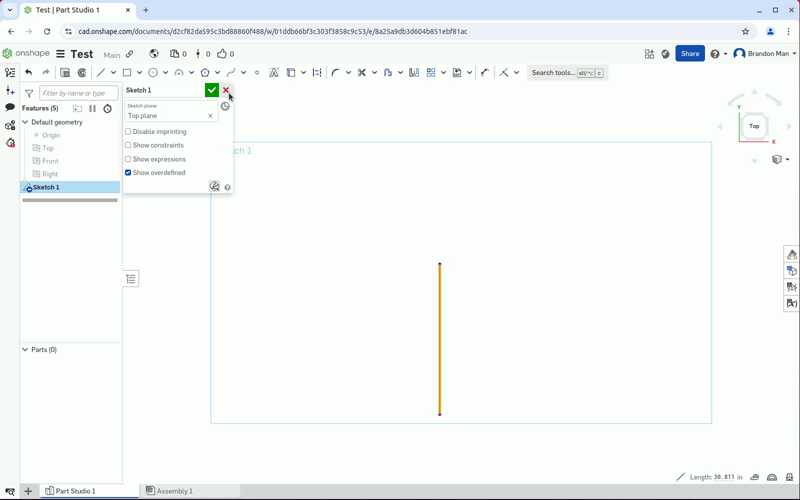
key(shift+h)
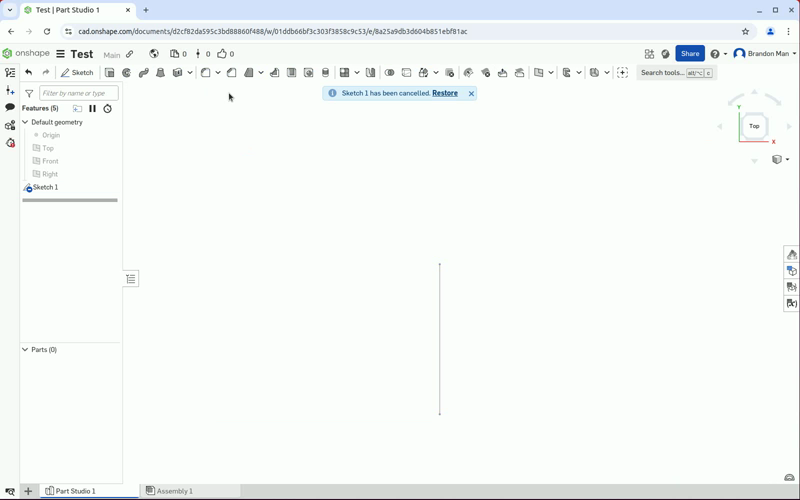
key(shift+s)
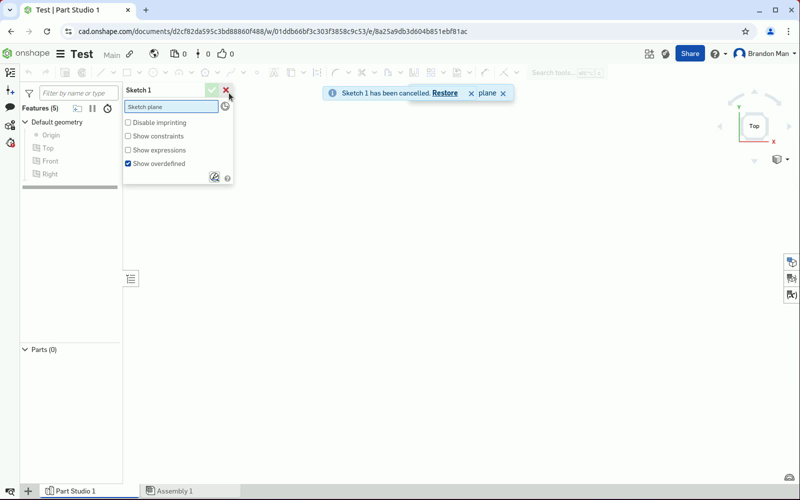
mouse_move(73, 150)
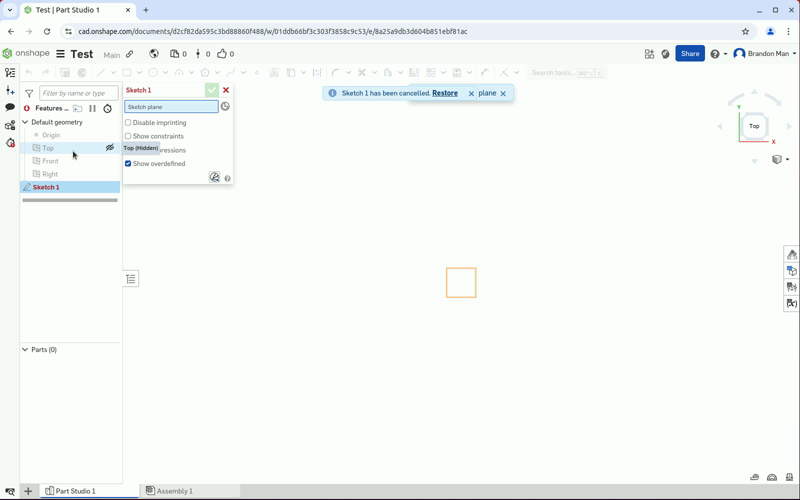
click(73, 150)
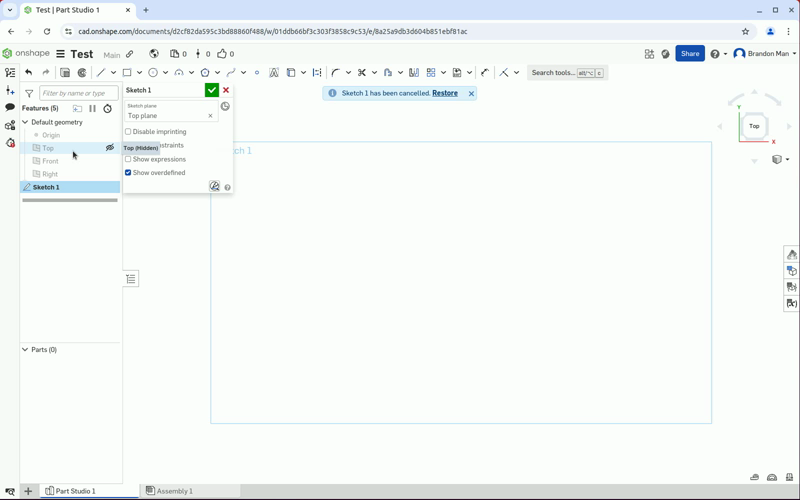
mouse_move(73, 352)
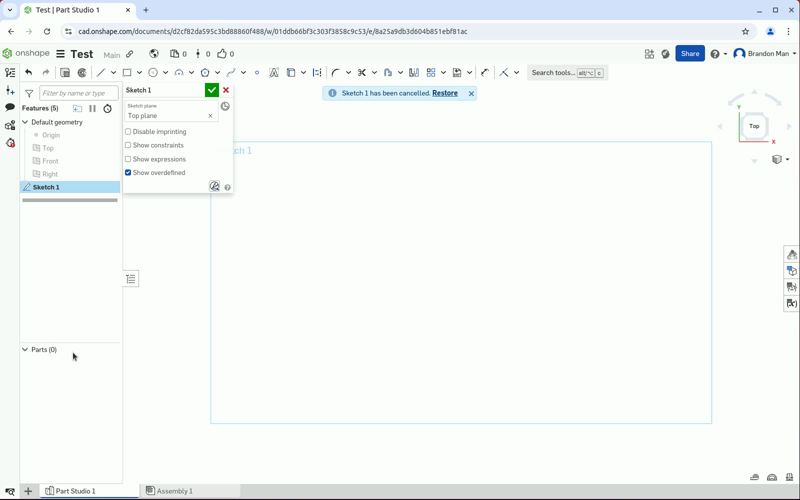
key(y)
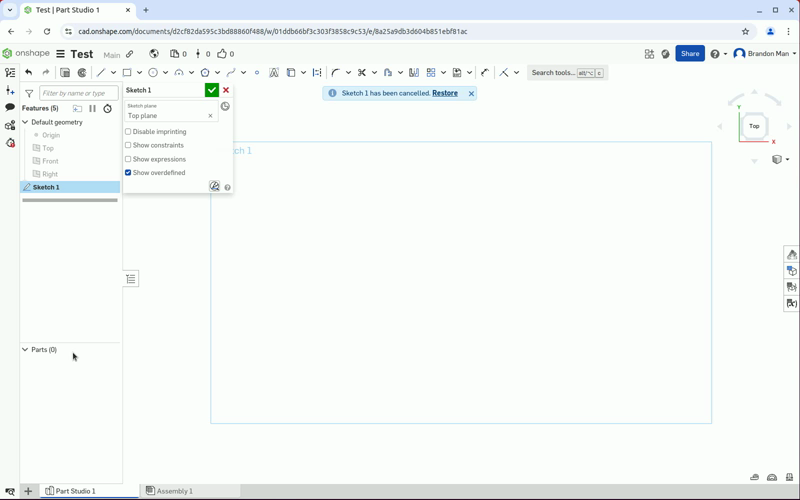
key(c)
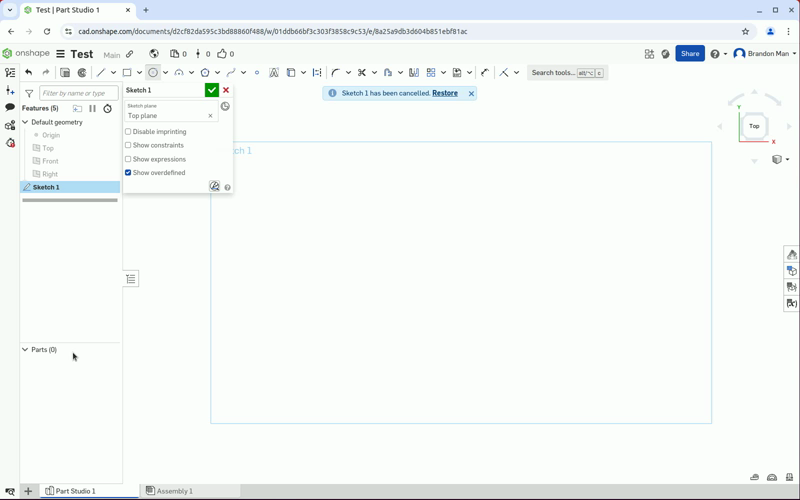
key_down(shift)
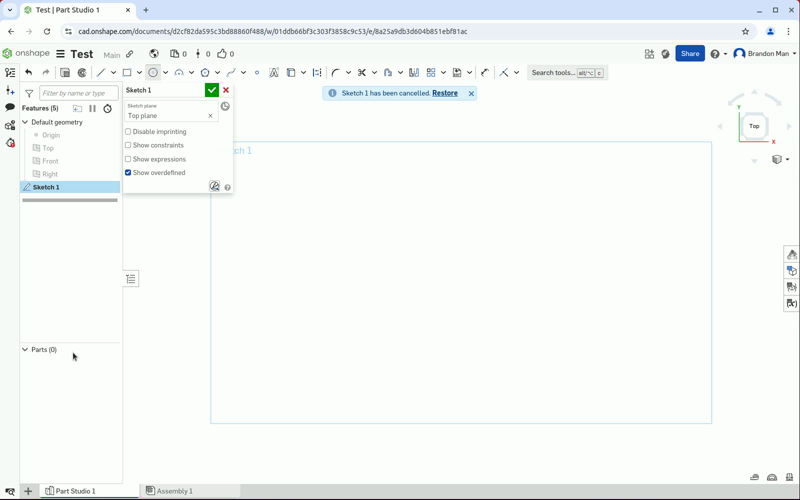
mouse_move(461, 282)
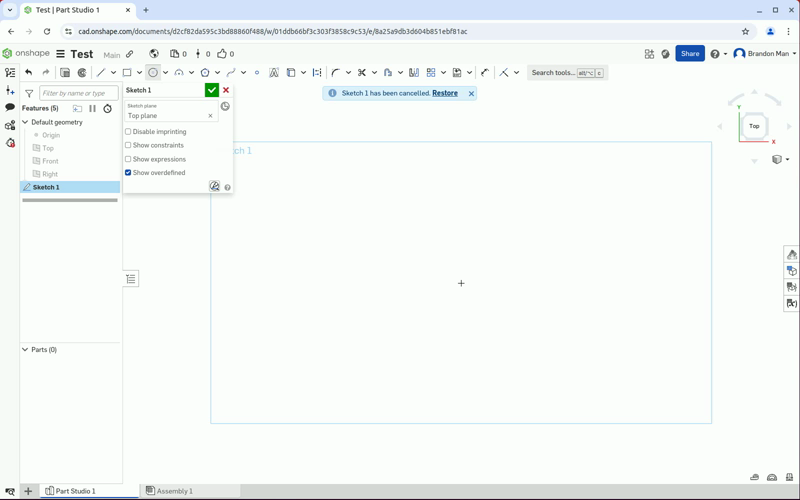
click(461, 282)
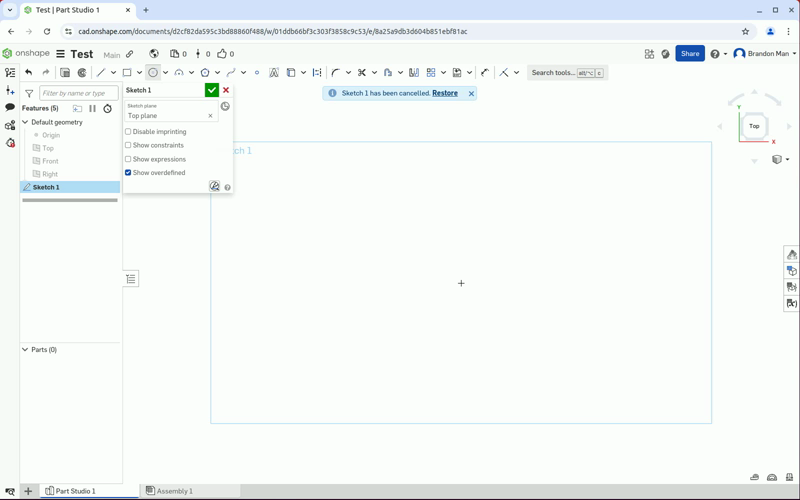
key_up(shift)
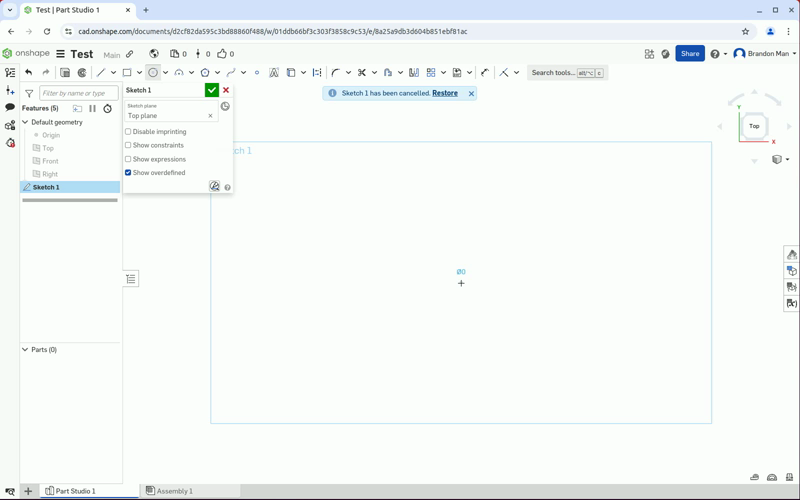
mouse_move(467, 282)
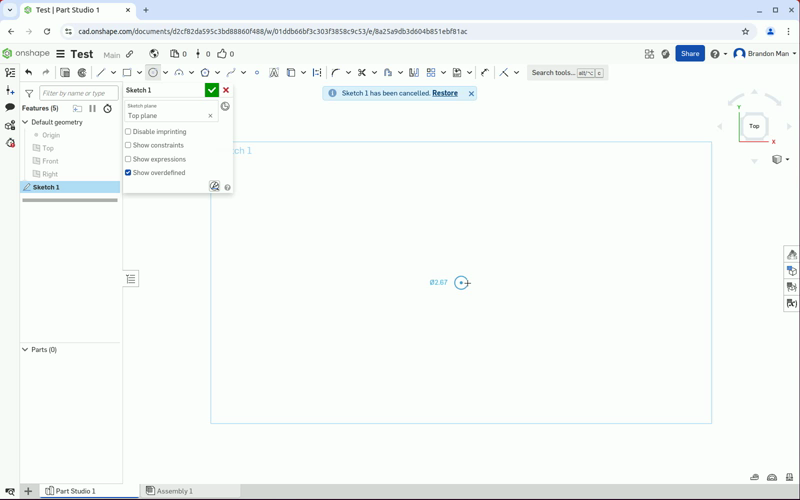
click(467, 282)
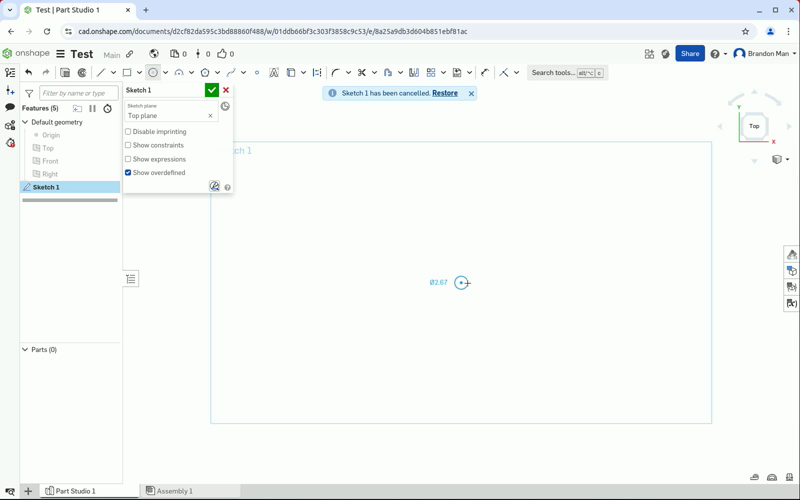
key(esc)
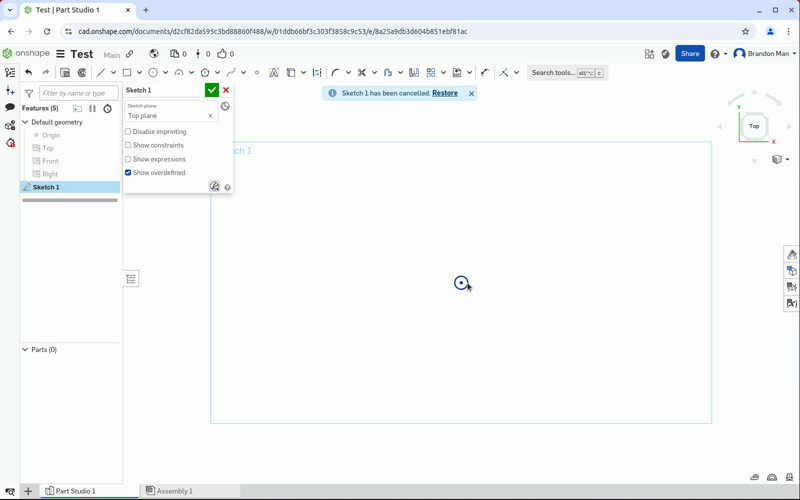
mouse_move(460, 276)
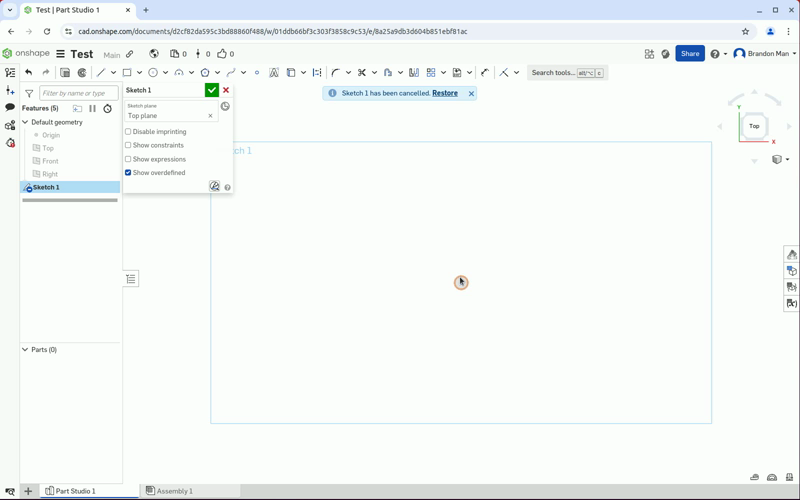
scroll(6)
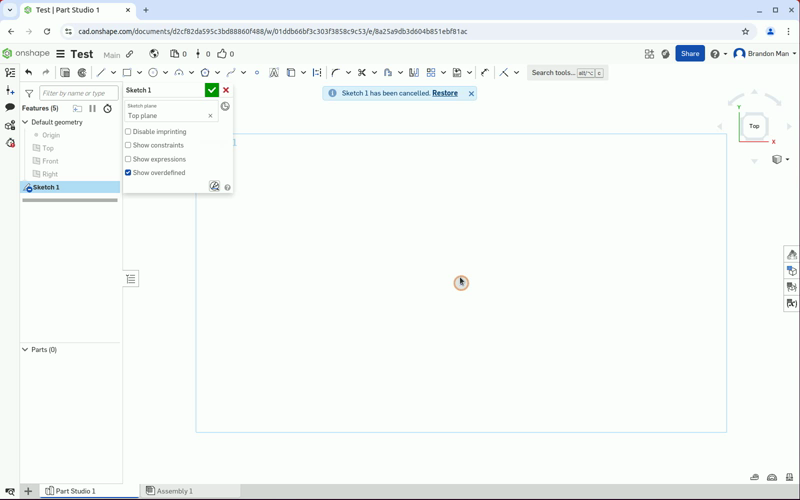
scroll(6)
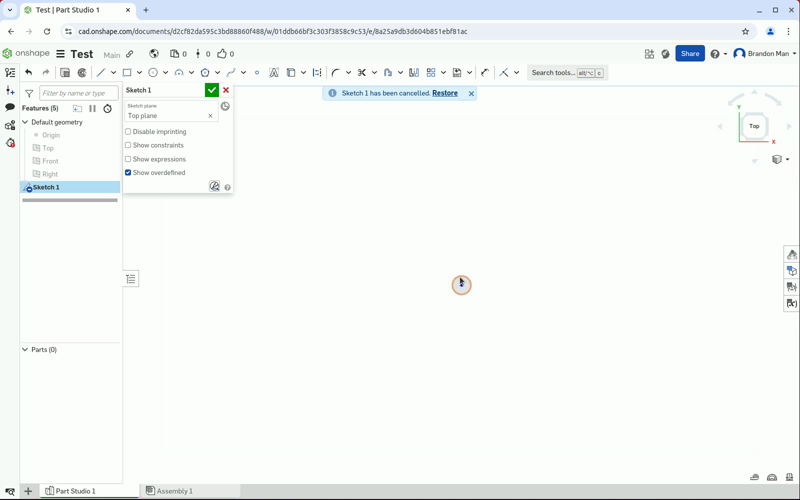
scroll(6)
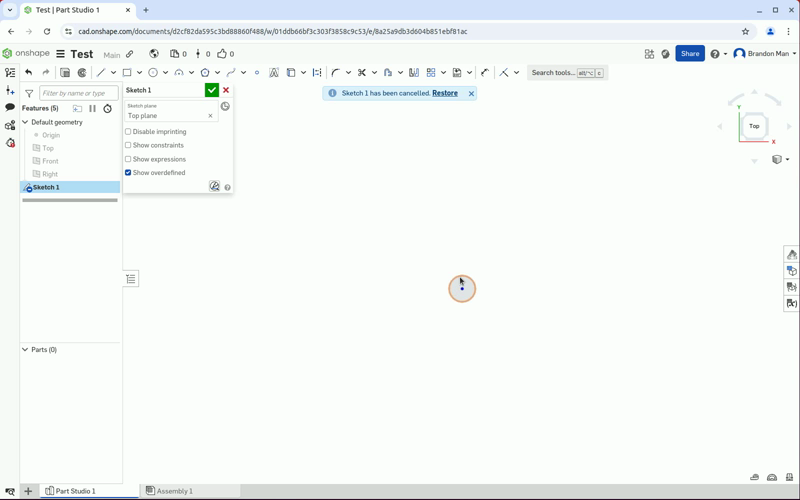
scroll(6)
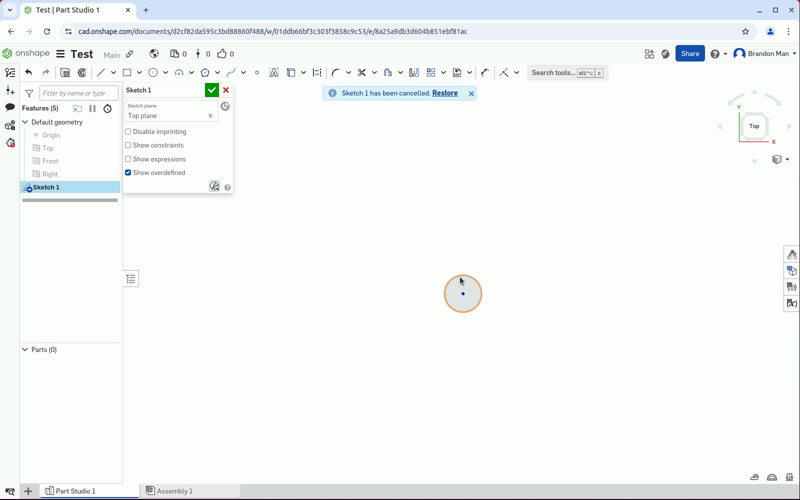
scroll(6)
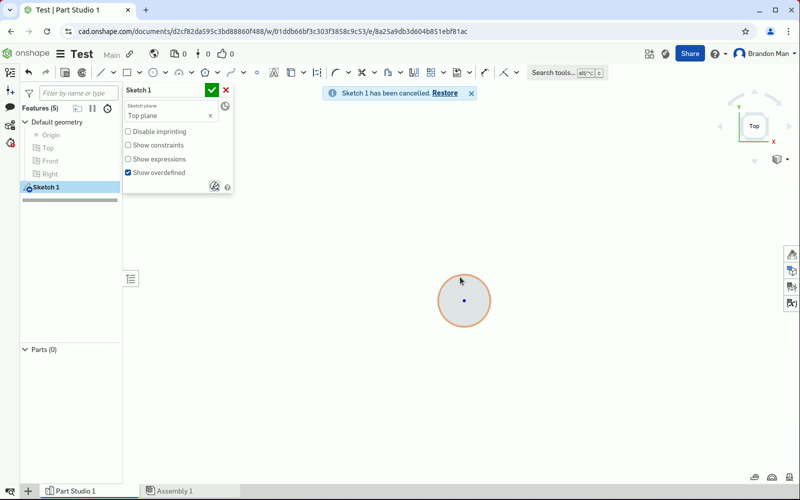
scroll(6)
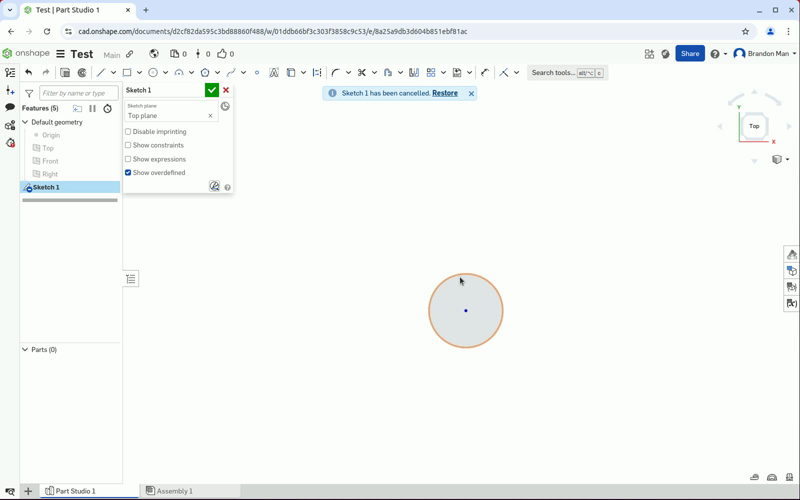
scroll(6)
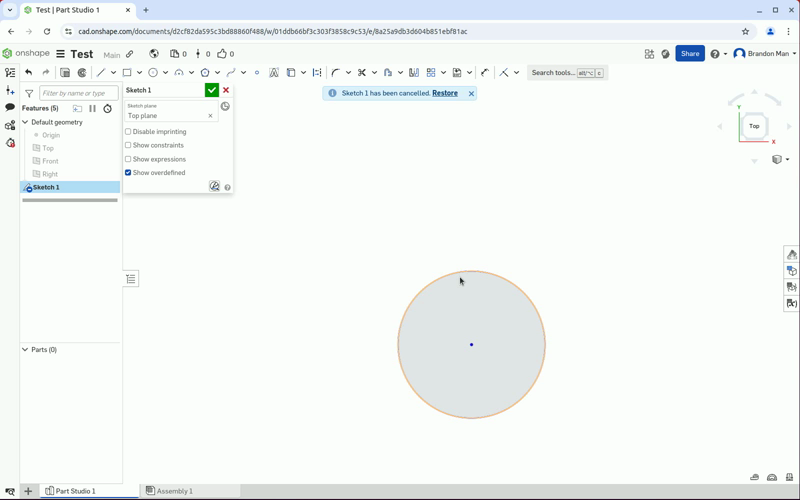
click(460, 276)
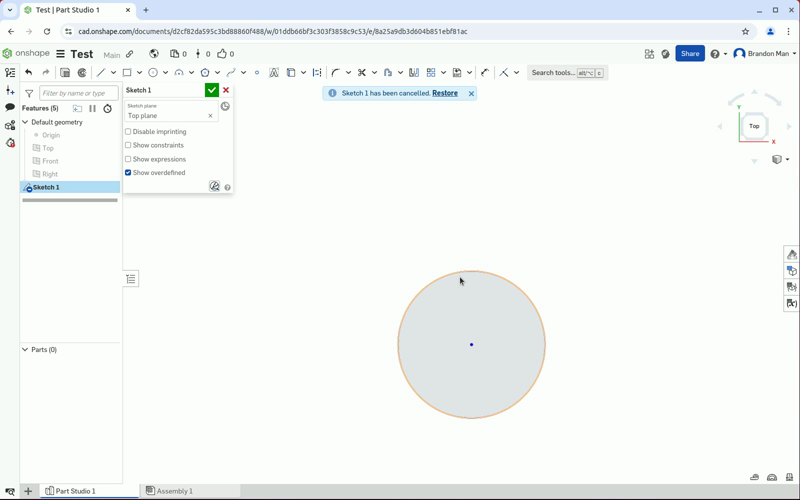
scroll(-6)
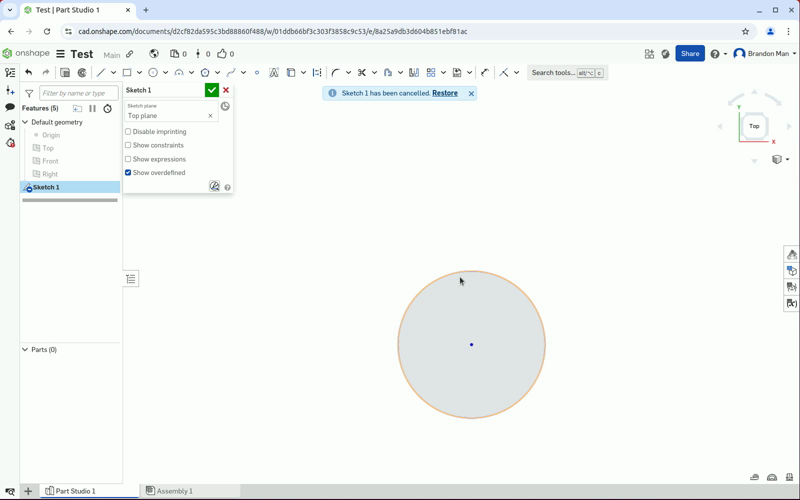
scroll(-6)
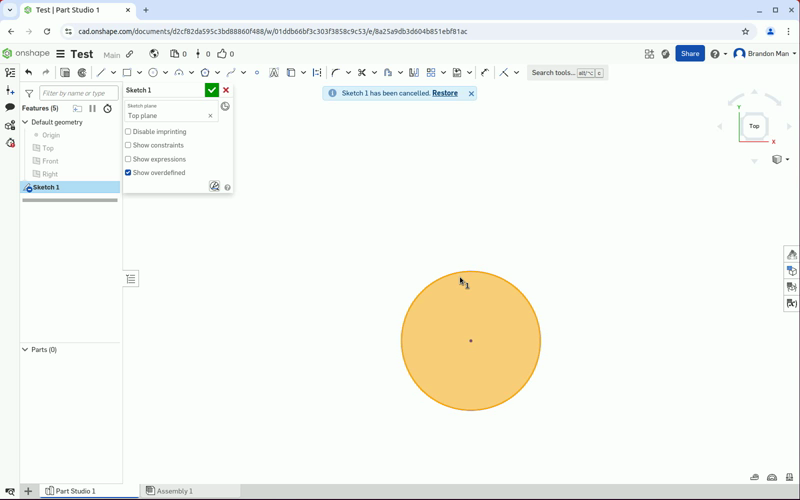
scroll(-6)
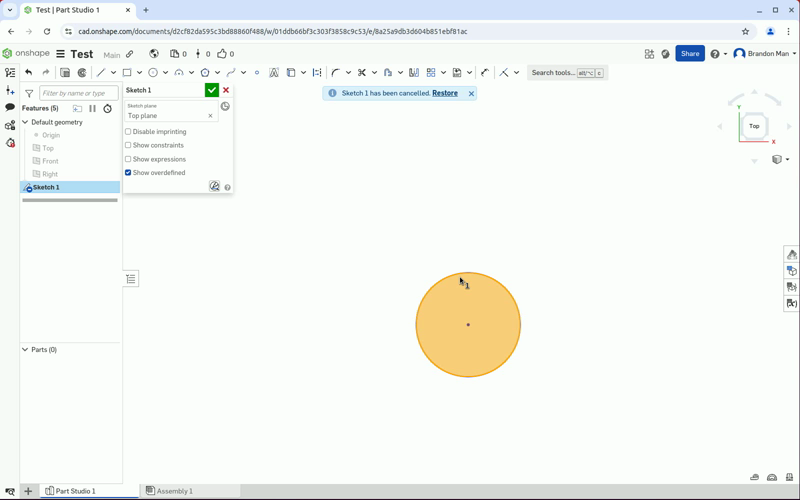
scroll(-6)
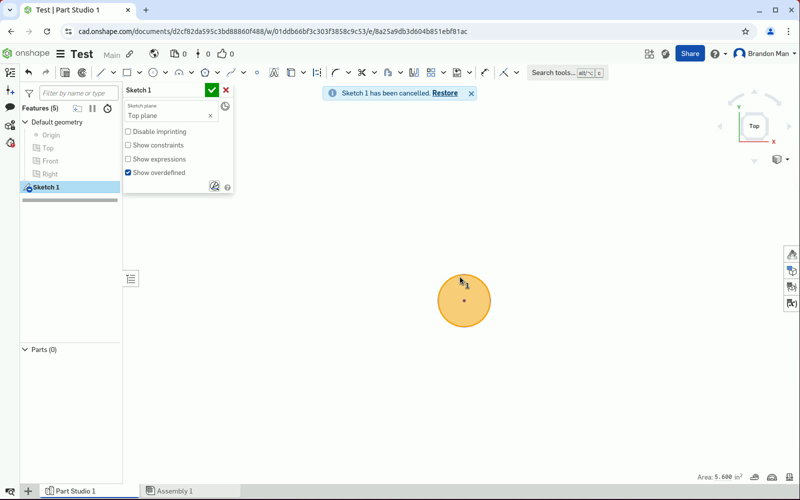
scroll(-6)
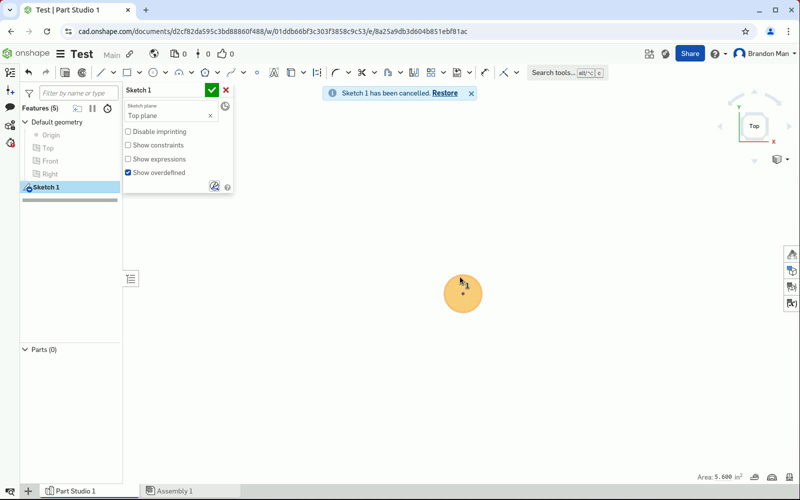
scroll(-6)
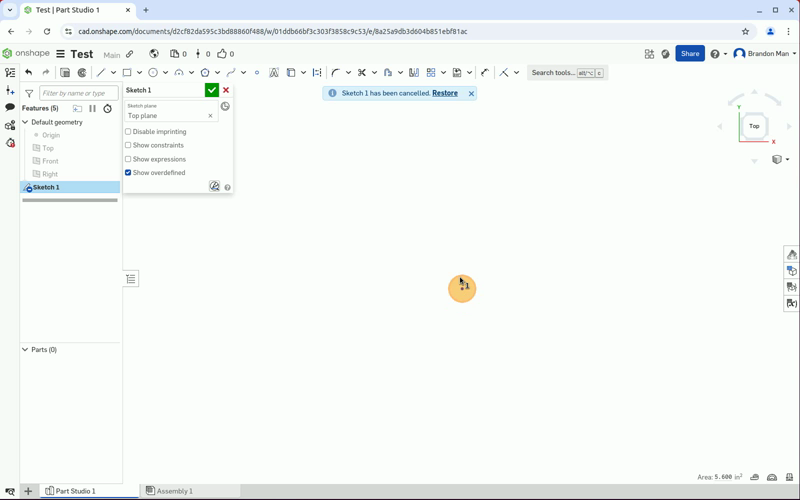
scroll(-6)
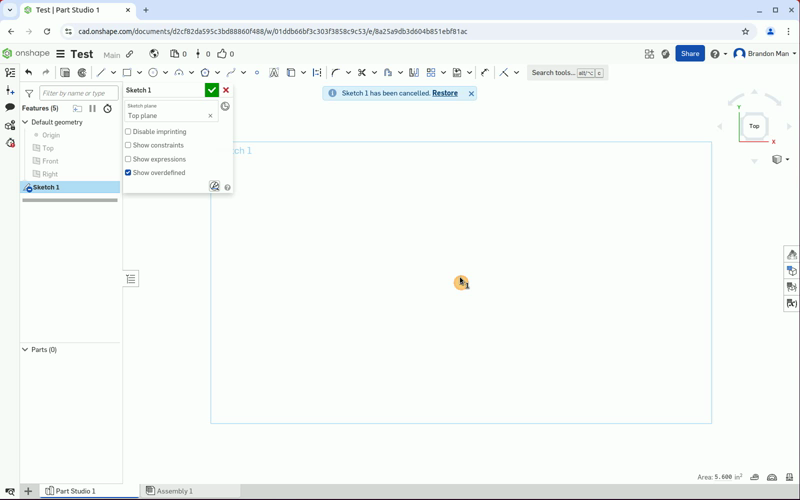
mouse_move(73, 352)
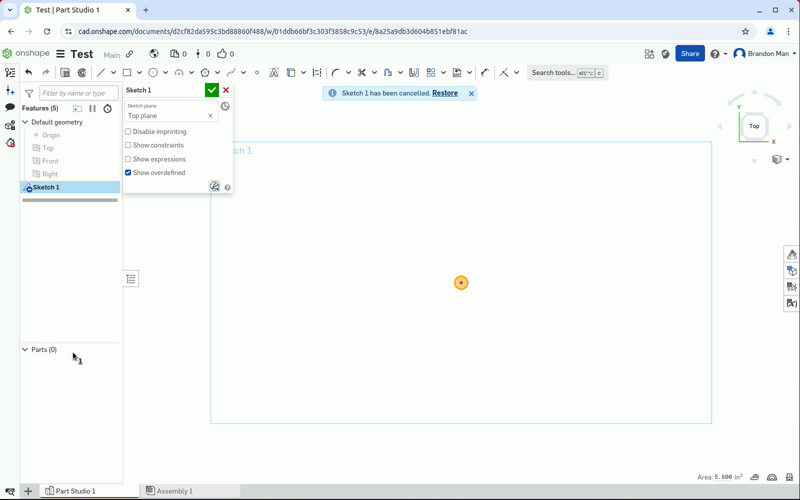
key(shift+y)
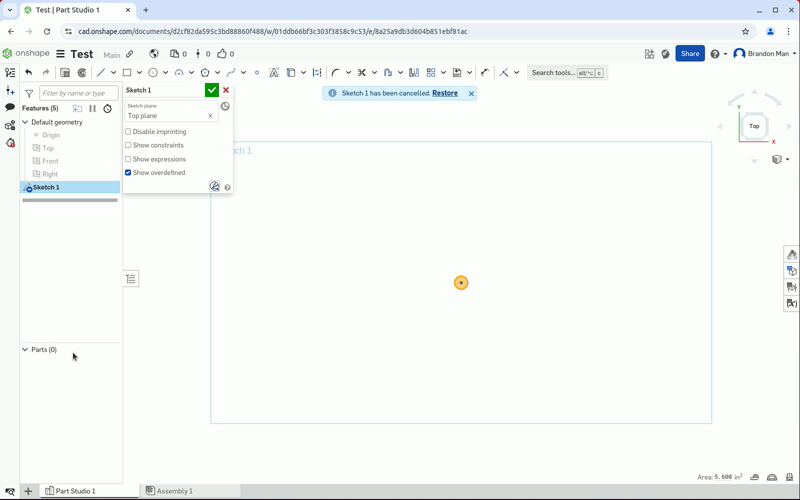
key(shift+e)
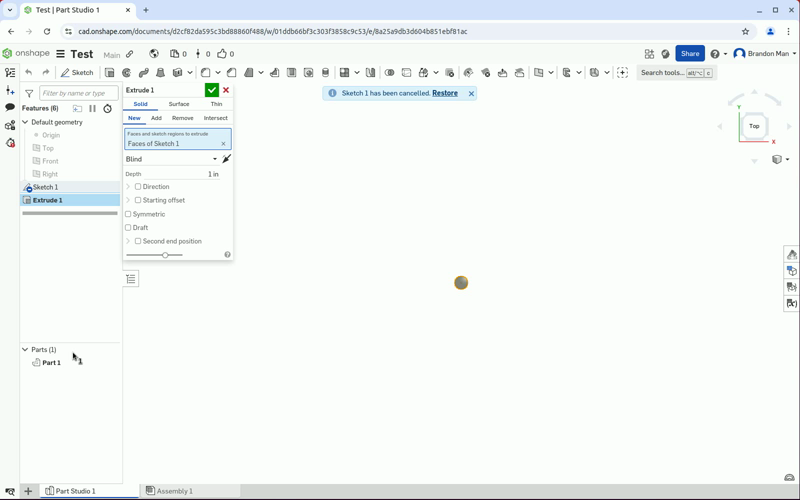
mouse_move(143, 106)
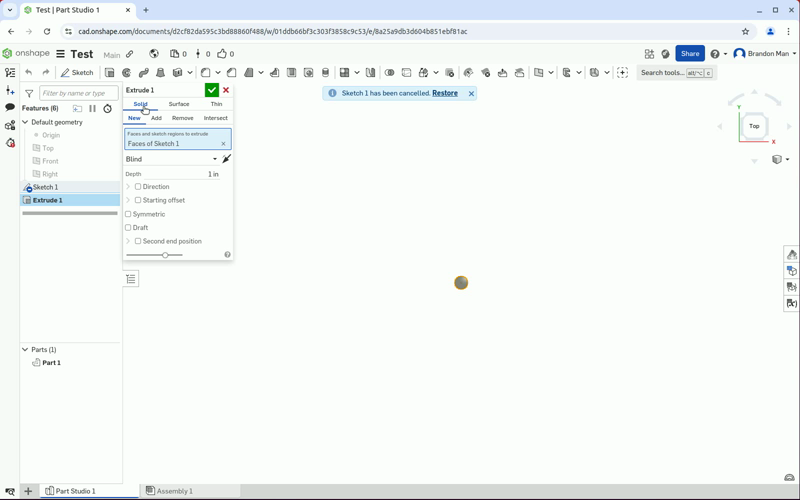
click(143, 106)
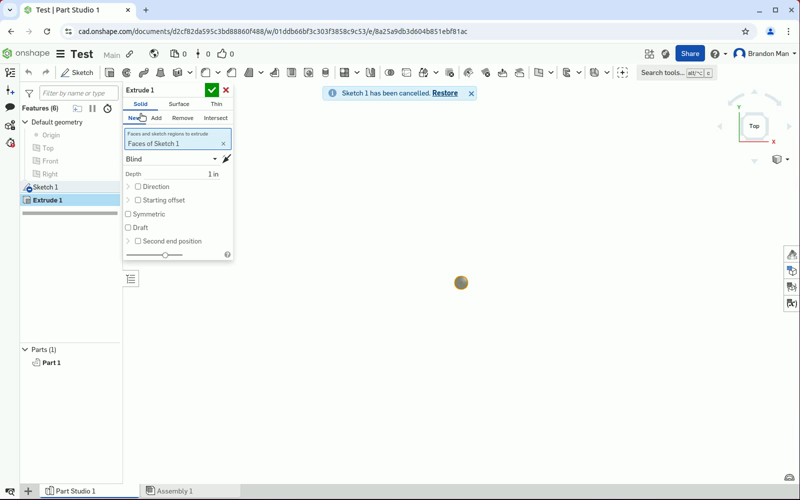
mouse_move(137, 120)
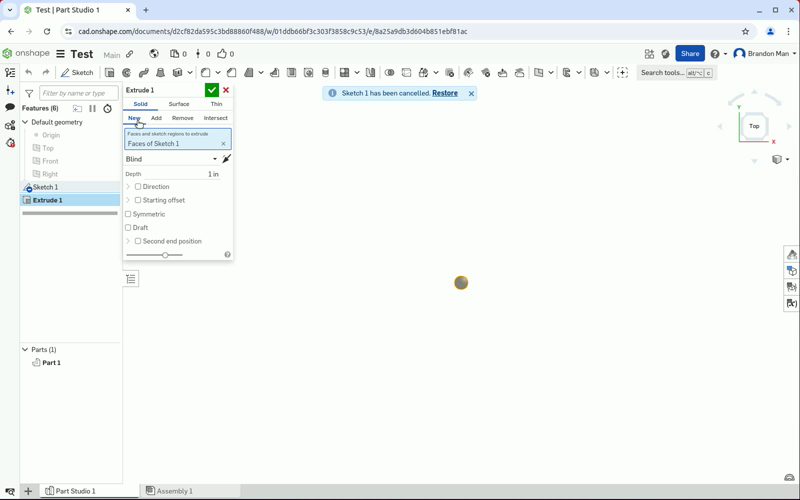
click(137, 120)
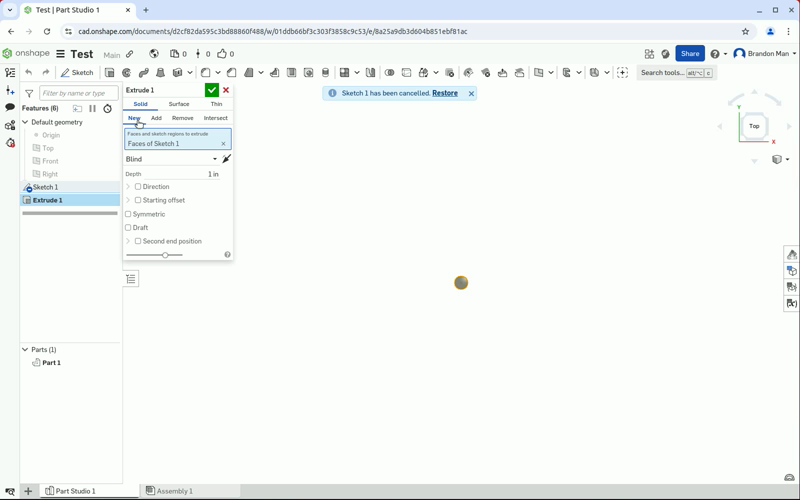
key(tab, 4)
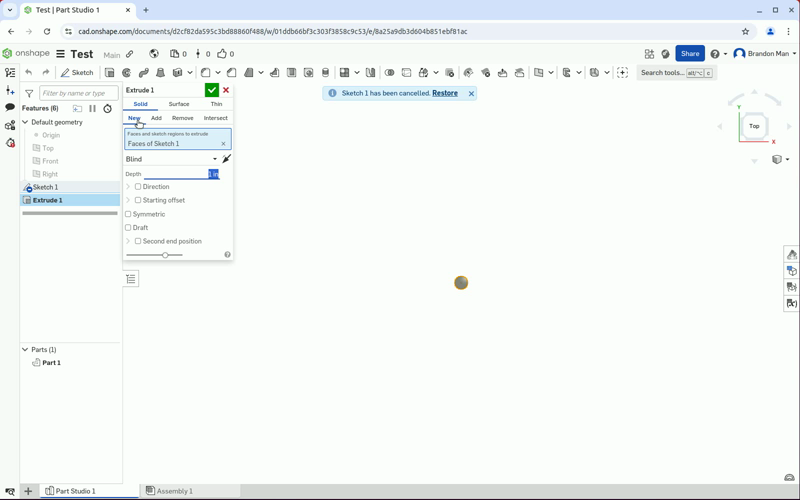
text(0.722)
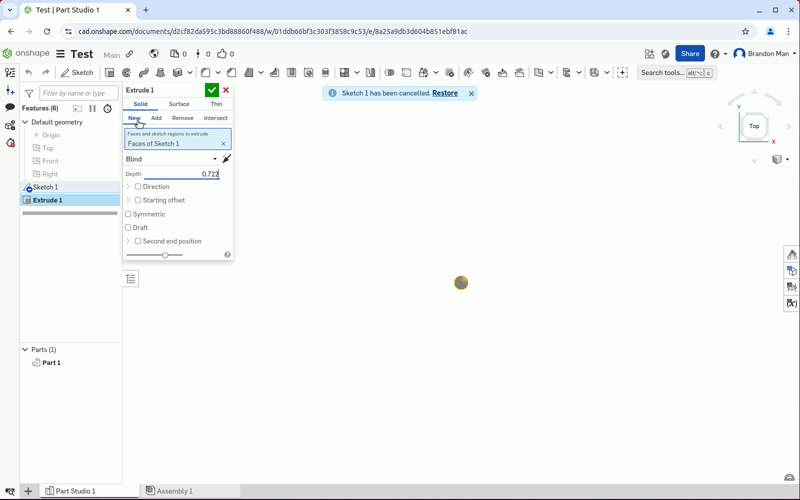
key(enter)
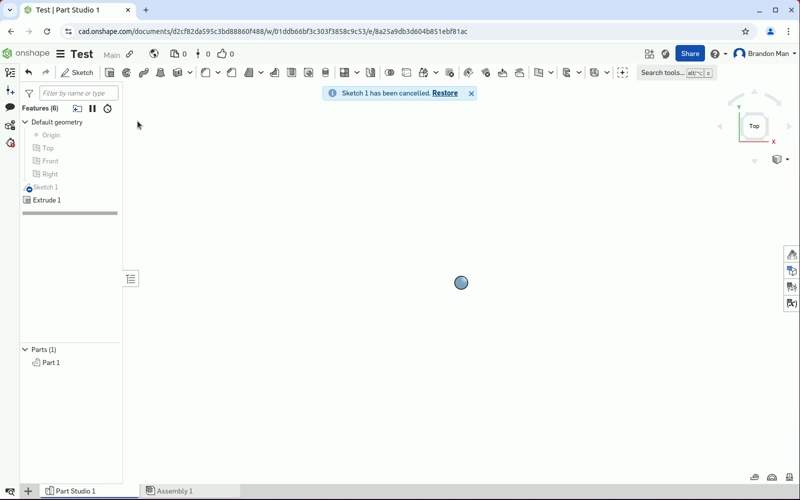
key(shift+h)
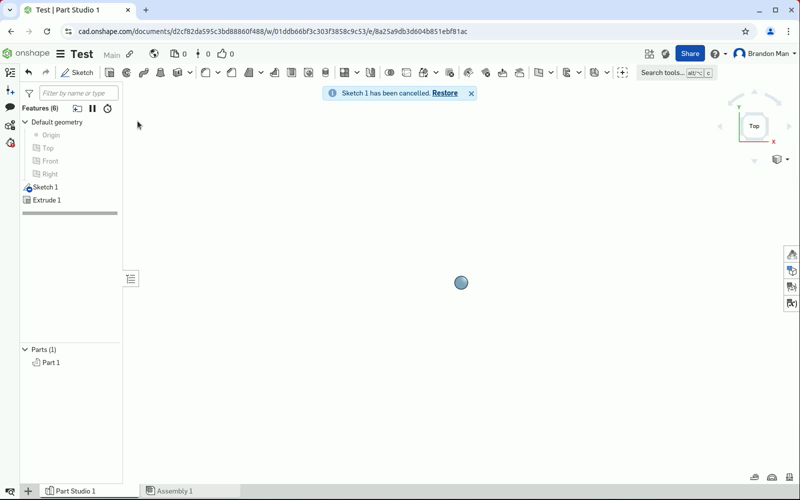
key(shift+h)
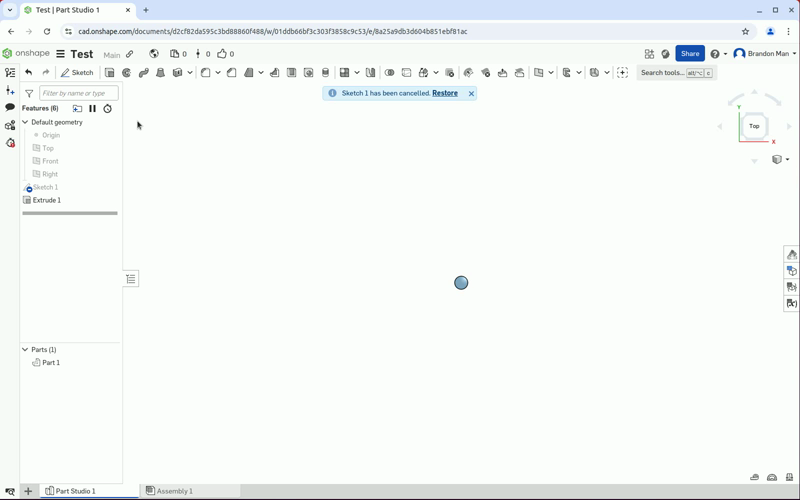
mouse_move(73, 189)
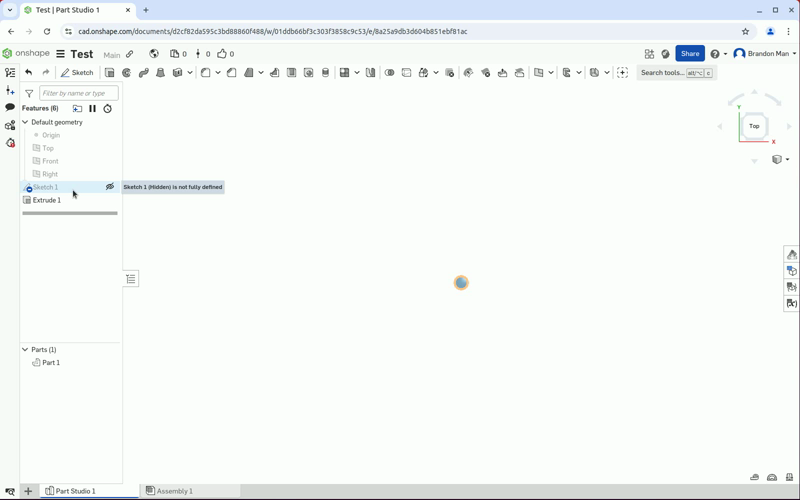
click(73, 189)
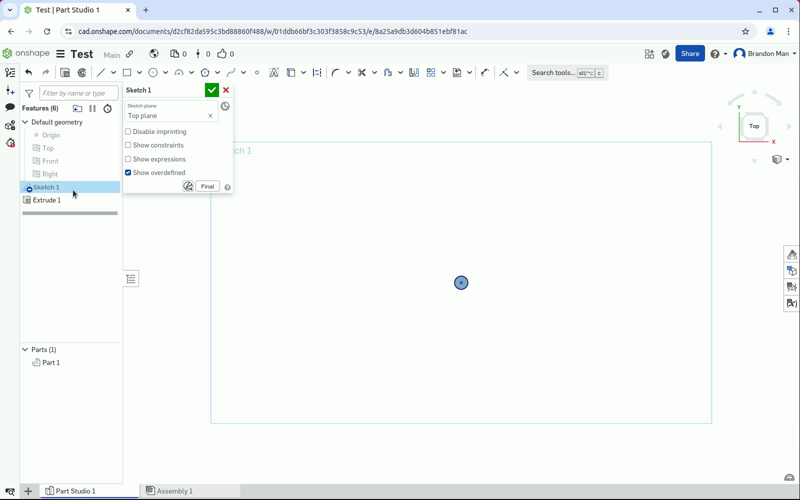
mouse_move(229, 92)
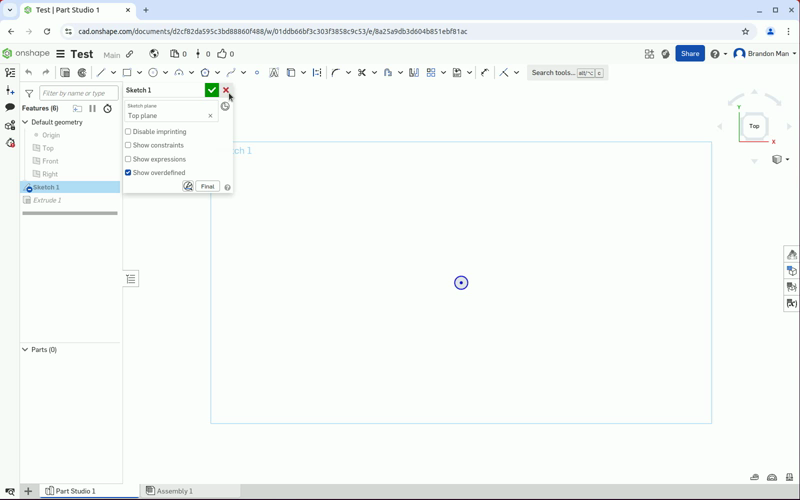
click(229, 92)
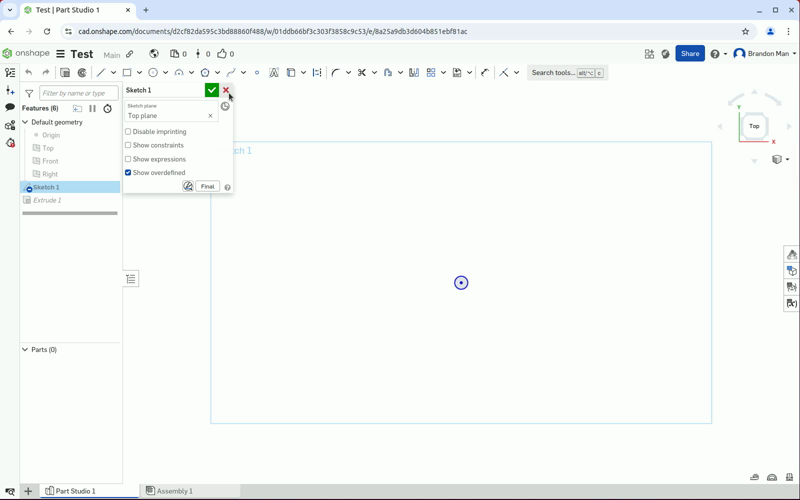
key(shift+s)
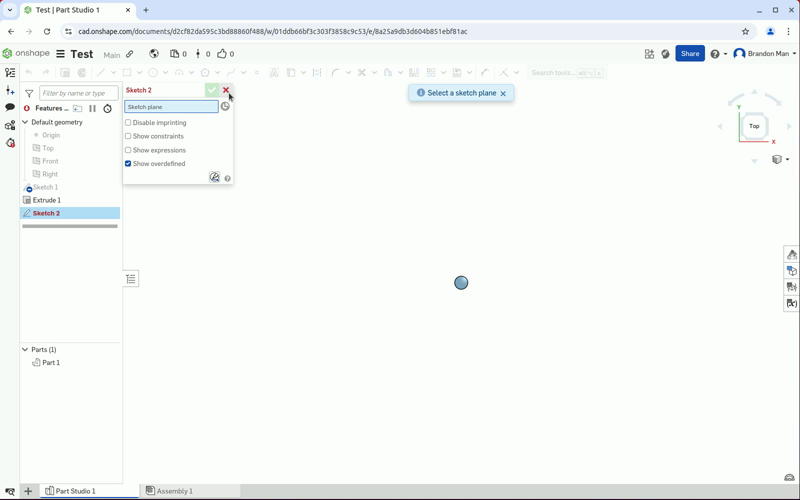
mouse_move(73, 150)
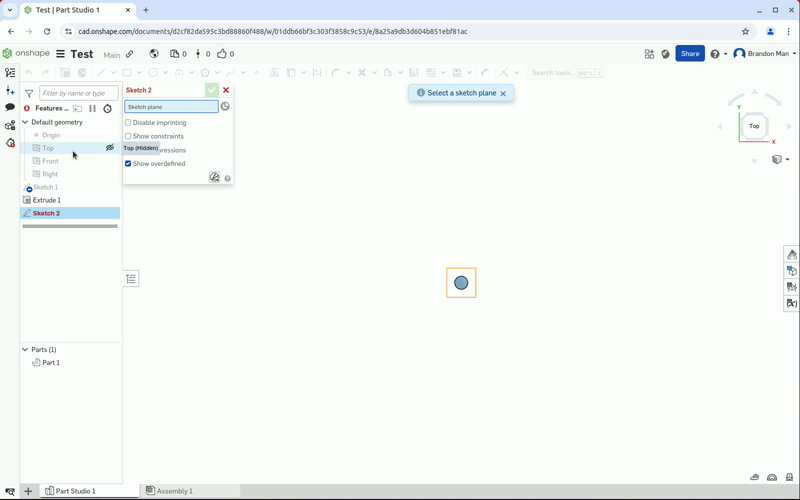
click(73, 150)
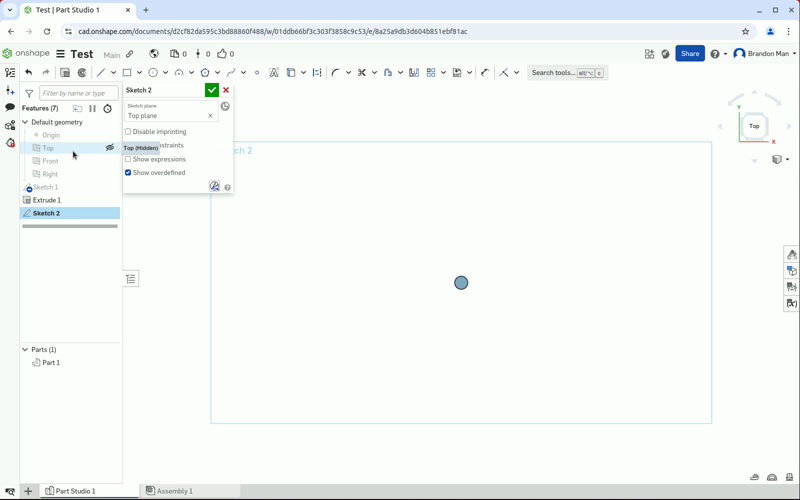
mouse_move(73, 352)
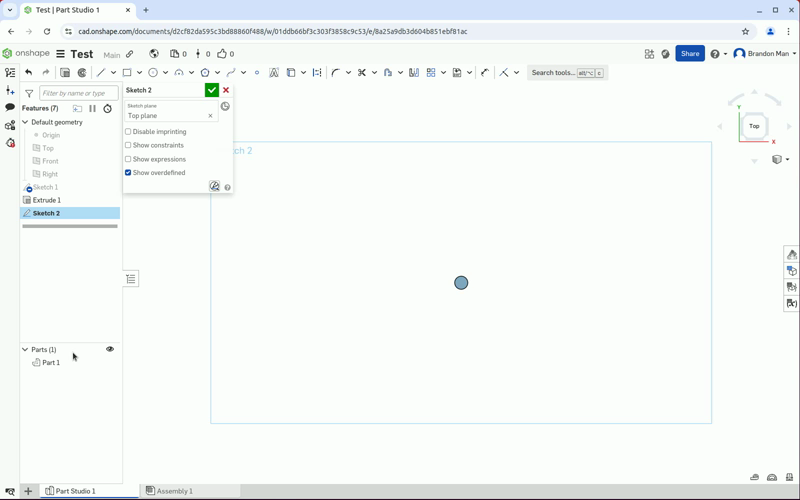
key(y)
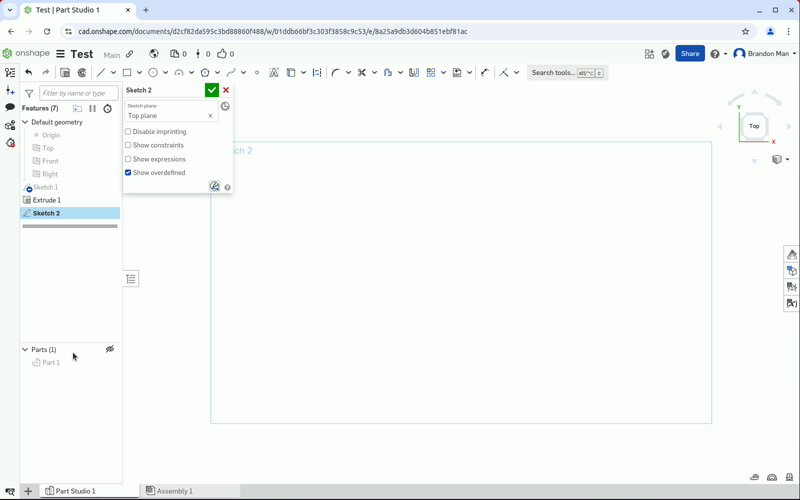
key(c)
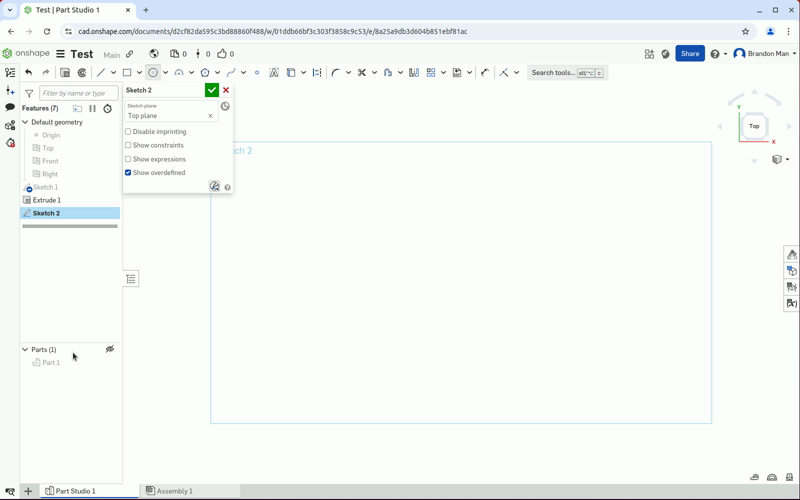
key_down(shift)
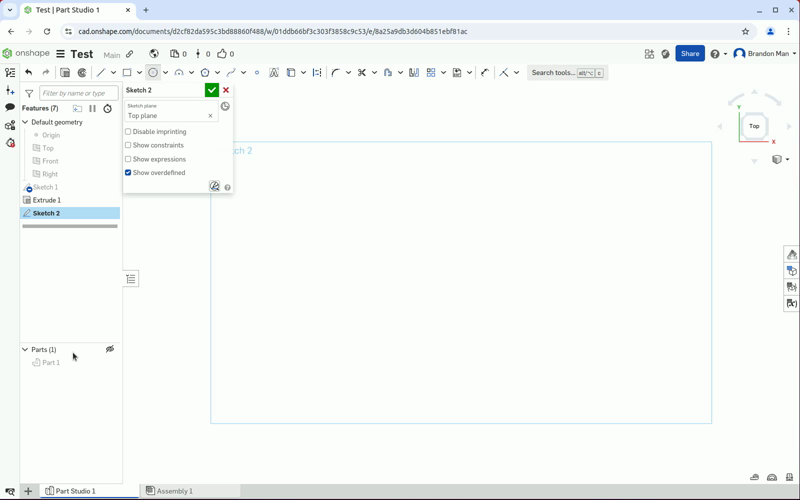
mouse_move(461, 282)
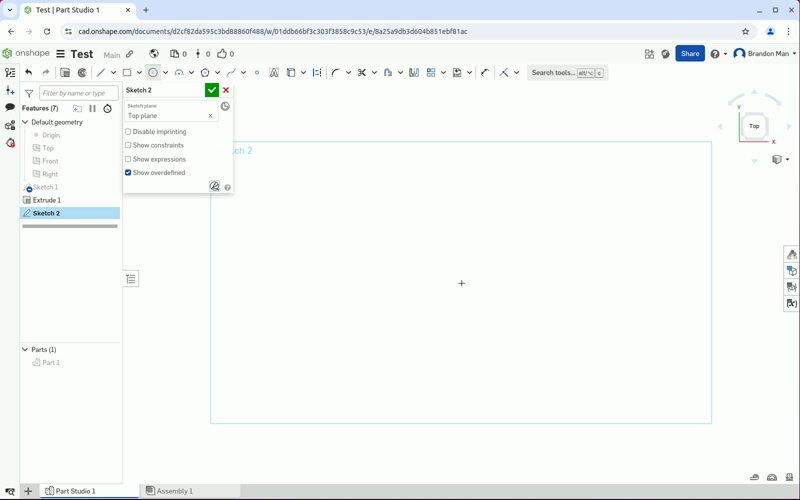
click(461, 282)
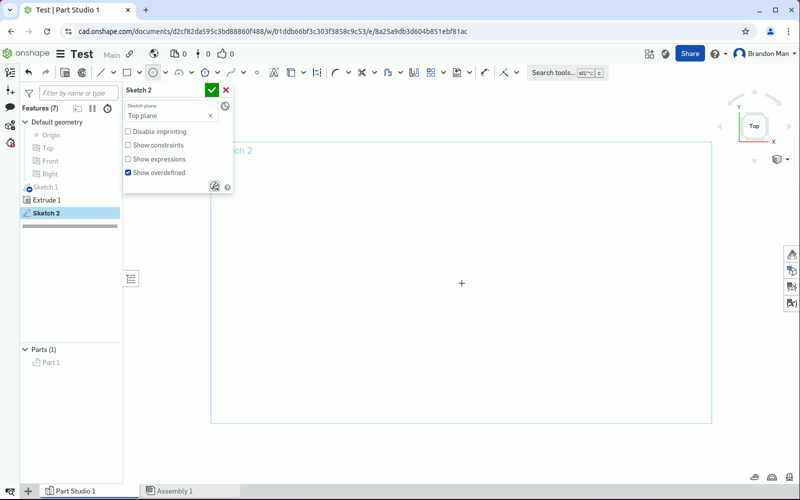
key_up(shift)
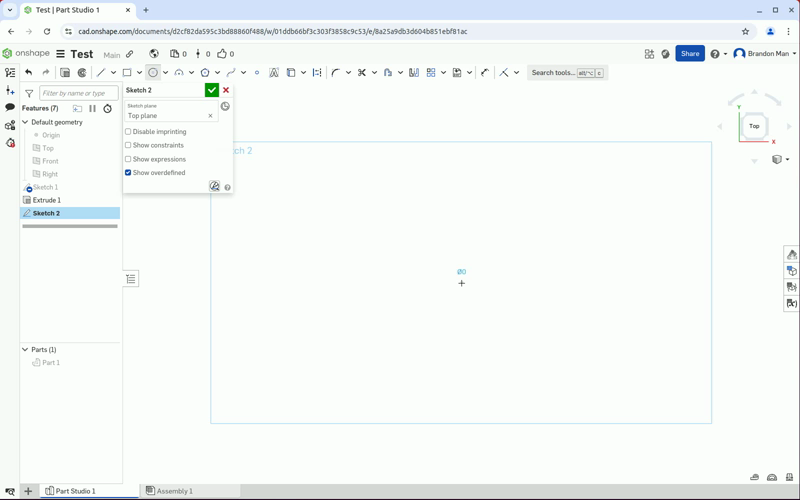
mouse_move(466, 282)
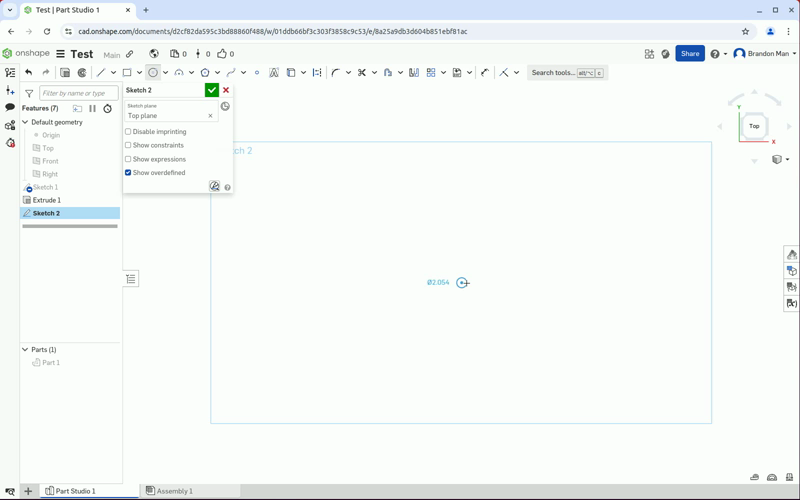
click(466, 282)
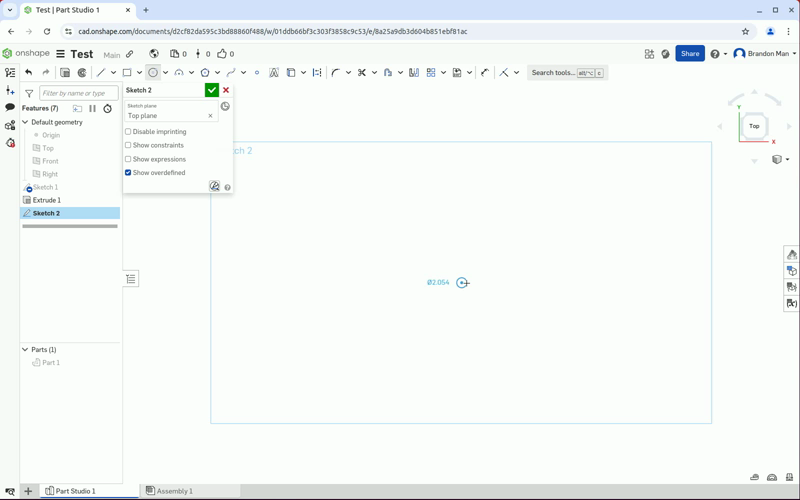
key(esc)
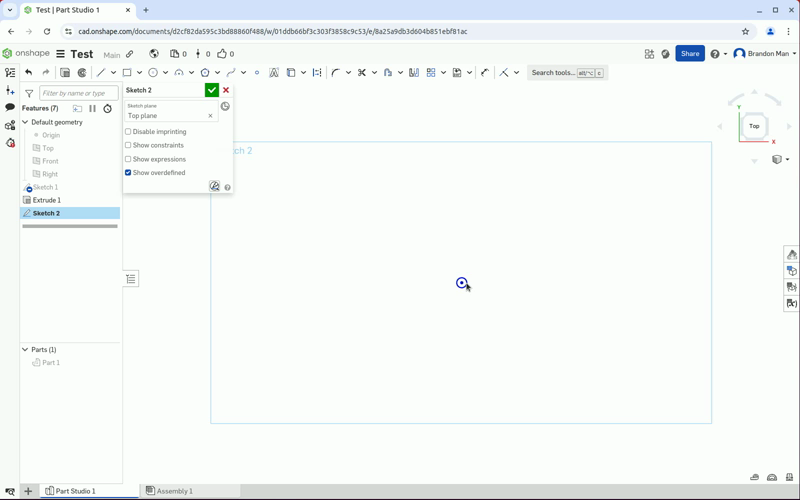
mouse_move(460, 280)
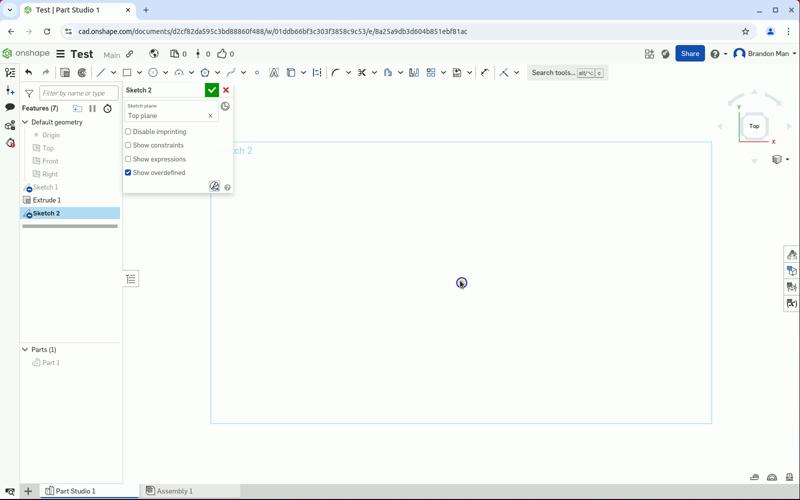
scroll(6)
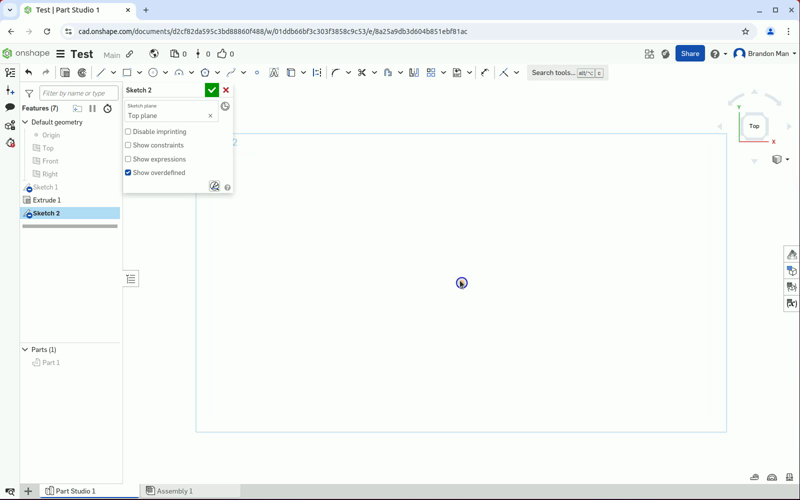
scroll(6)
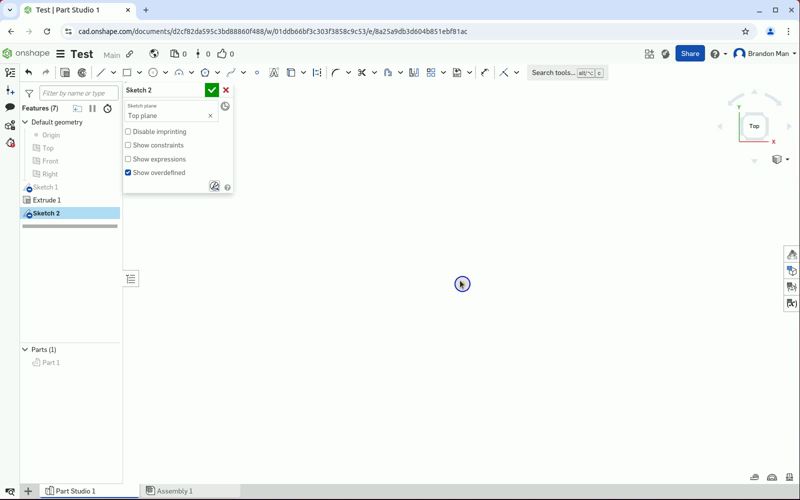
scroll(6)
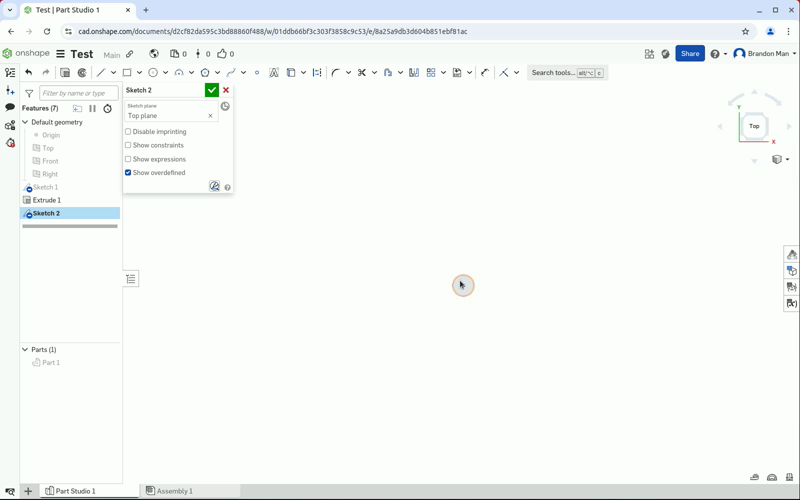
scroll(6)
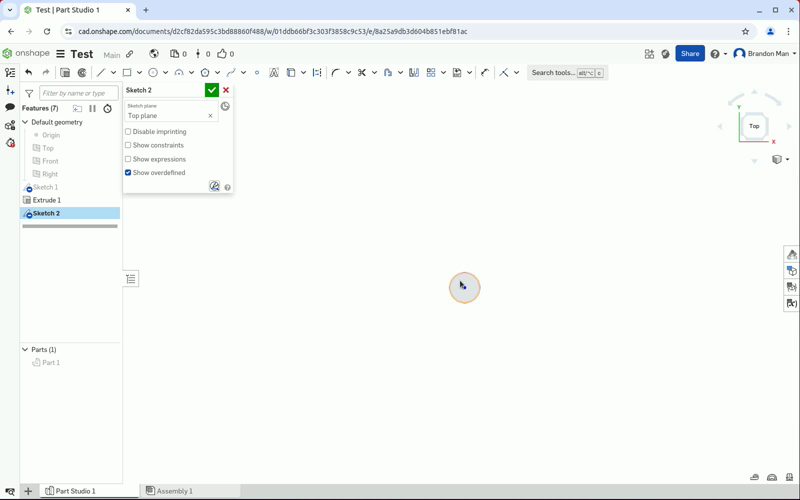
scroll(6)
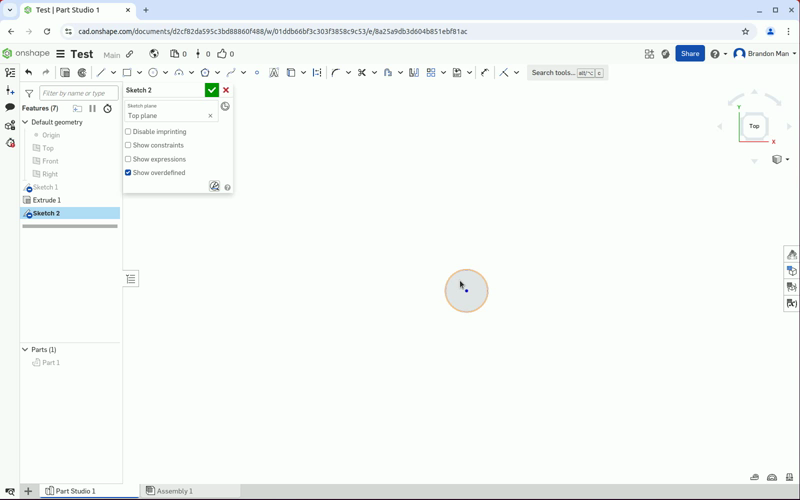
scroll(6)
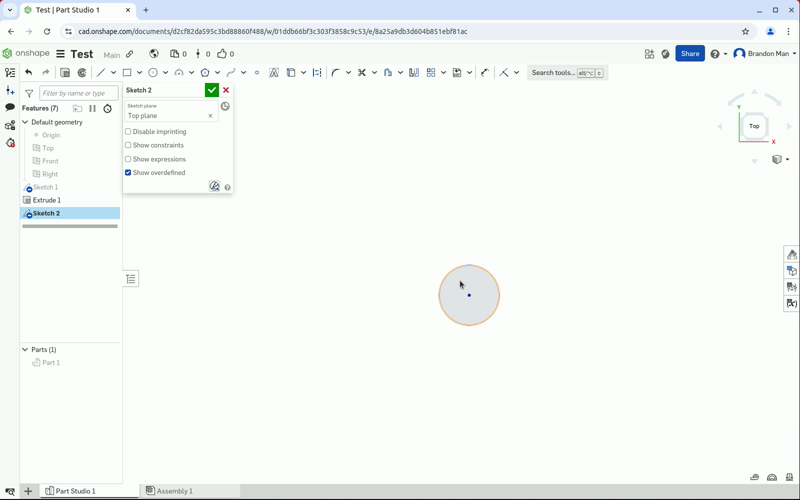
scroll(6)
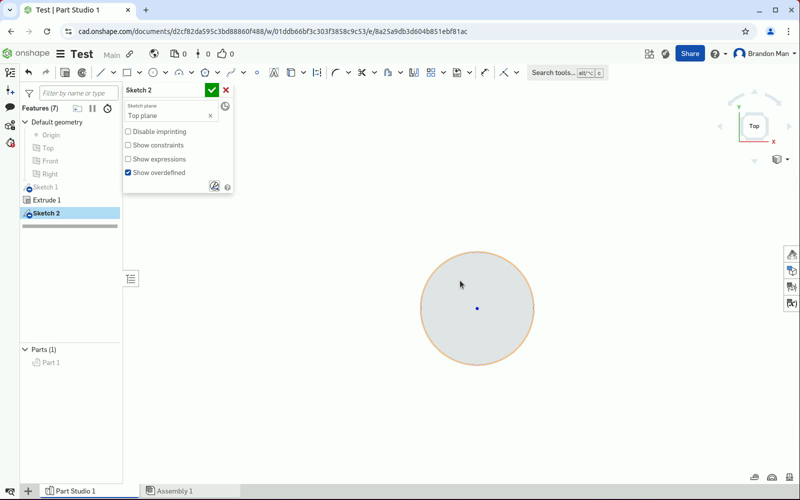
click(460, 280)
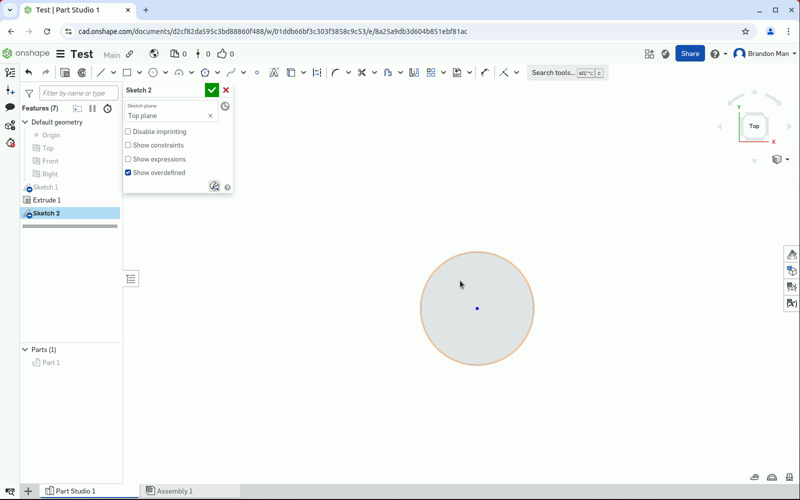
scroll(-6)
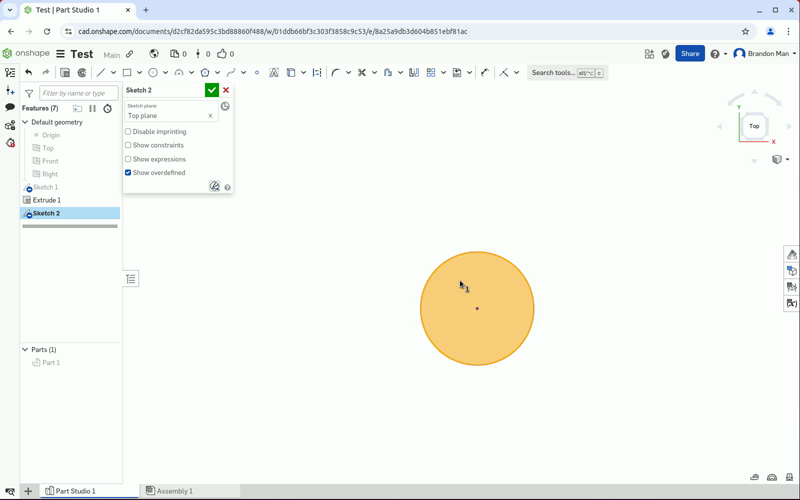
scroll(-6)
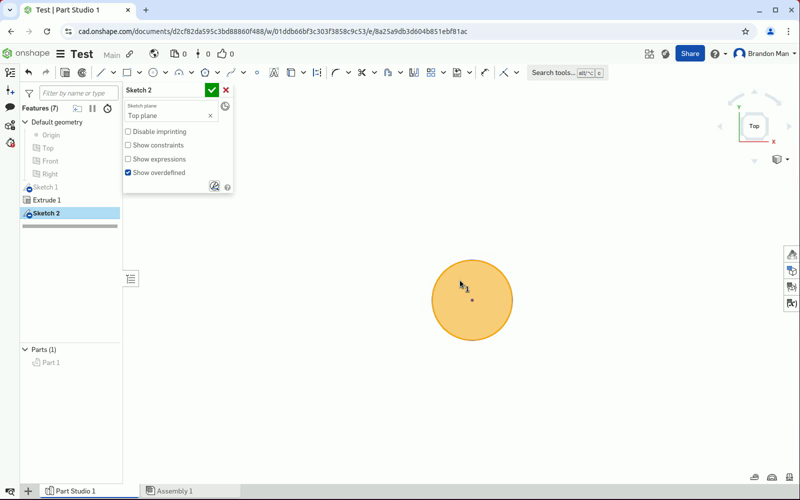
scroll(-6)
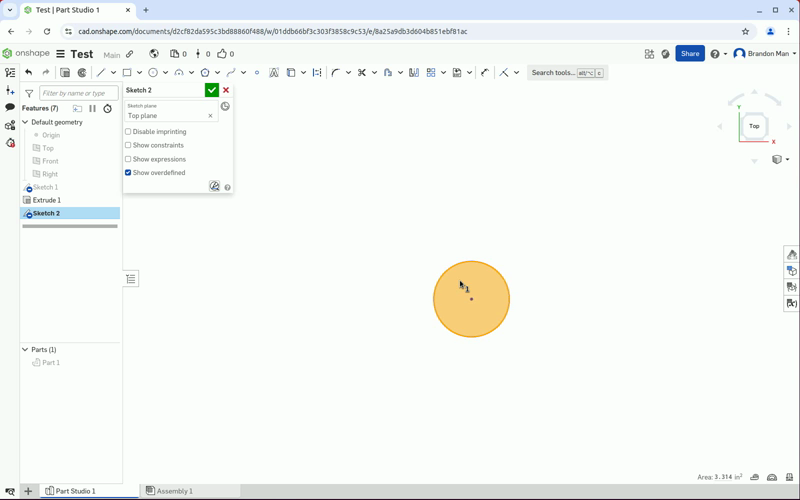
scroll(-6)
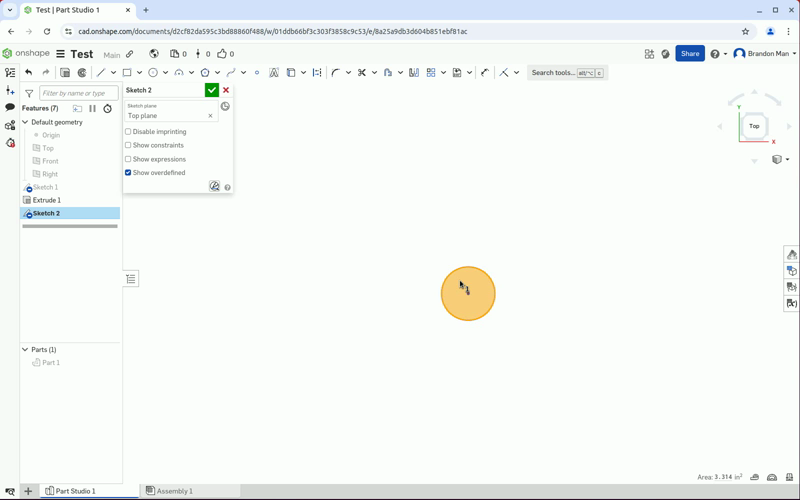
scroll(-6)
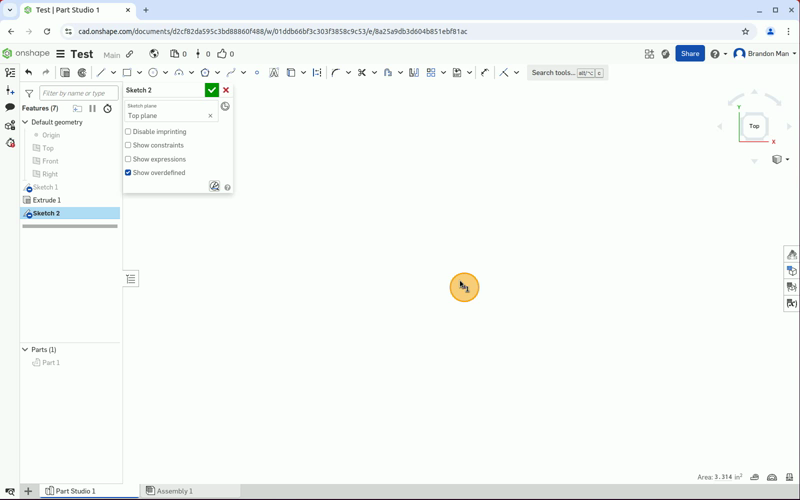
scroll(-6)
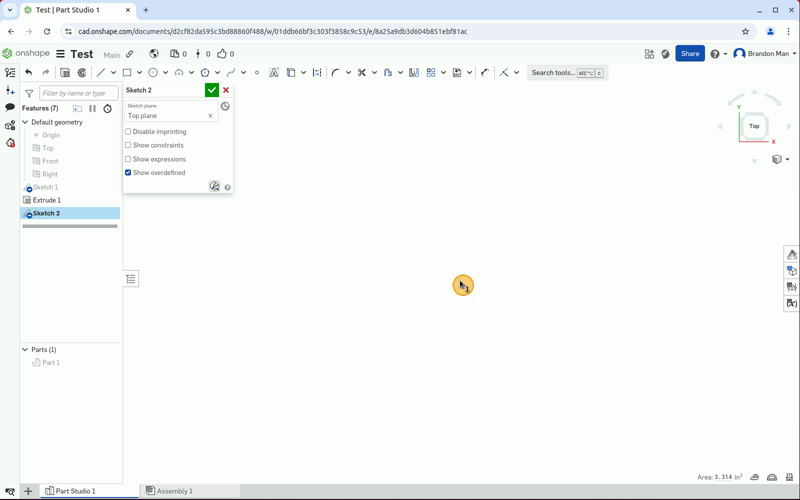
scroll(-6)
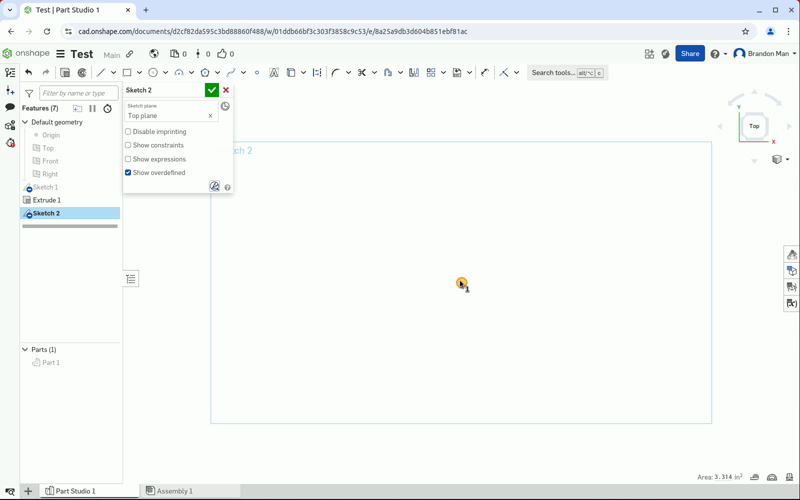
mouse_move(73, 352)
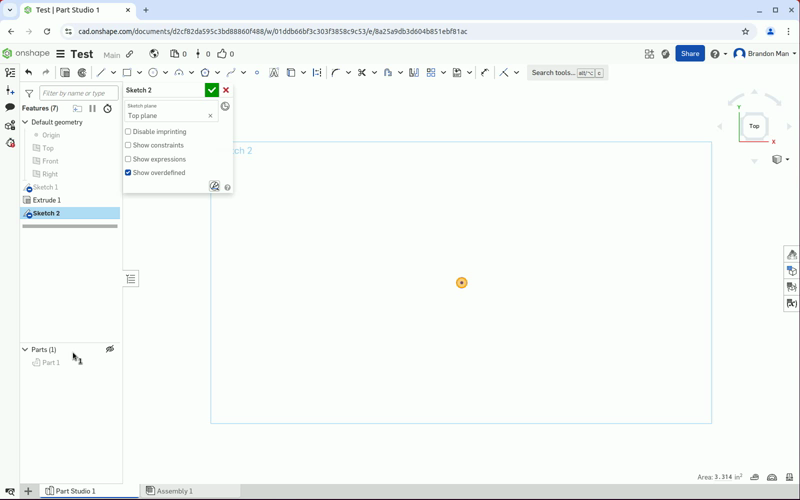
key(shift+y)
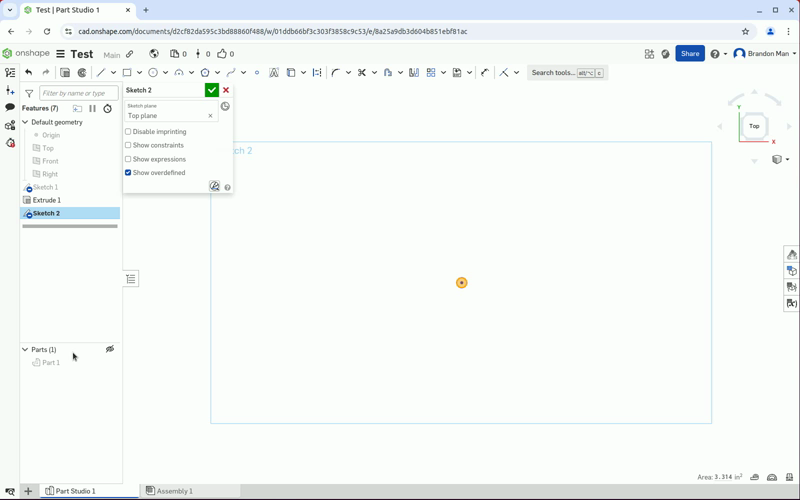
key(shift+e)
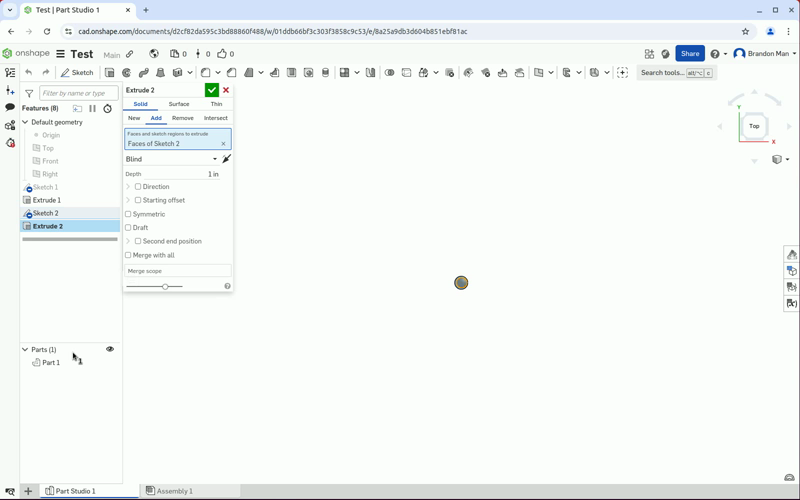
mouse_move(143, 106)
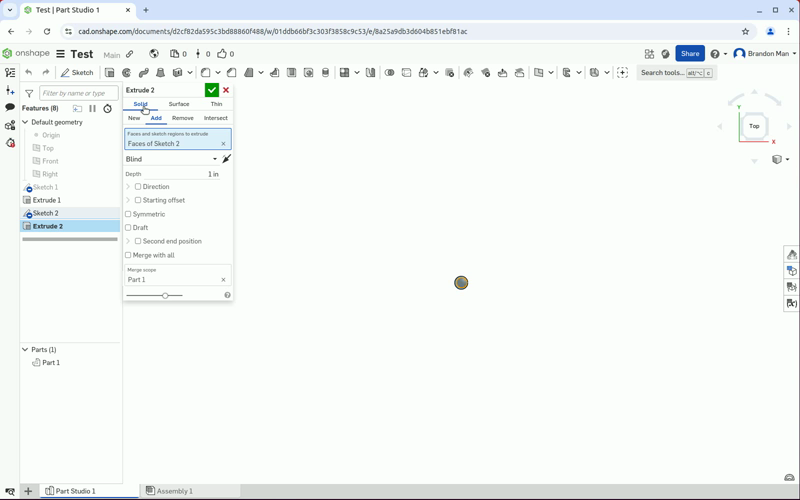
click(143, 106)
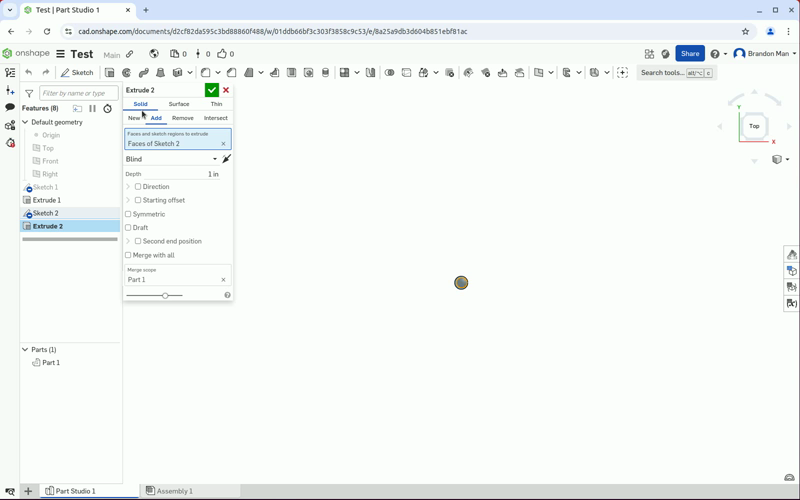
mouse_move(137, 120)
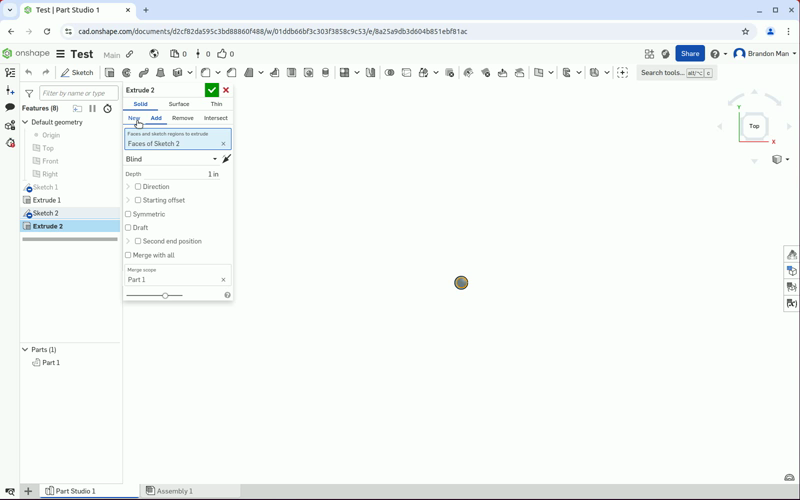
click(137, 120)
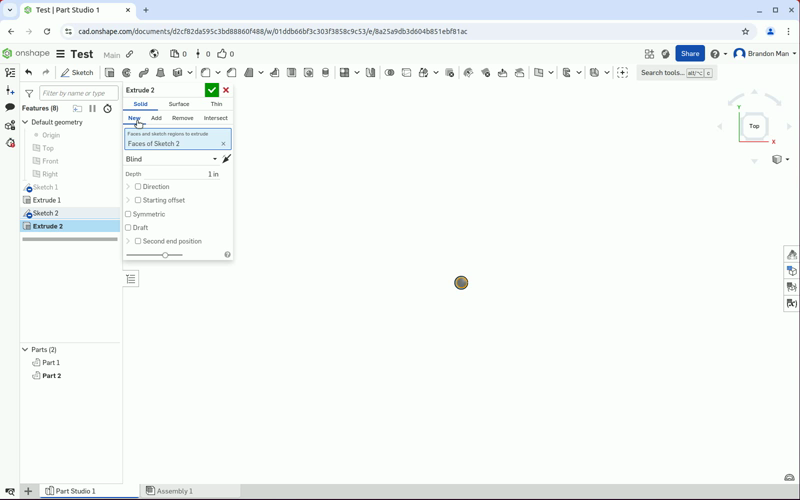
key(tab, 4)
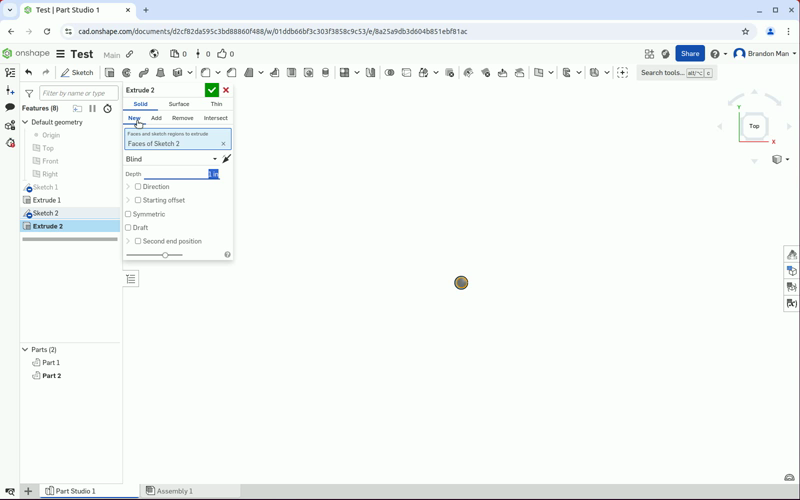
text(16.609)
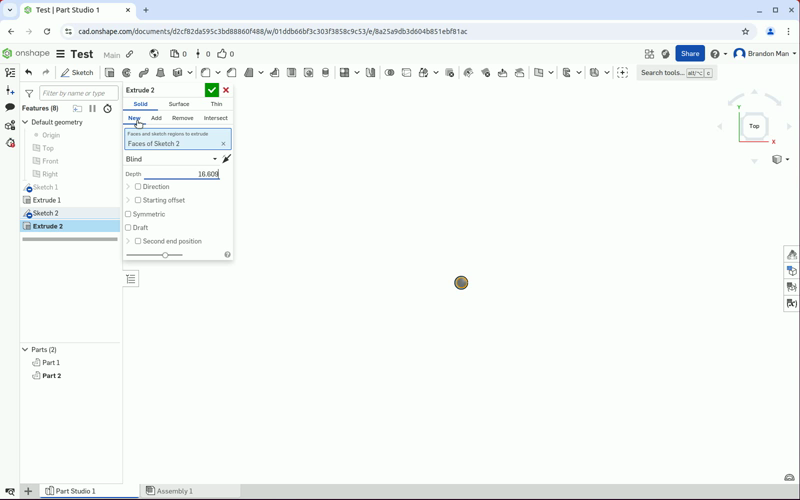
key(enter)
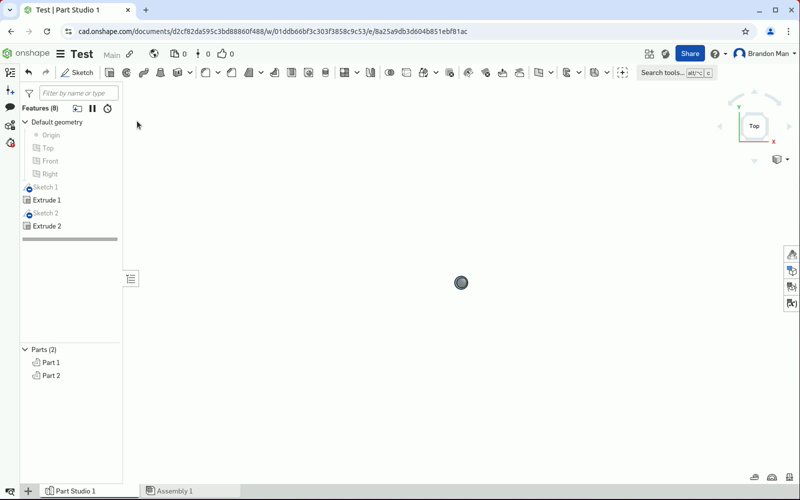
key(shift+h)
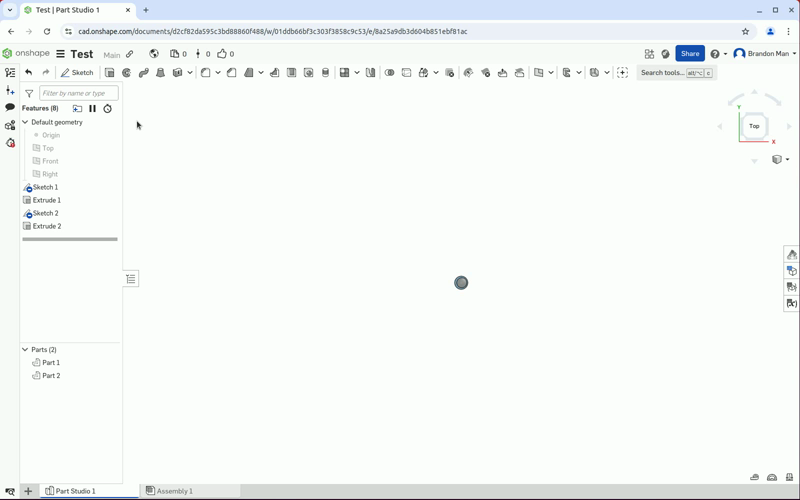
key(shift+h)
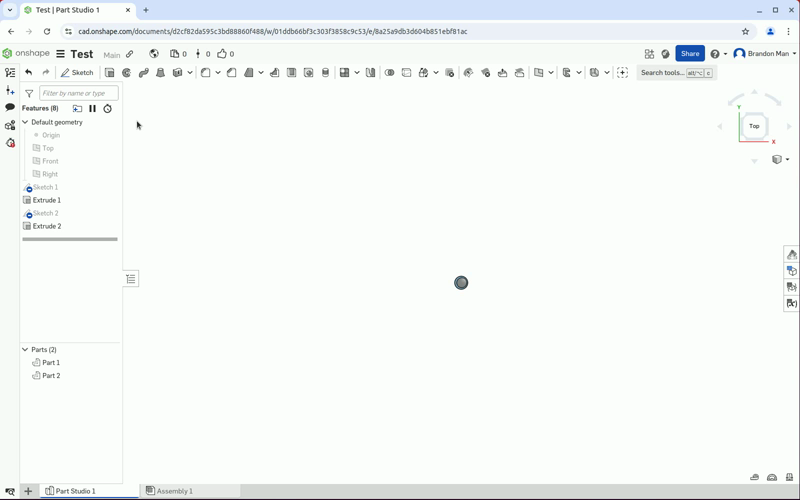
mouse_move(73, 189)
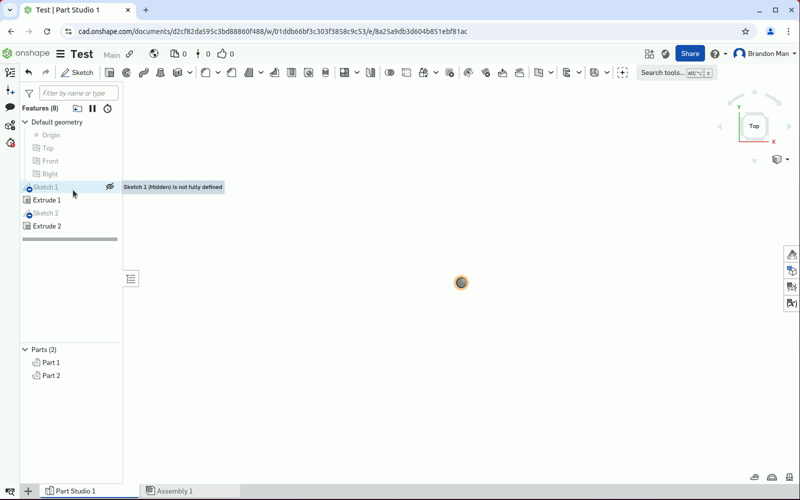
click(73, 189)
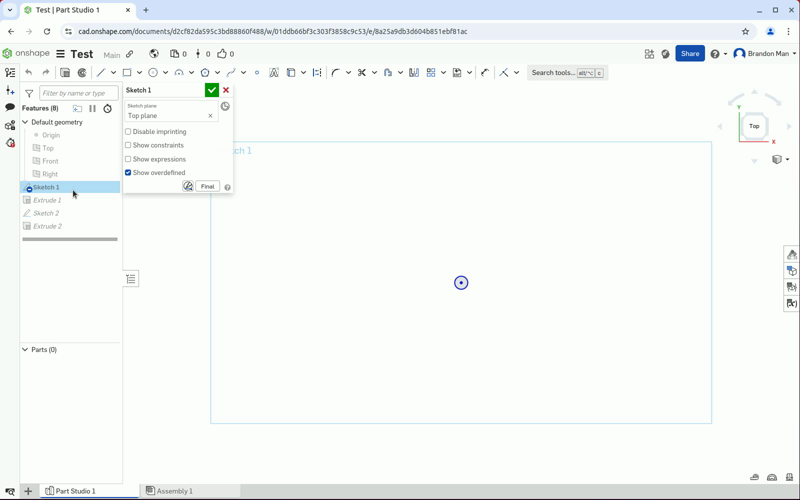
mouse_move(229, 92)
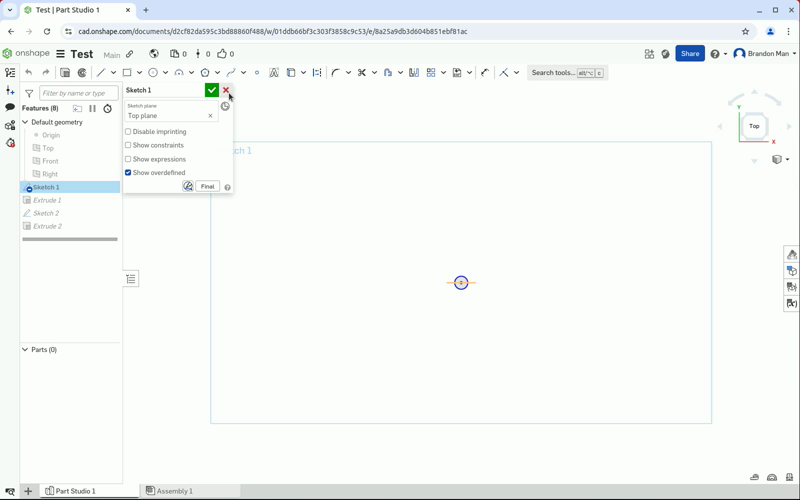
click(229, 92)
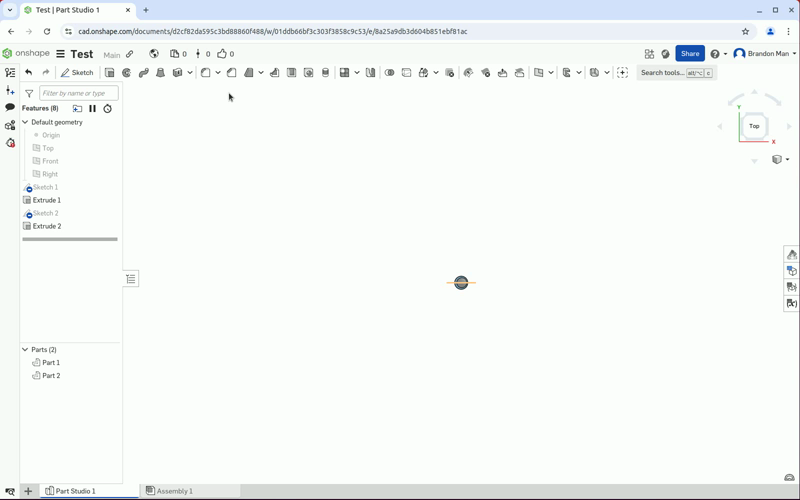
mouse_move(541, 75)
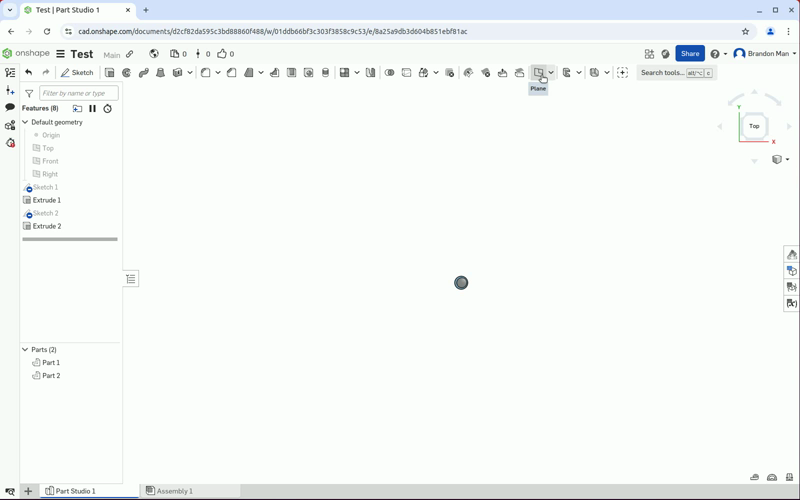
click(541, 75)
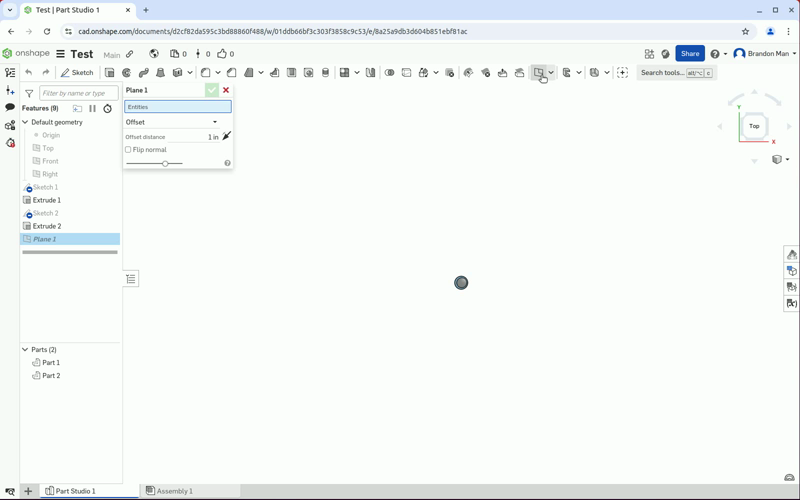
mouse_move(73, 150)
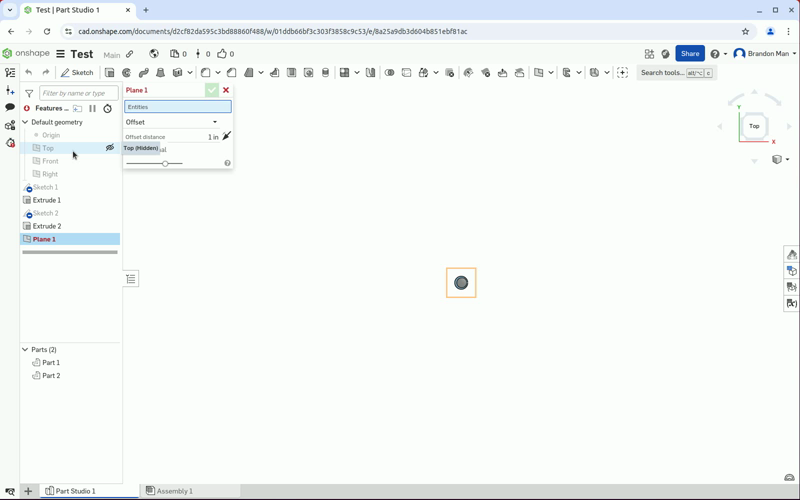
click(73, 150)
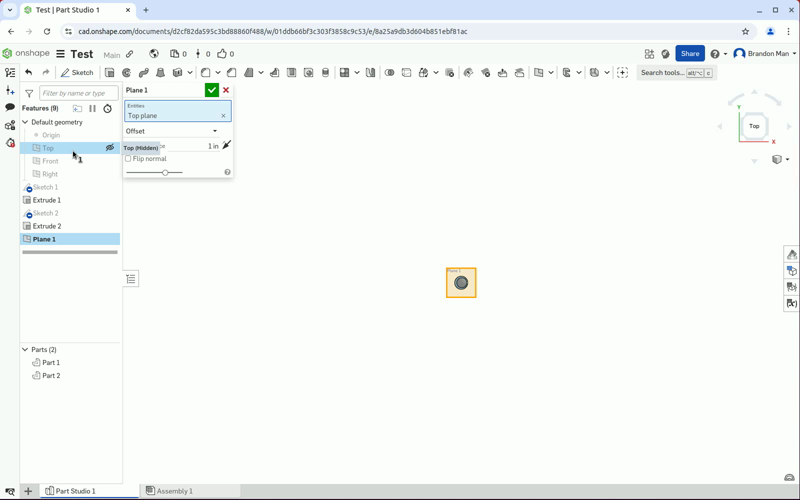
key(tab, 2)
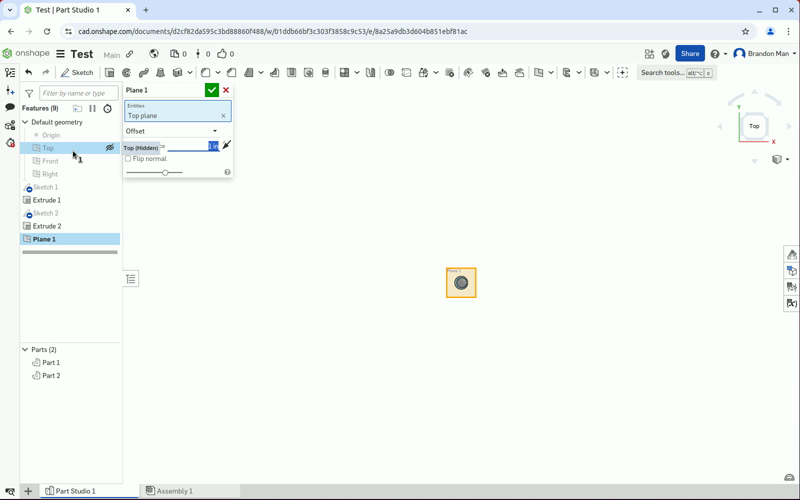
text(16.607)
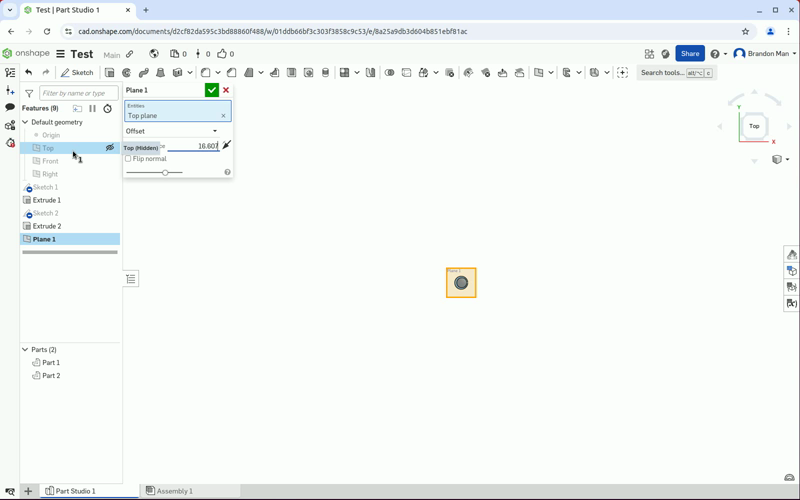
key(enter, 2)
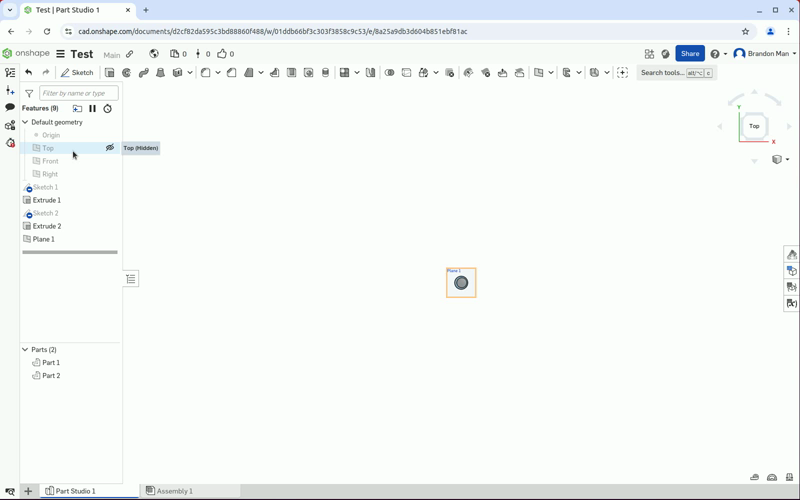
key(shift+s)
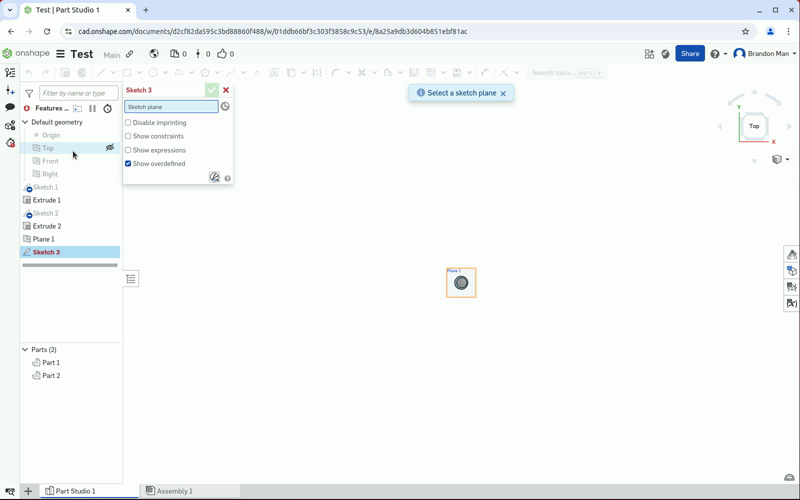
mouse_move(73, 241)
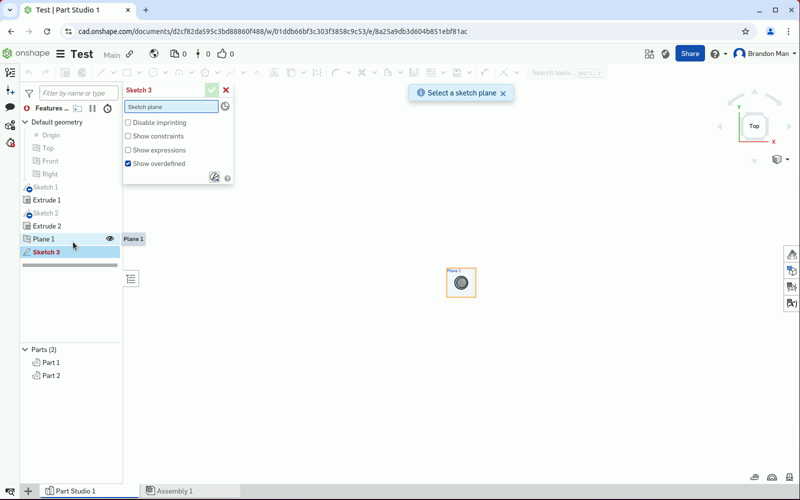
click(73, 241)
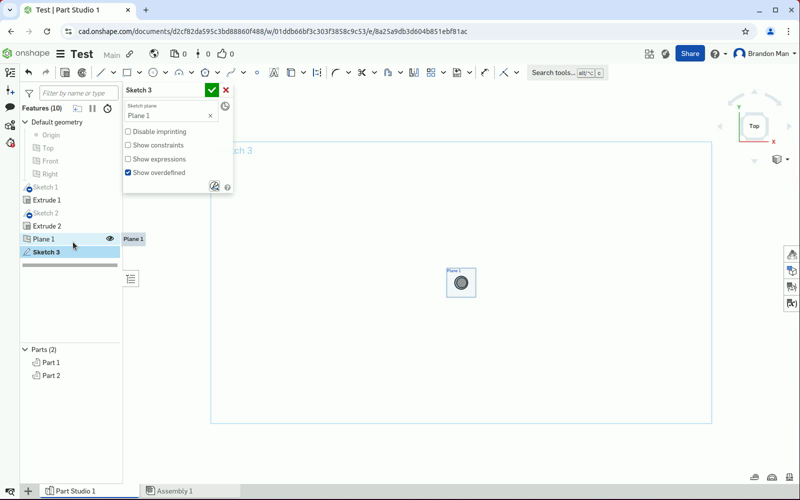
mouse_move(73, 352)
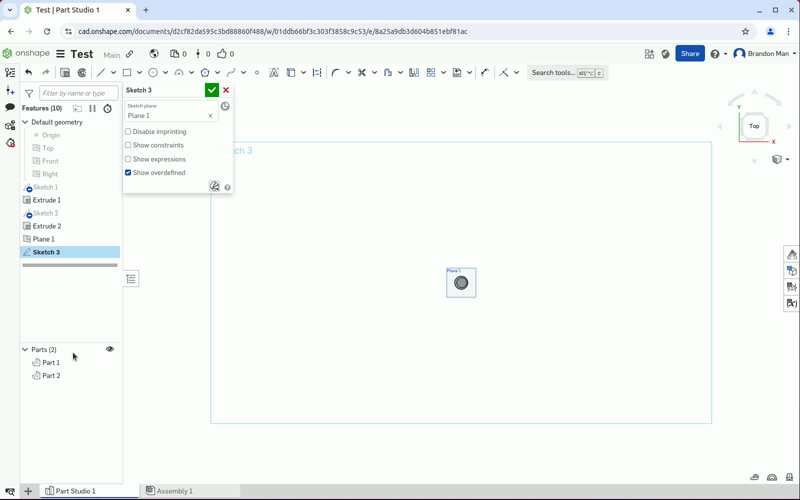
key(y)
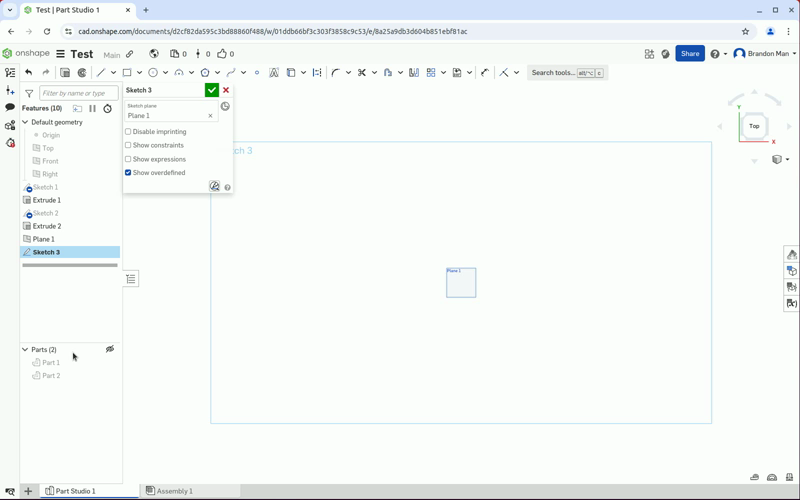
key(l)
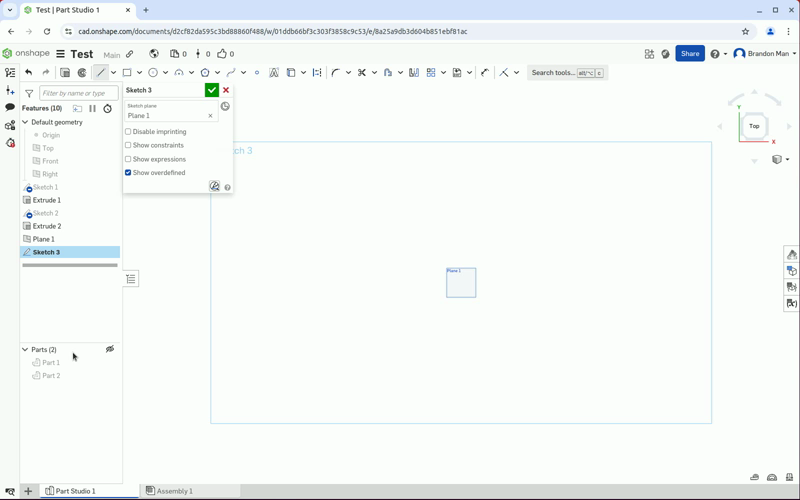
key_down(shift)
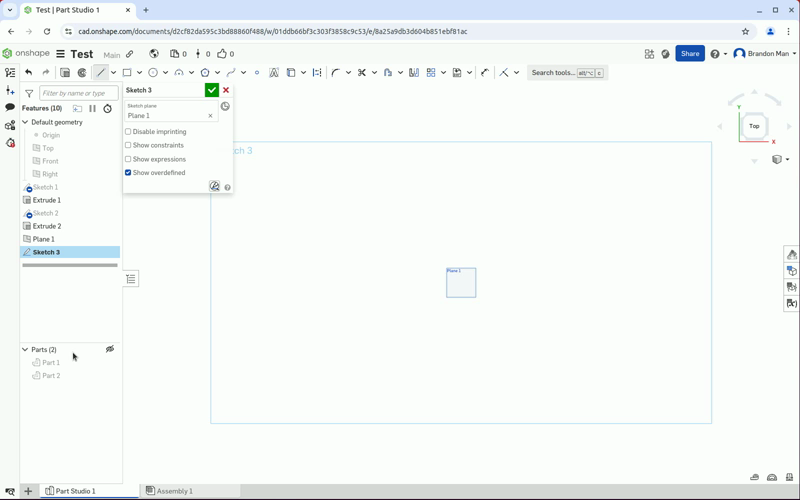
mouse_move(459, 284)
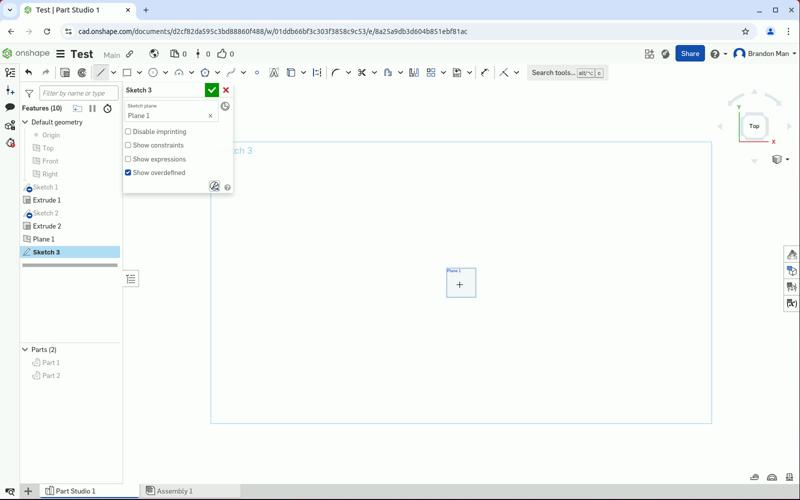
click(459, 284)
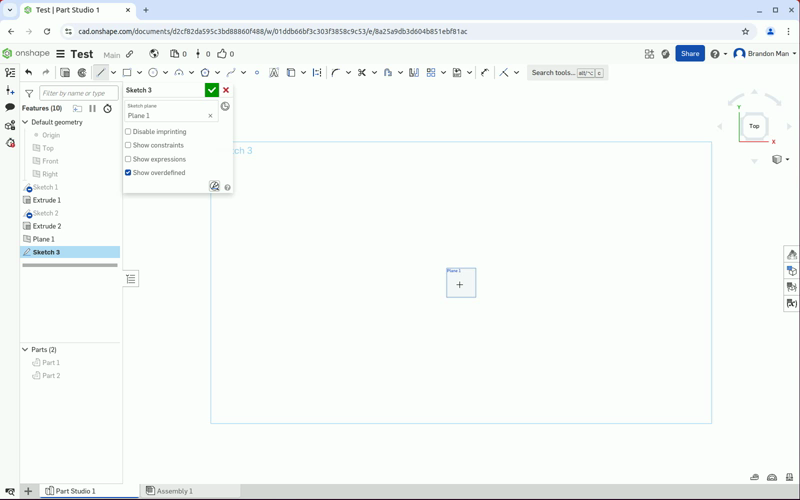
key_up(shift)
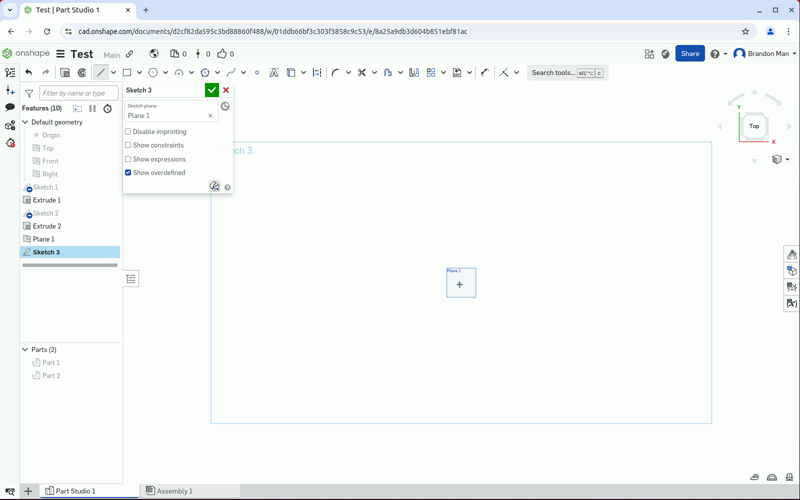
key_down(shift)
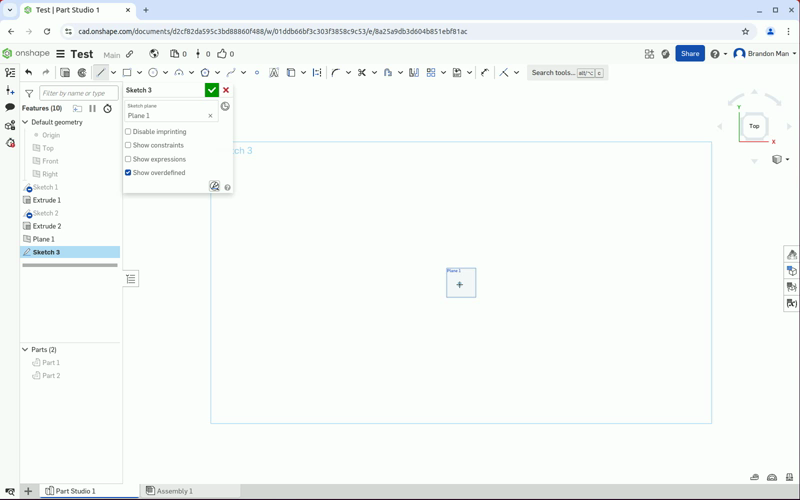
mouse_move(489, 284)
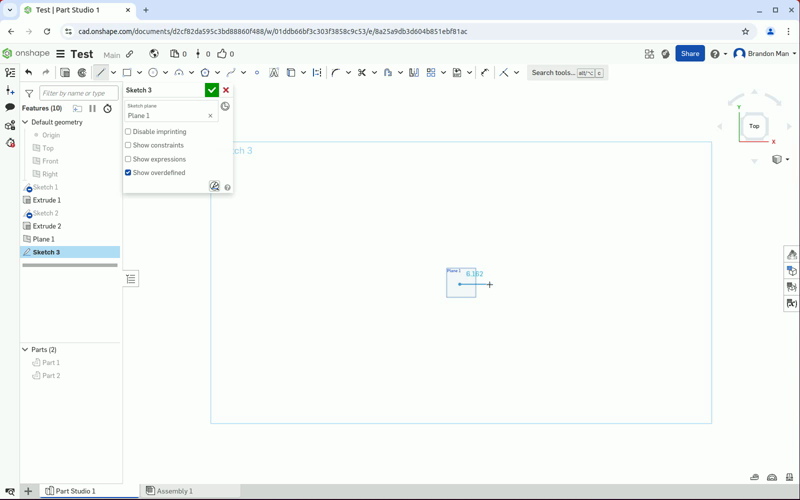
mouse_move(464, 284)
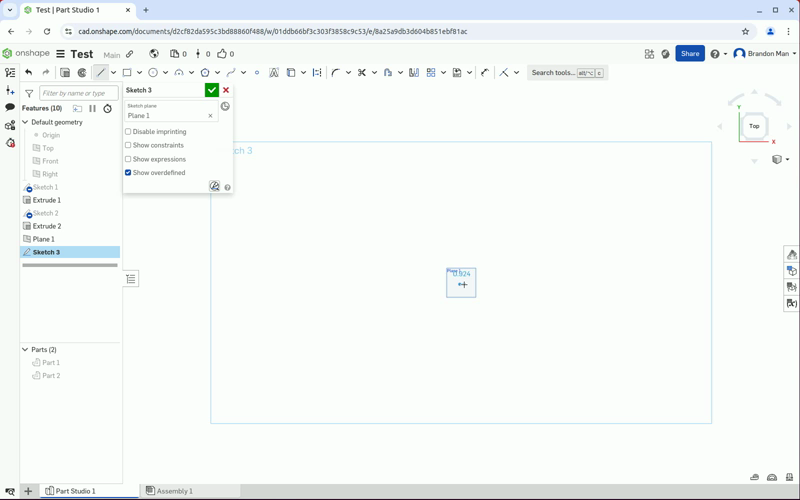
scroll(6)
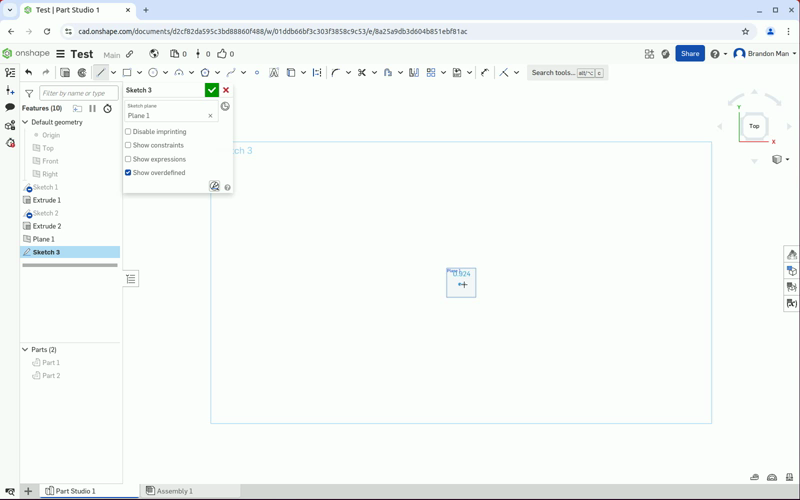
scroll(6)
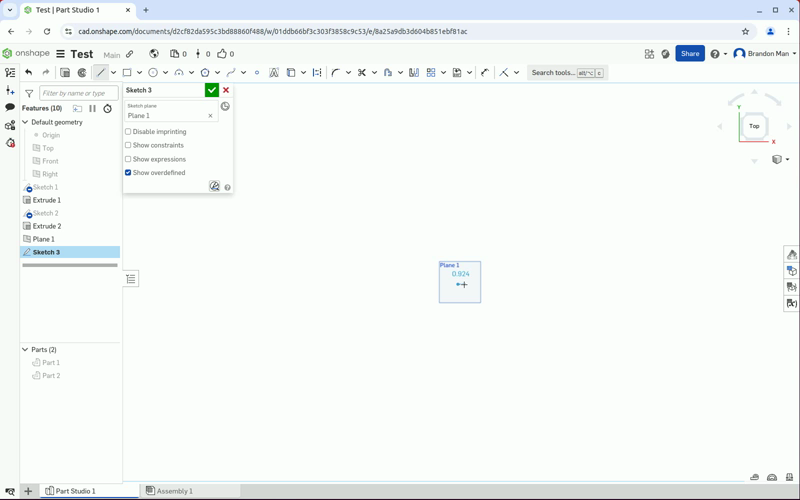
scroll(6)
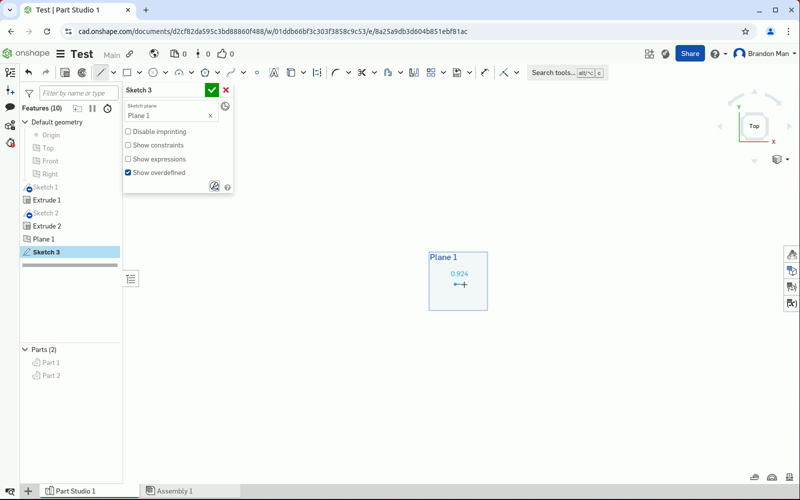
scroll(6)
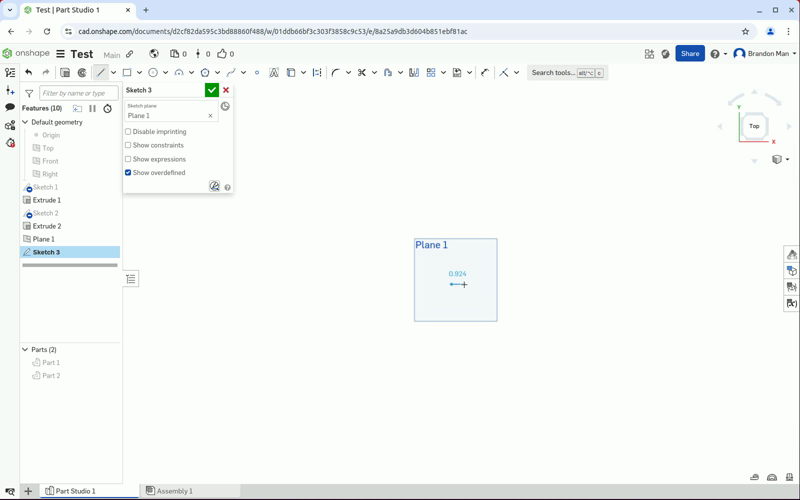
scroll(6)
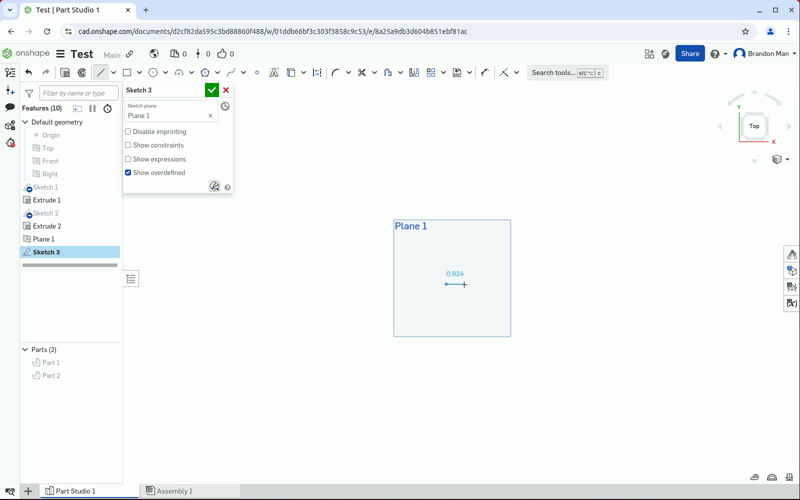
scroll(6)
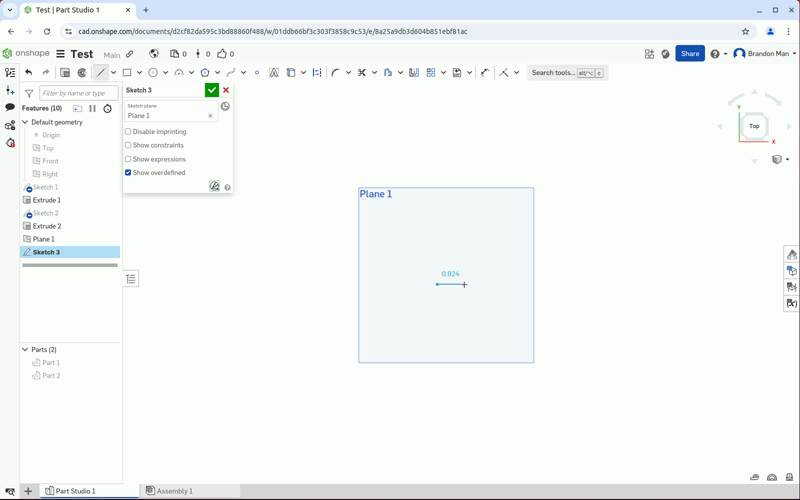
scroll(6)
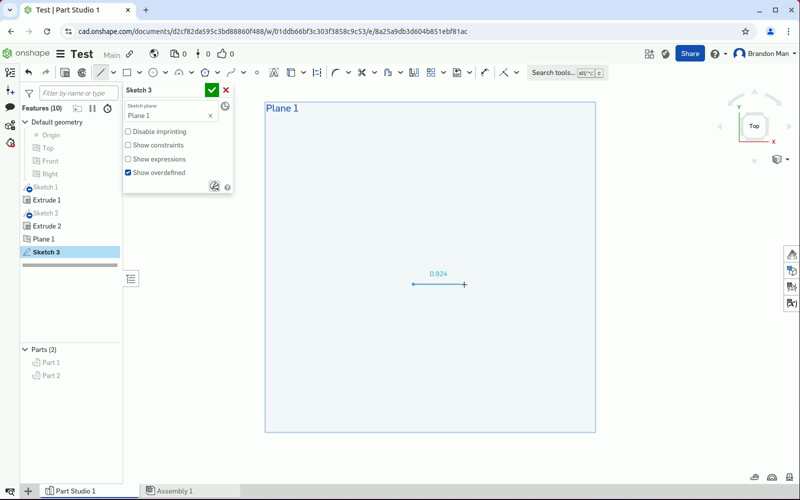
click(464, 284)
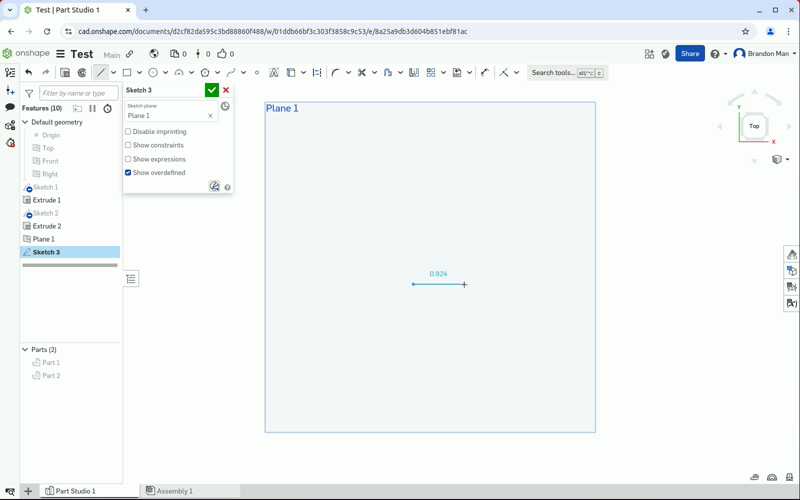
scroll(-6)
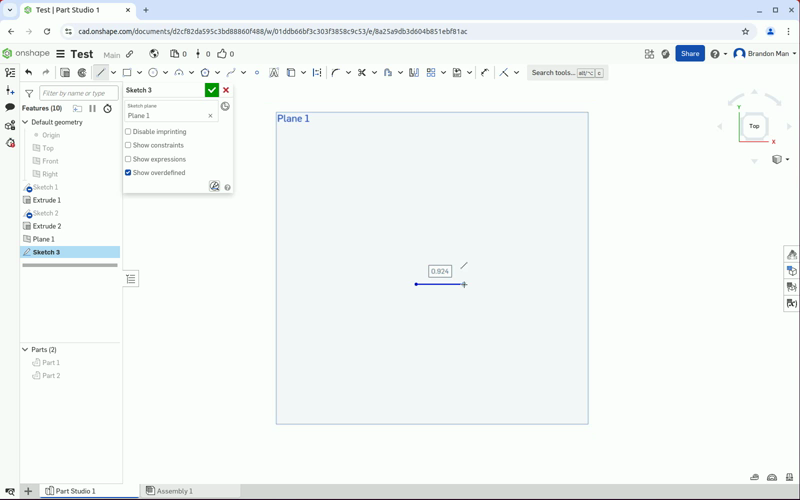
scroll(-6)
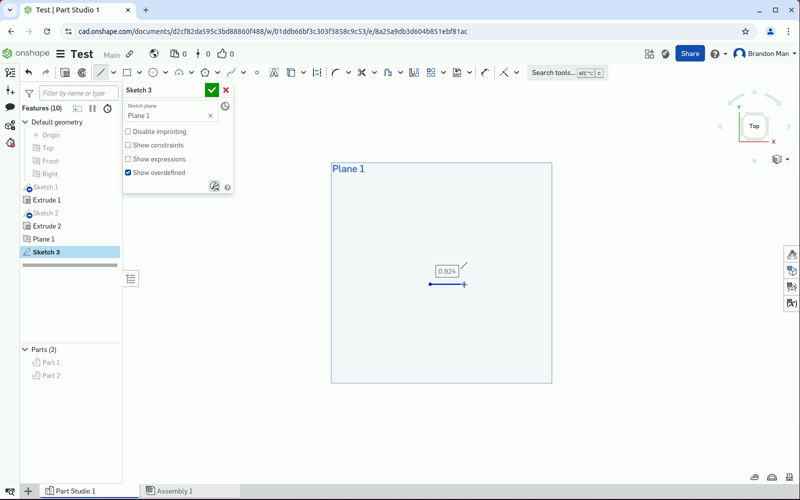
scroll(-6)
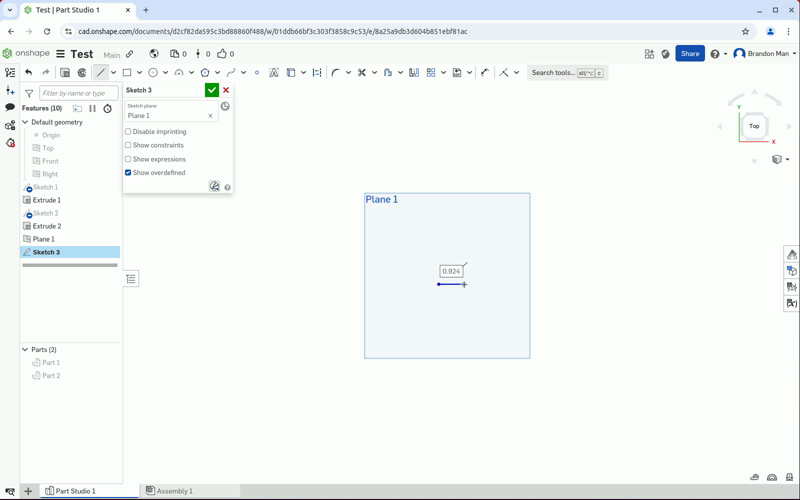
scroll(-6)
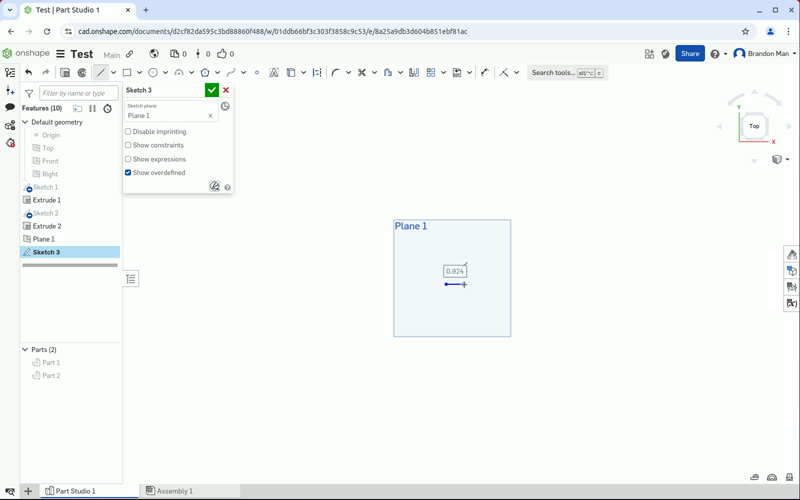
scroll(-6)
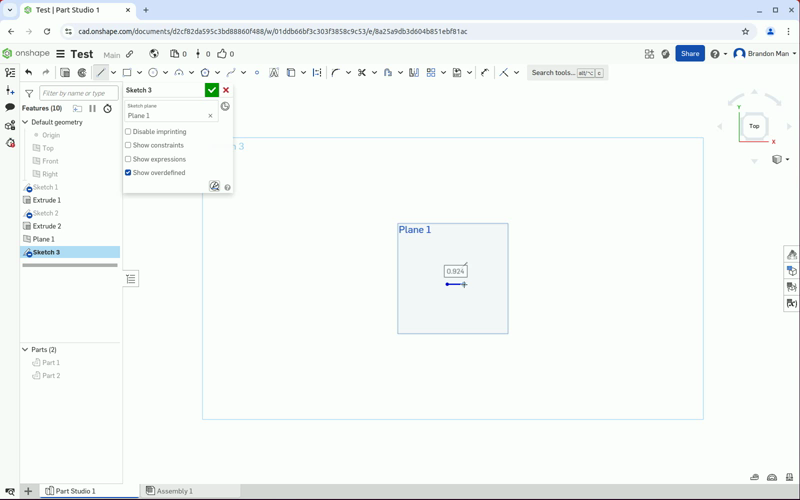
scroll(-6)
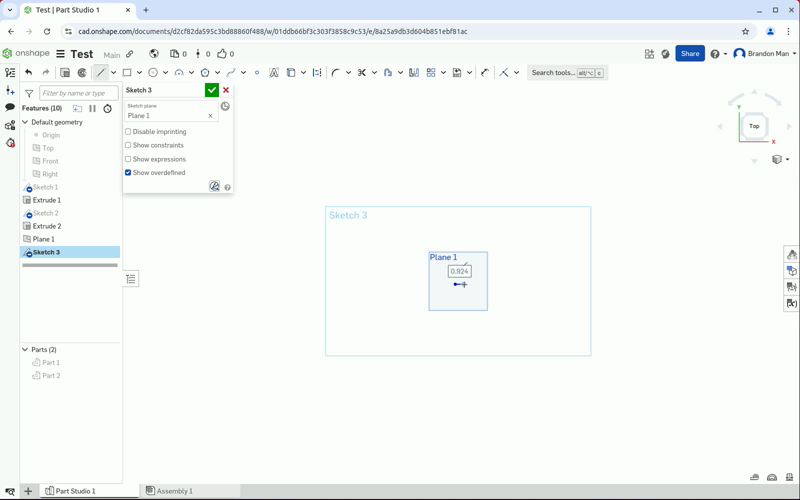
scroll(-6)
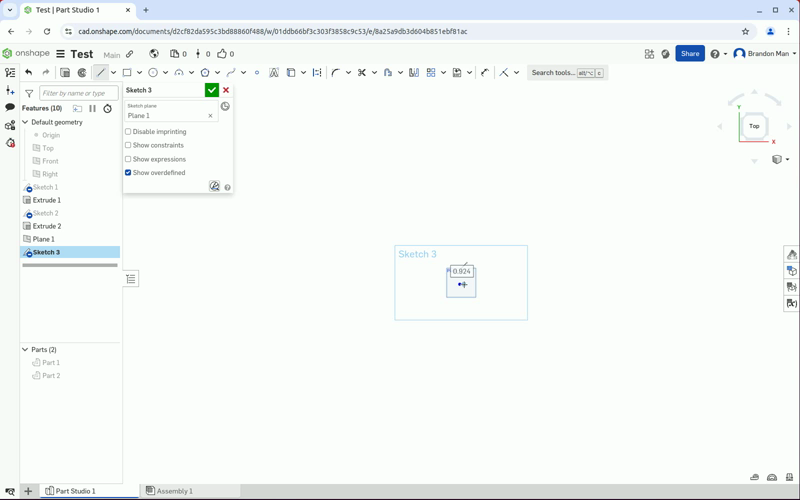
key_up(shift)
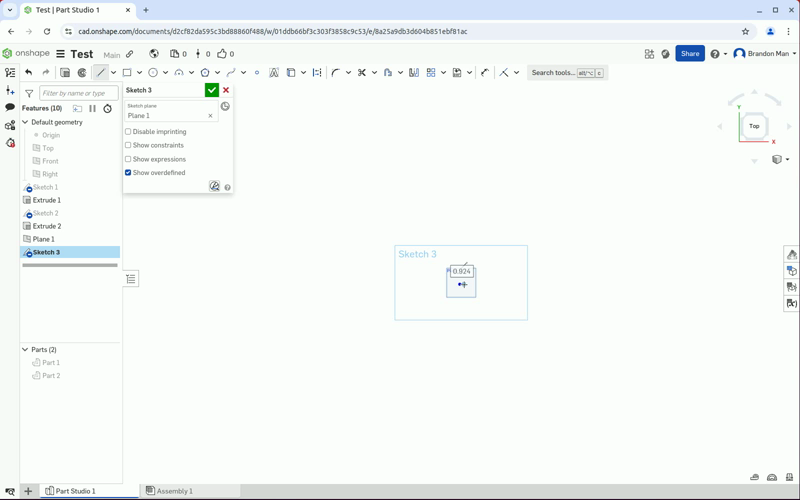
key_down(shift)
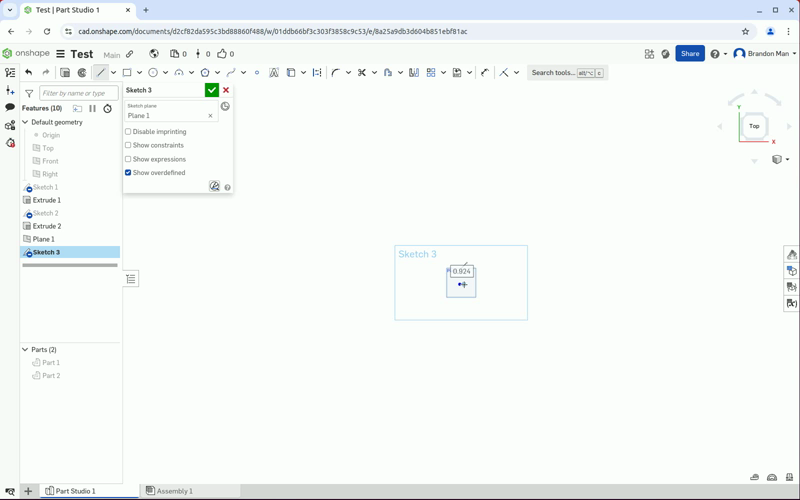
mouse_move(494, 284)
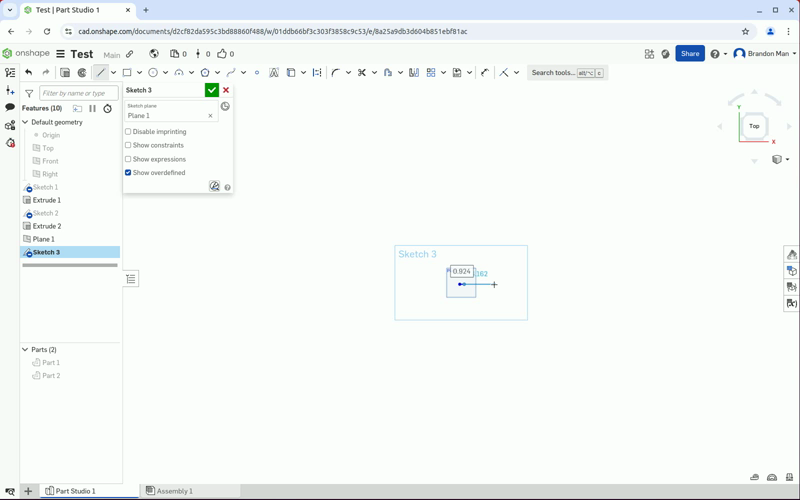
mouse_move(464, 279)
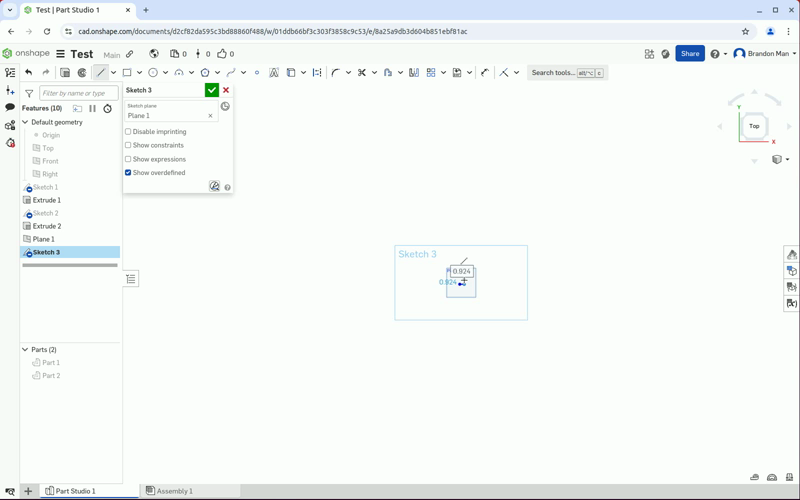
scroll(6)
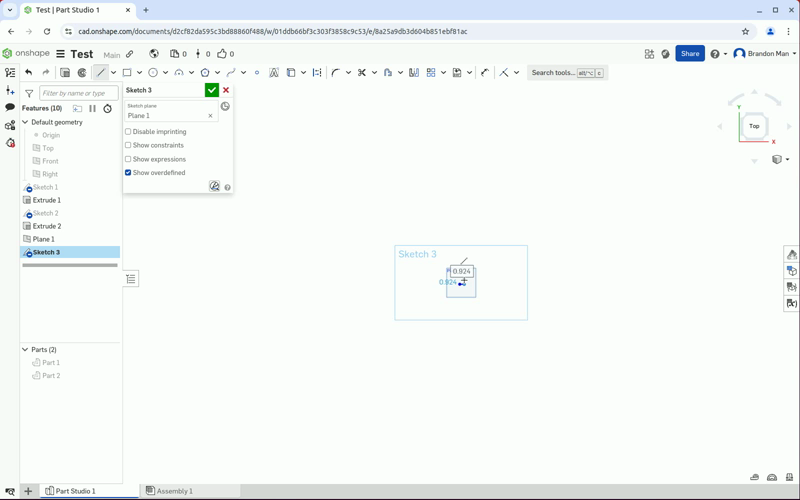
scroll(6)
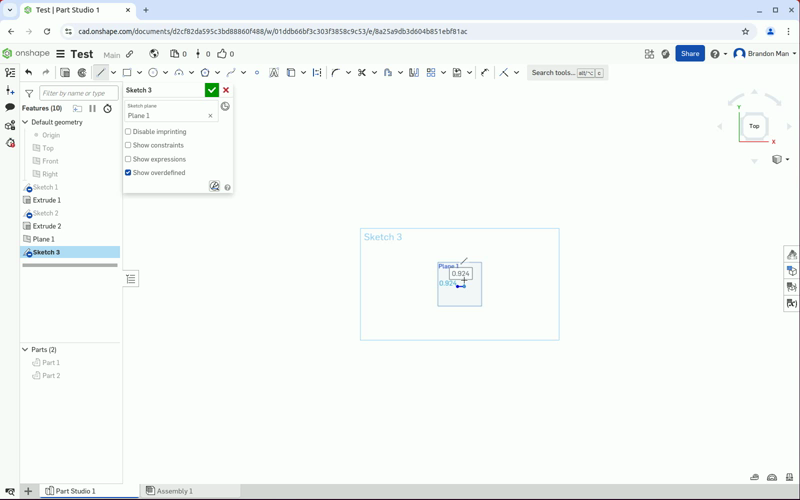
scroll(6)
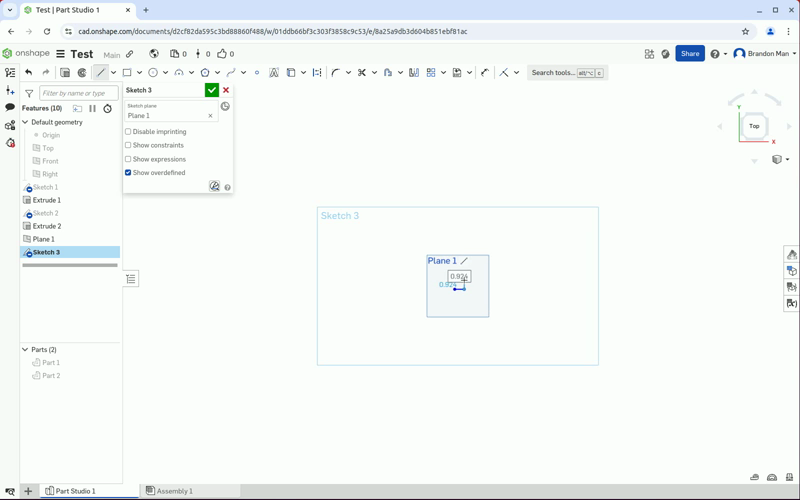
scroll(6)
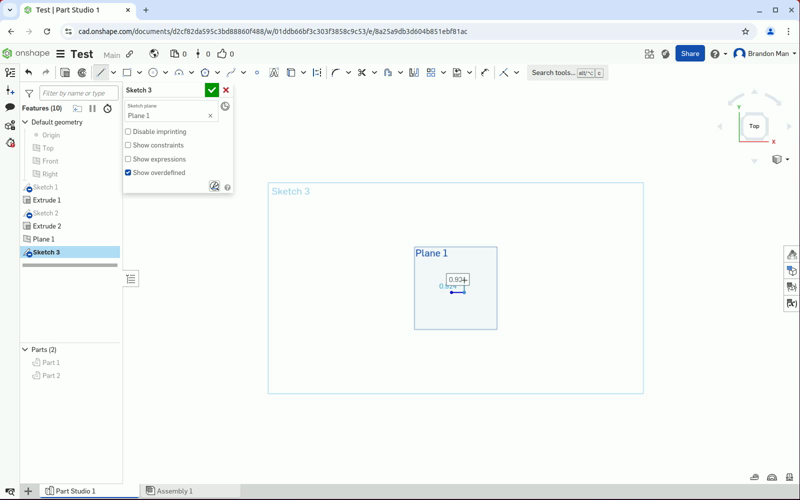
scroll(6)
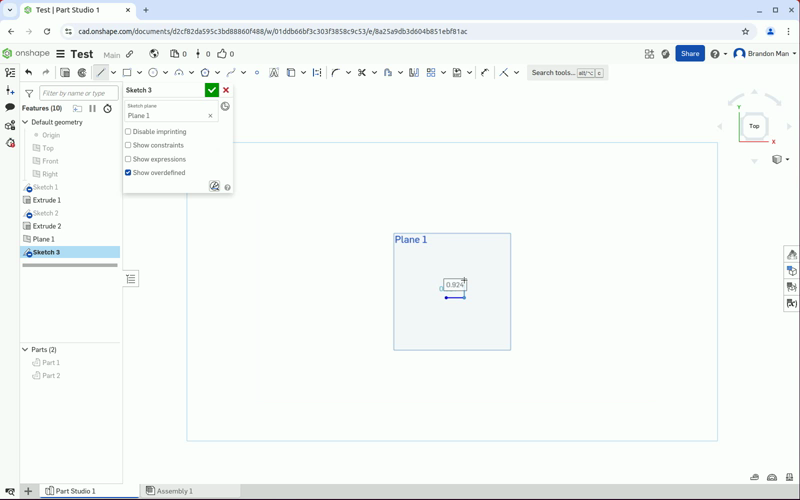
scroll(6)
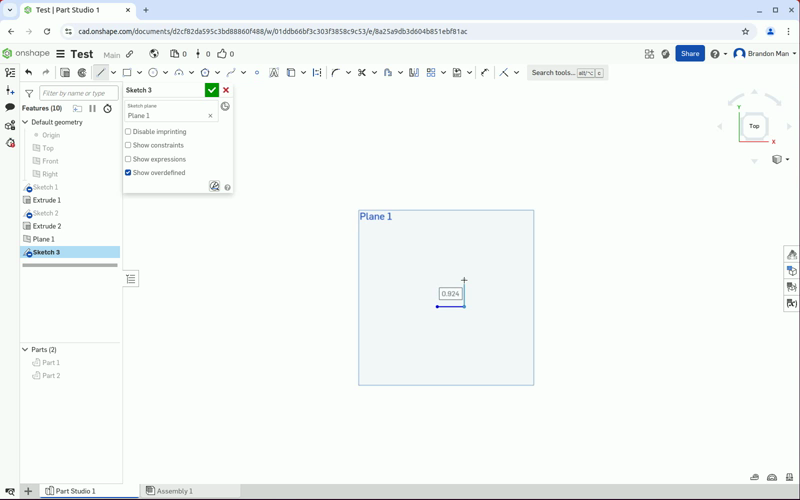
scroll(6)
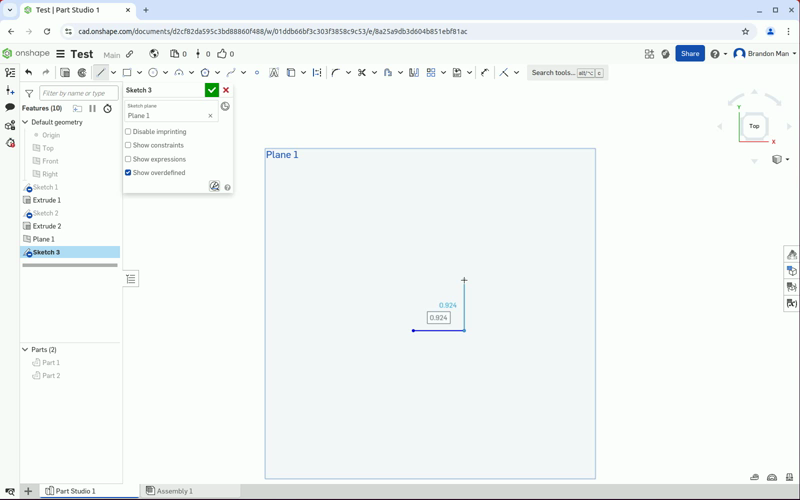
click(464, 279)
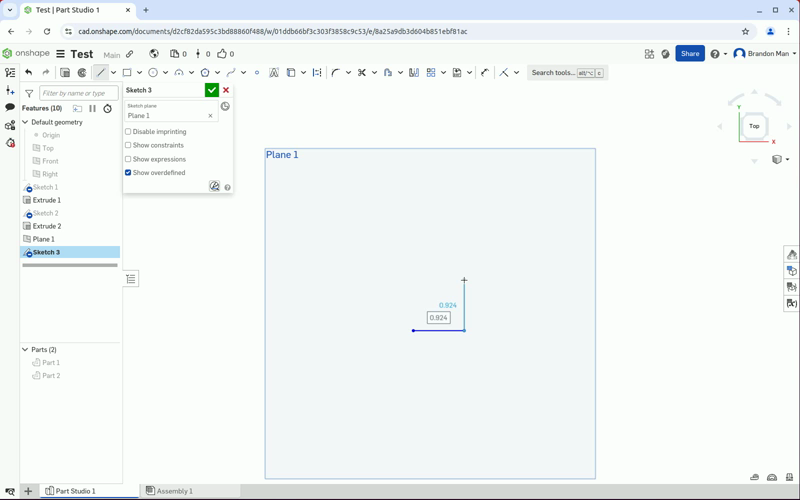
scroll(-6)
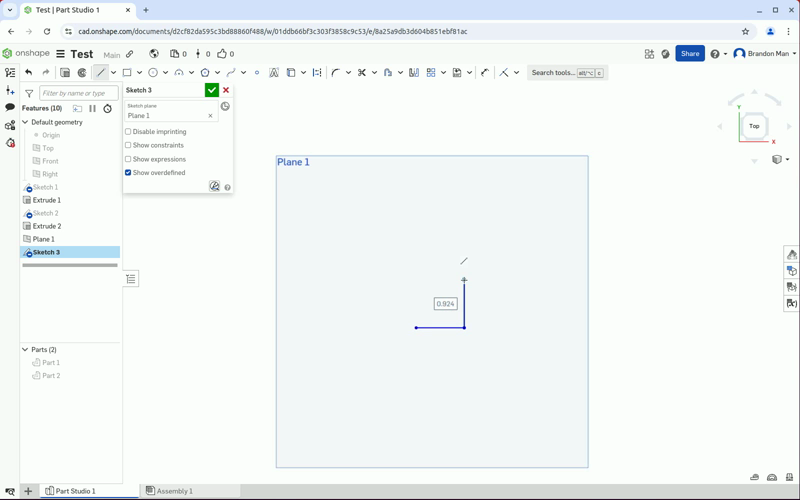
scroll(-6)
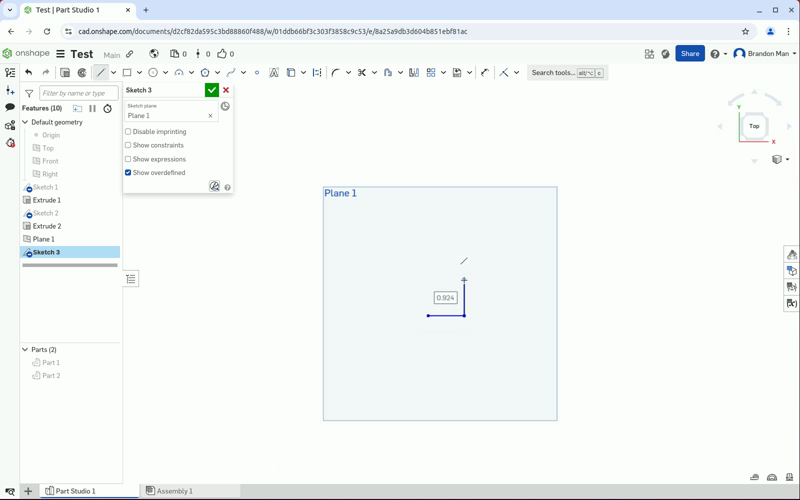
scroll(-6)
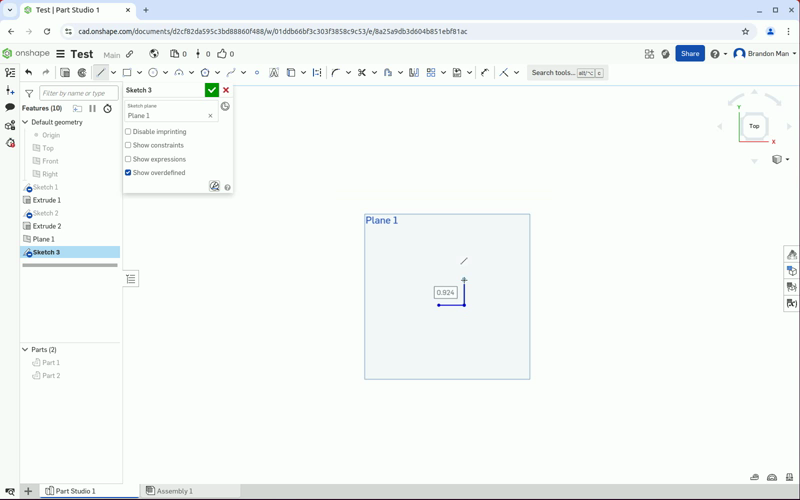
scroll(-6)
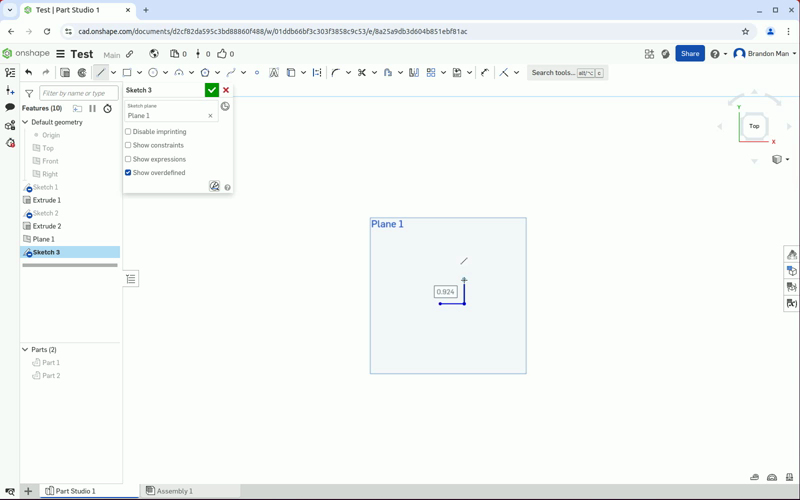
scroll(-6)
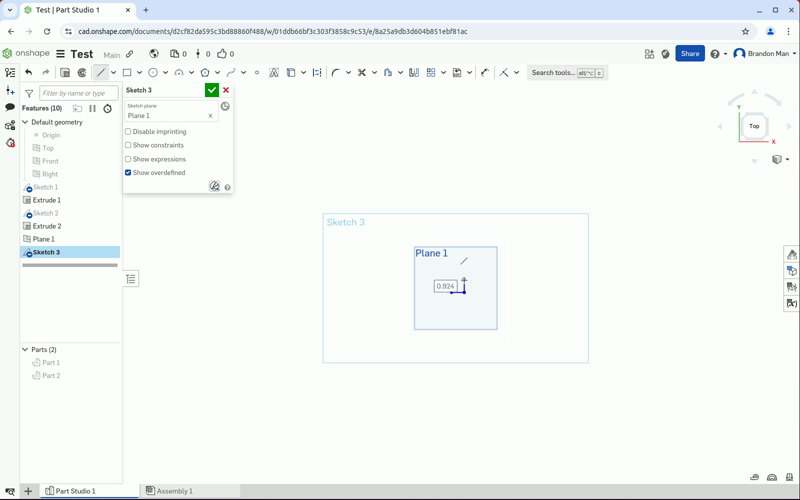
scroll(-6)
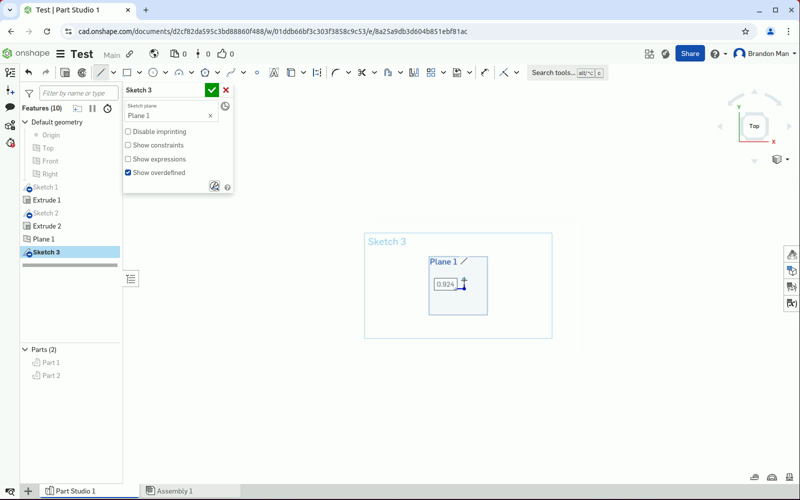
scroll(-6)
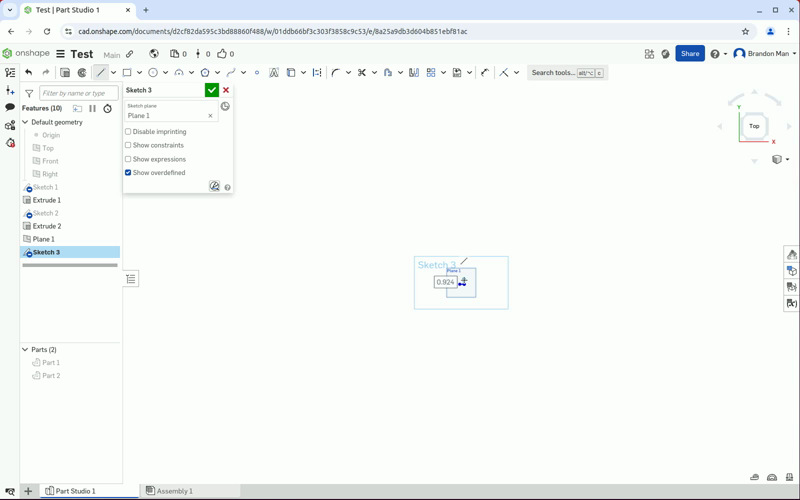
key_up(shift)
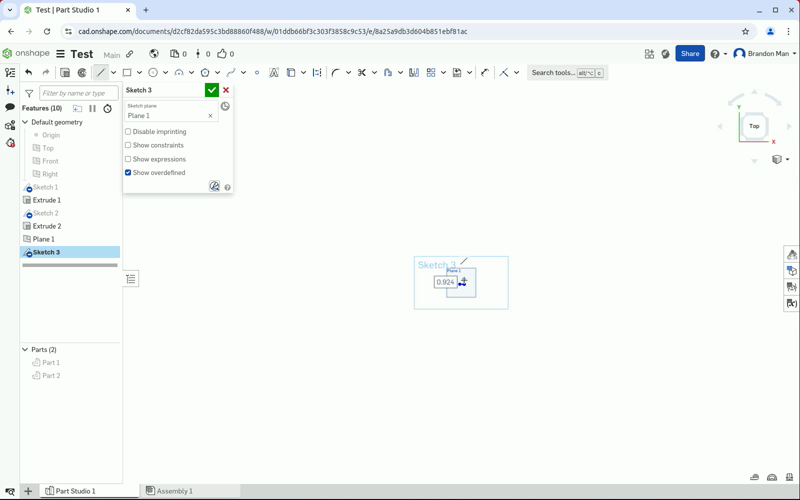
key_down(shift)
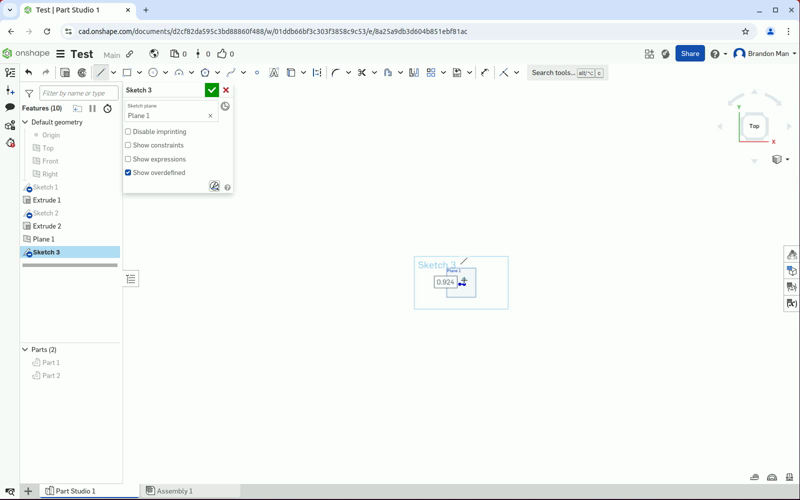
mouse_move(494, 279)
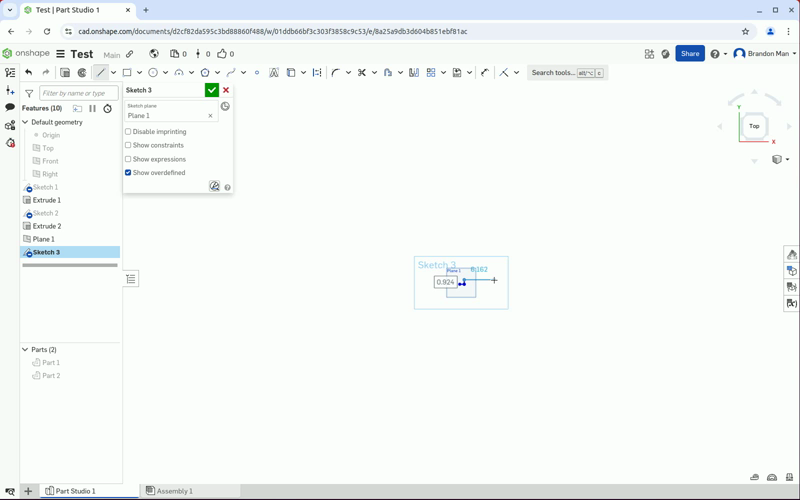
mouse_move(459, 279)
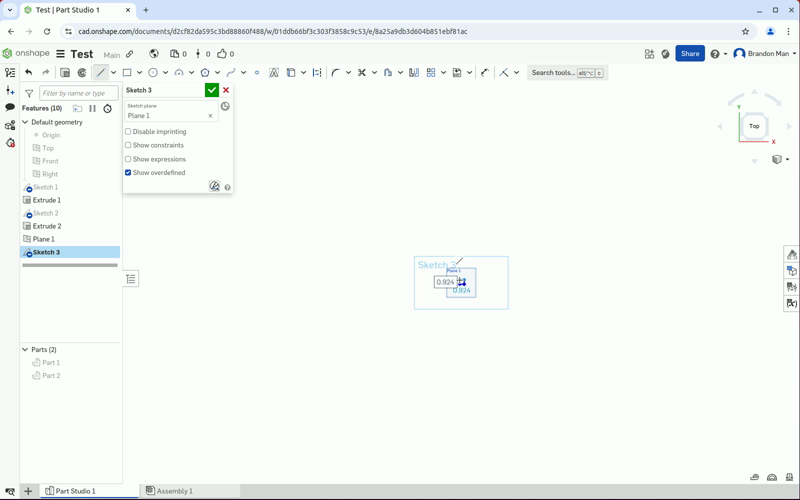
scroll(6)
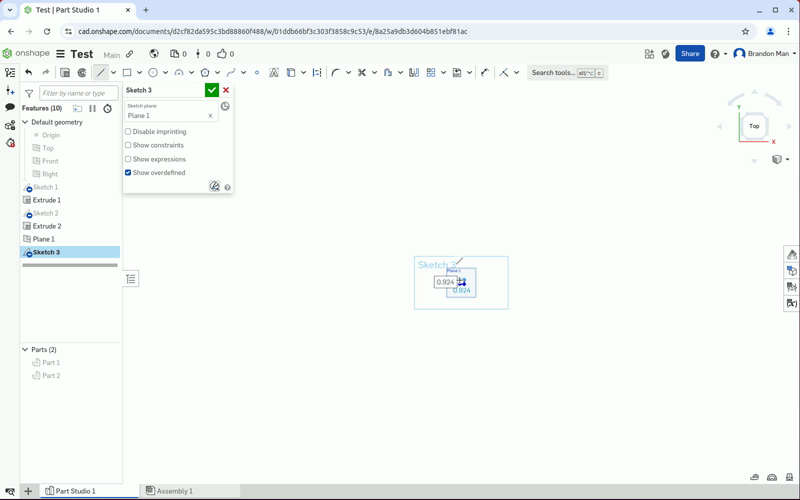
scroll(6)
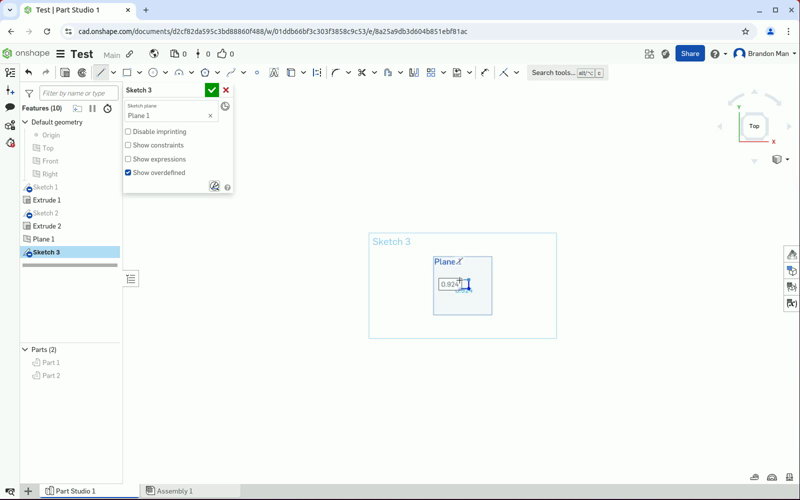
scroll(6)
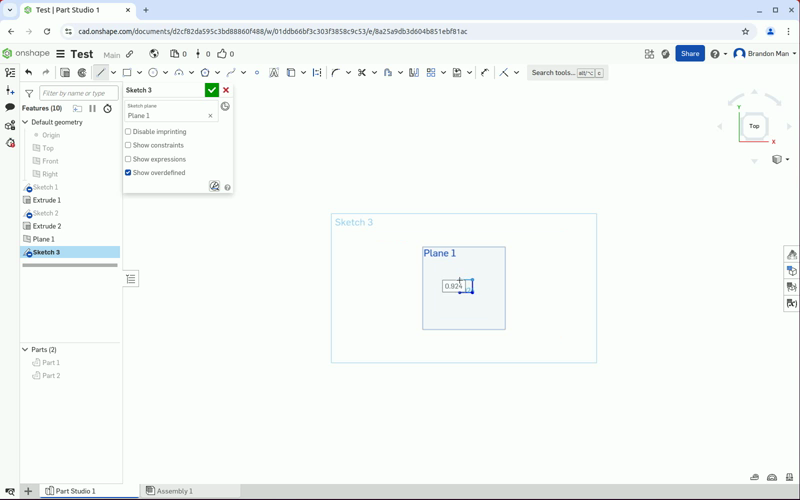
scroll(6)
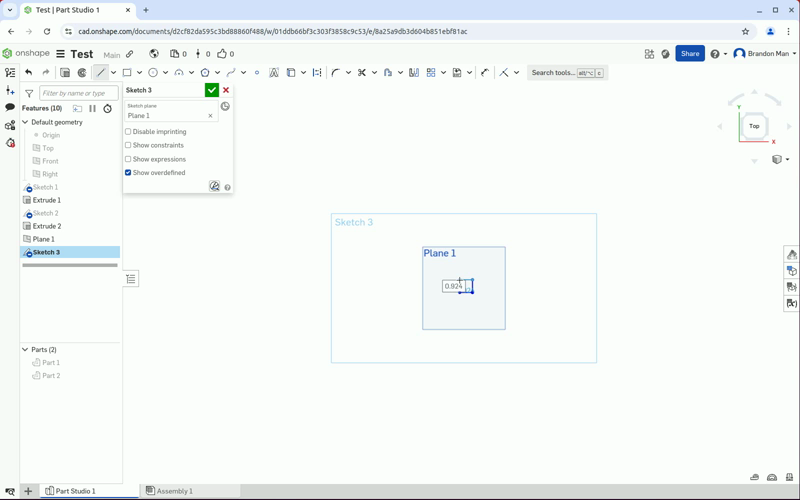
scroll(6)
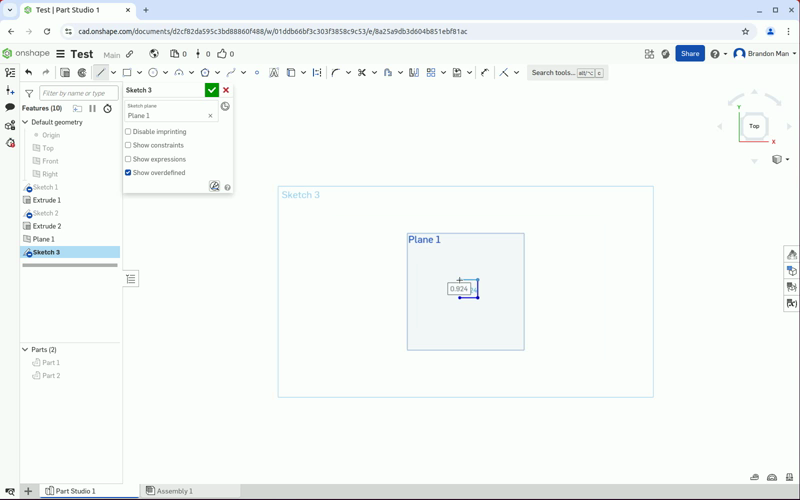
scroll(6)
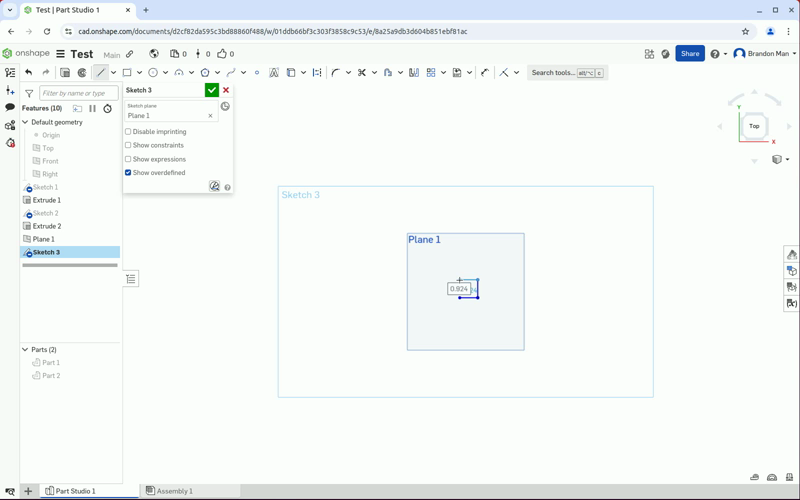
scroll(6)
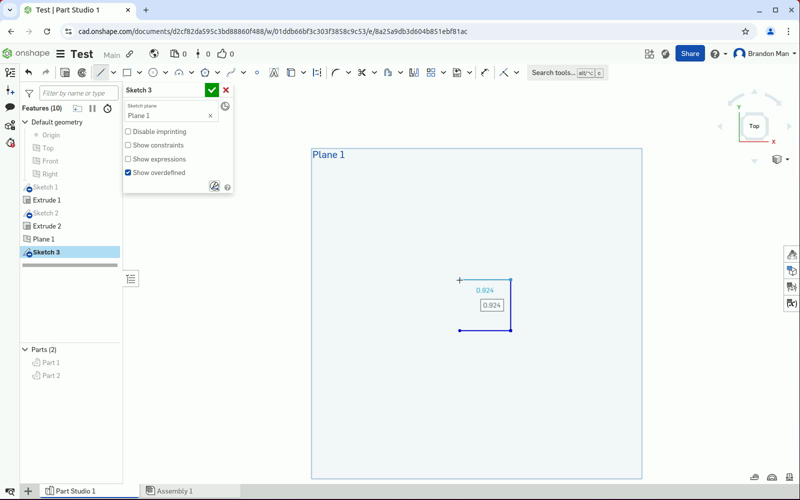
click(459, 279)
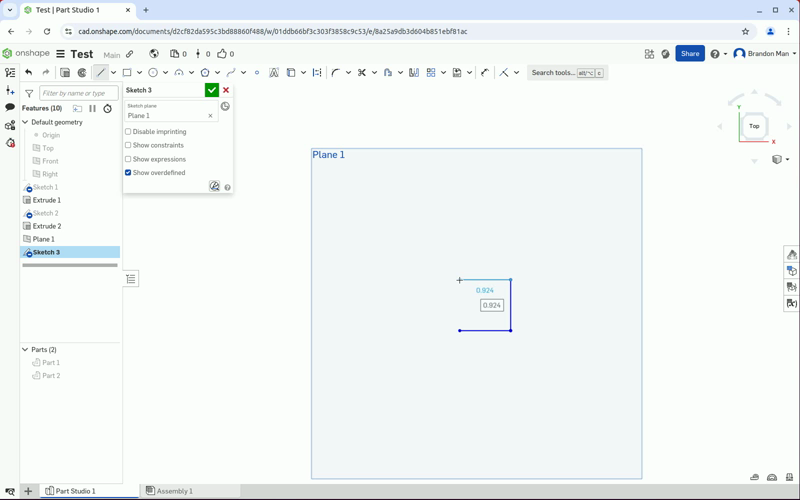
scroll(-6)
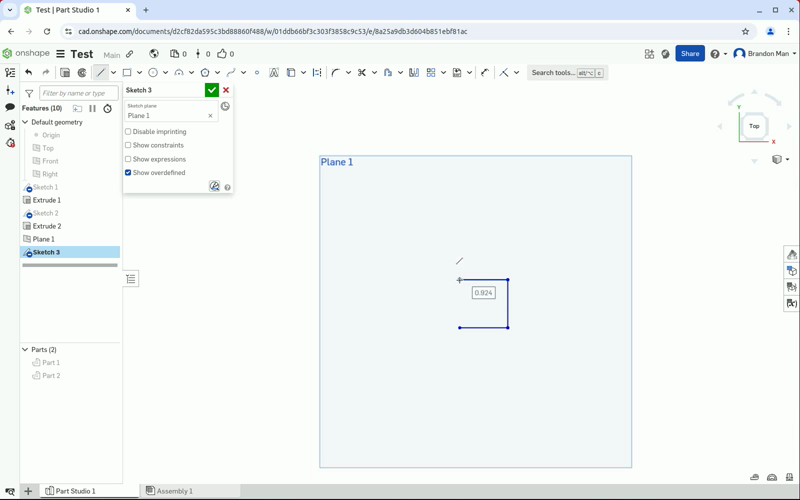
scroll(-6)
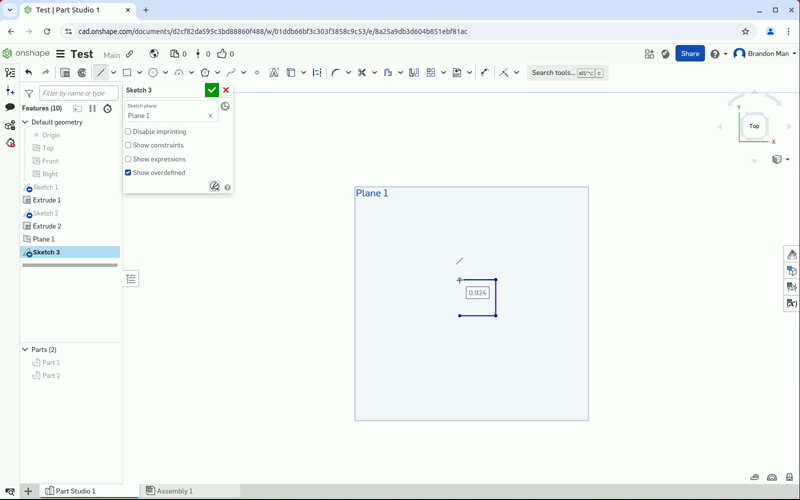
scroll(-6)
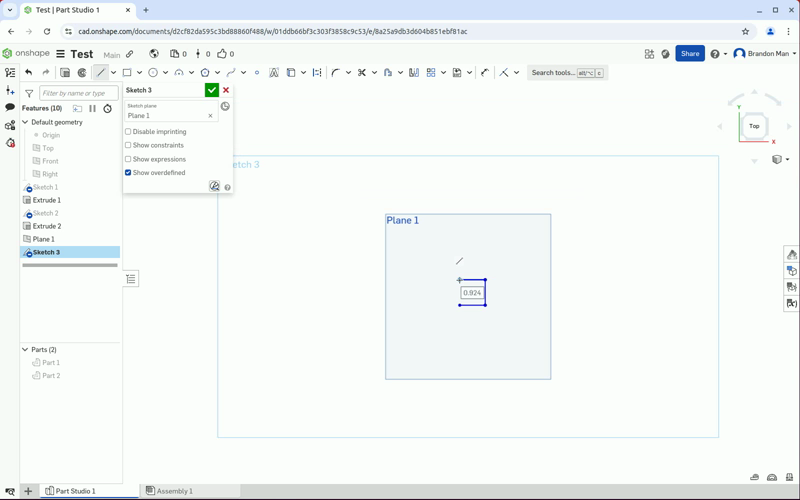
scroll(-6)
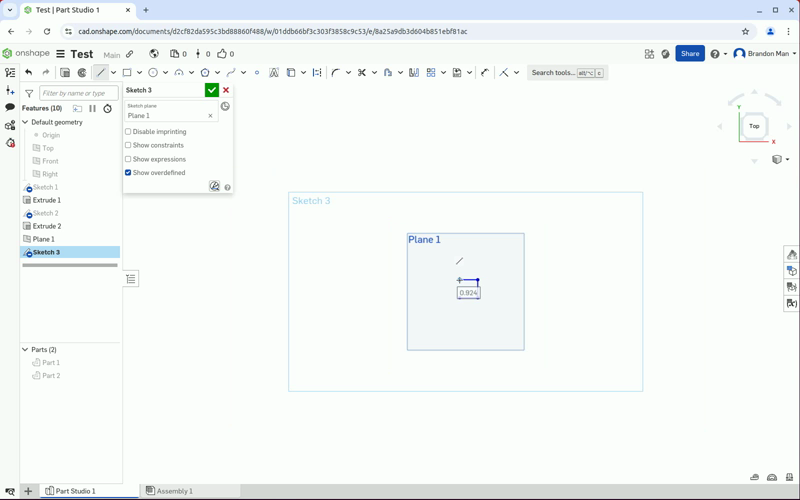
scroll(-6)
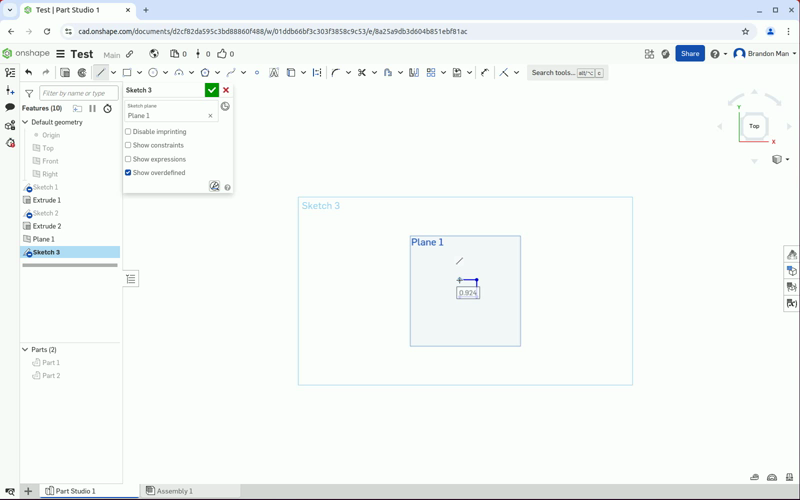
scroll(-6)
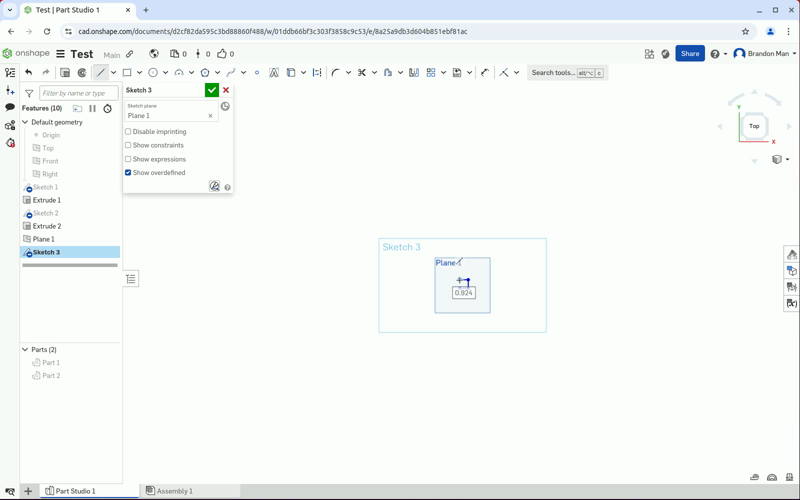
scroll(-6)
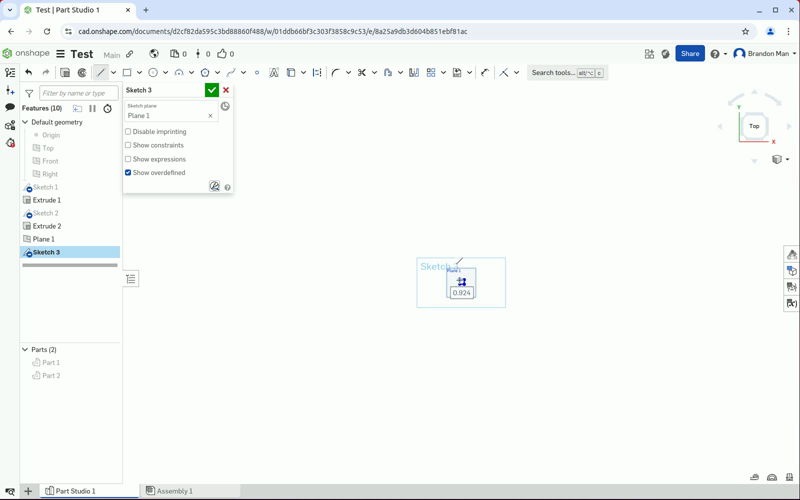
key_up(shift)
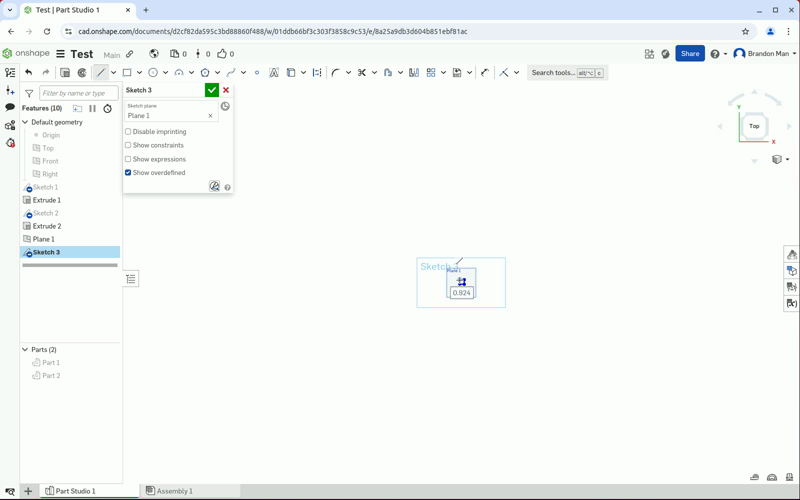
mouse_move(489, 279)
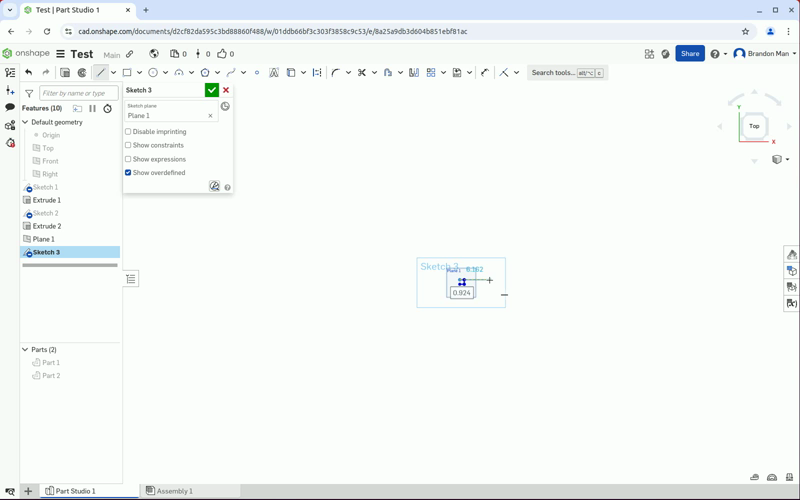
key_down(shift)
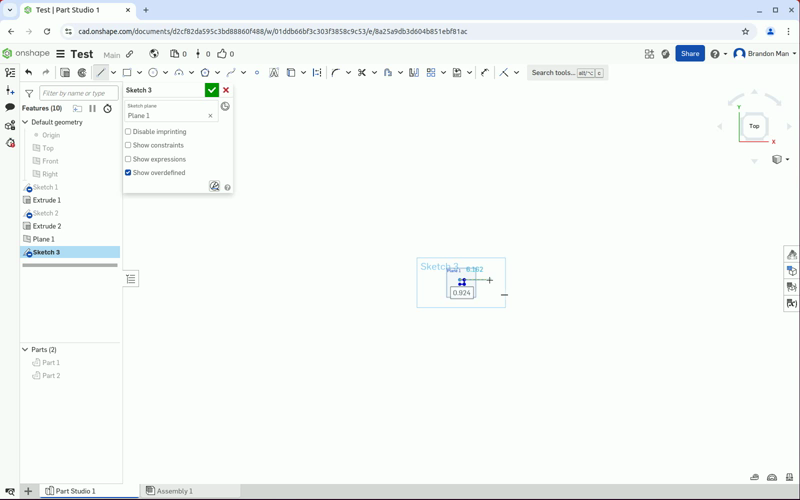
mouse_move(459, 284)
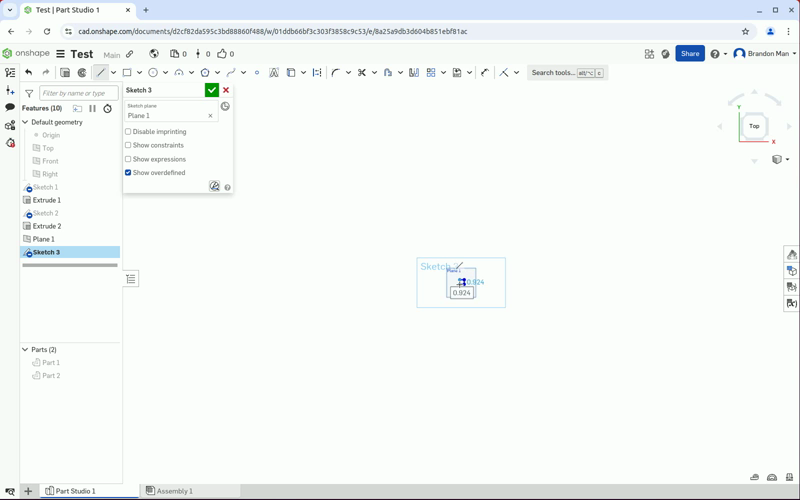
scroll(6)
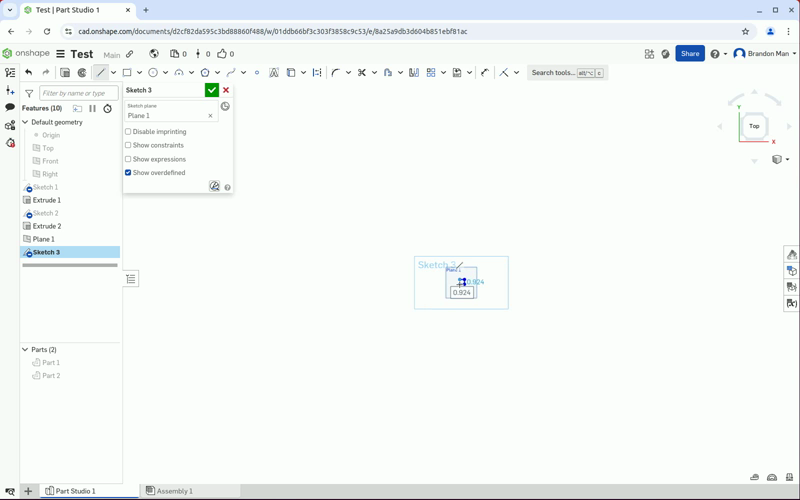
scroll(6)
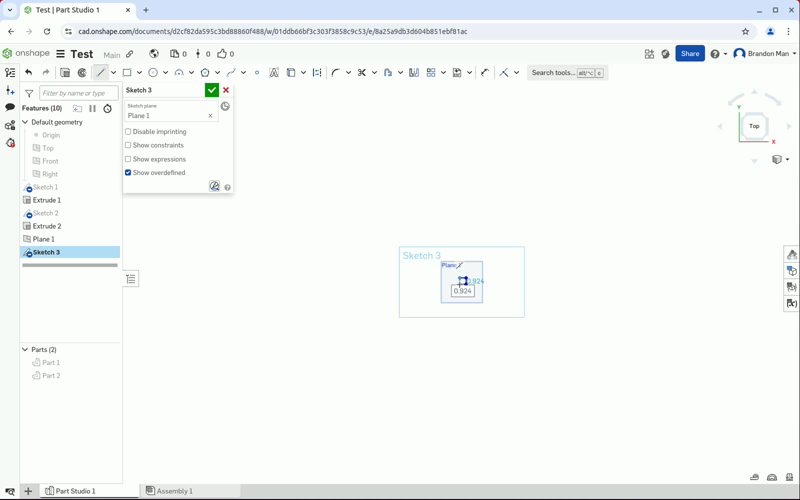
scroll(6)
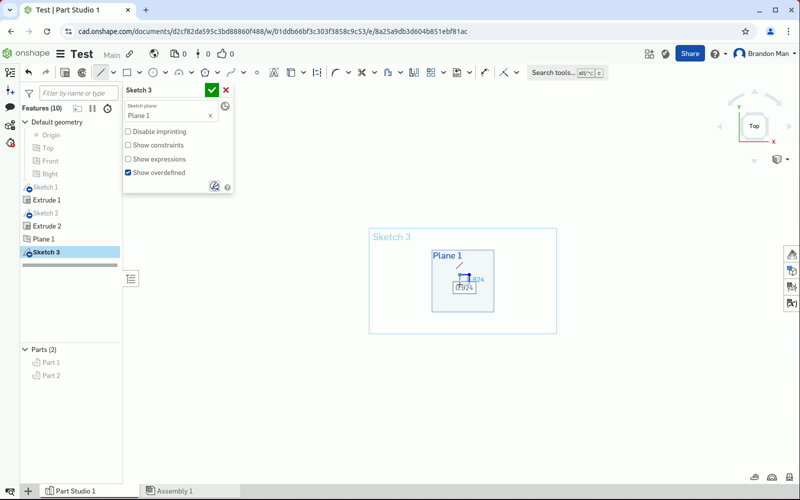
scroll(6)
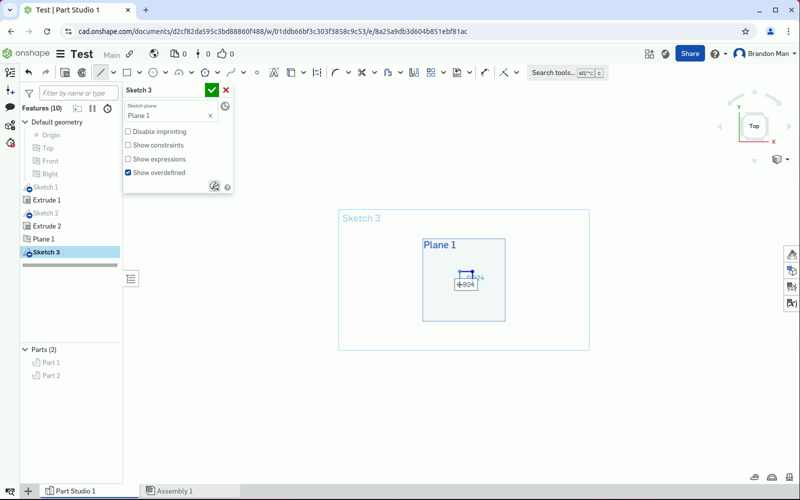
scroll(6)
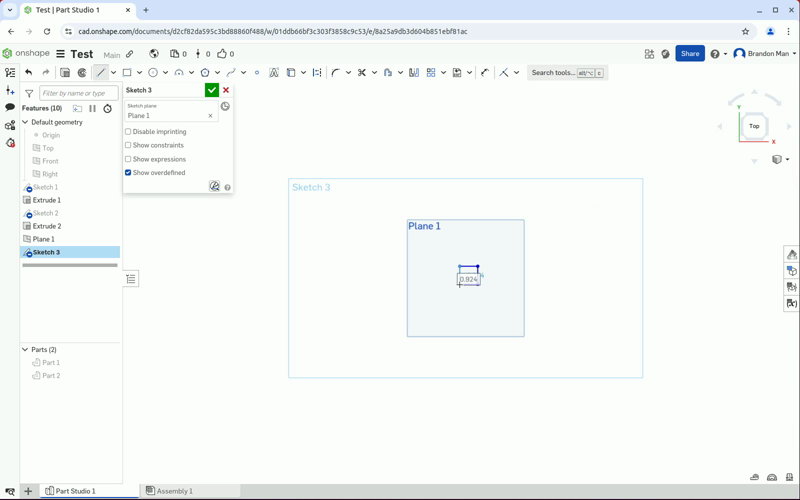
scroll(6)
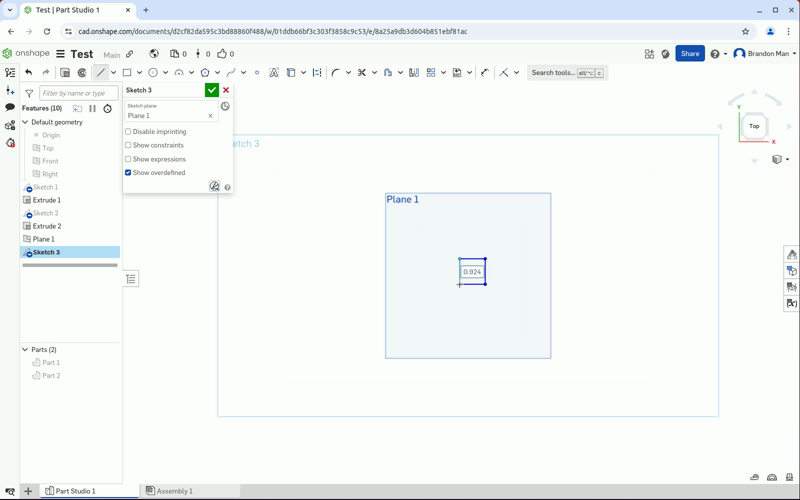
scroll(6)
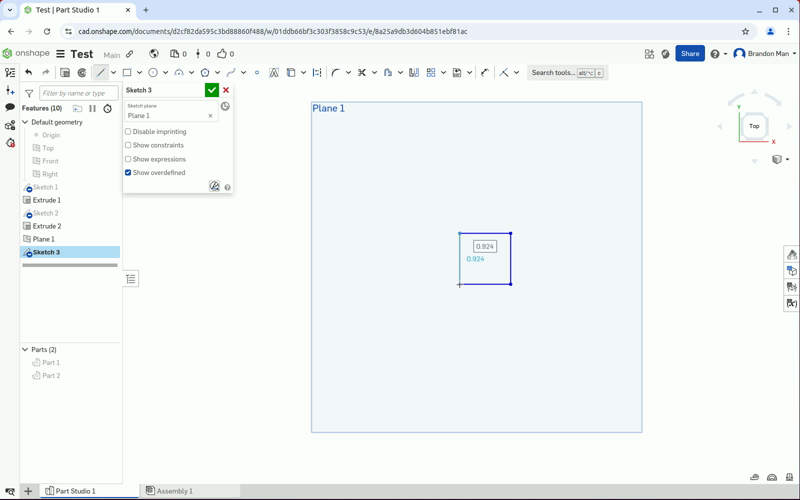
key_up(shift)
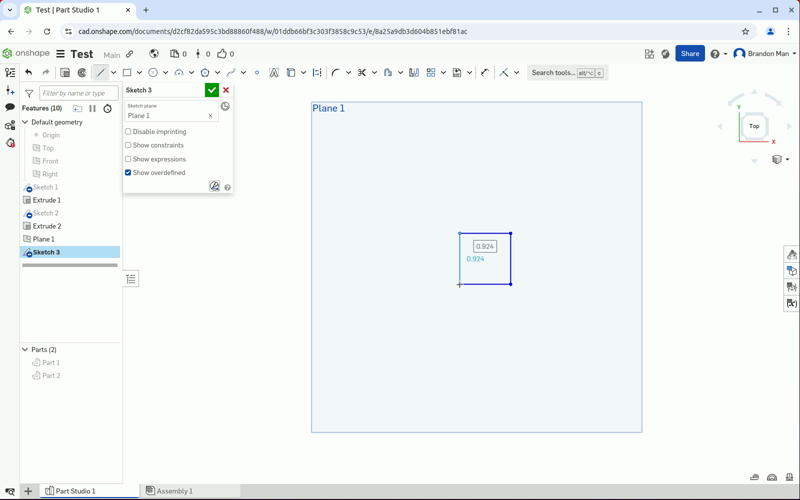
click(459, 284)
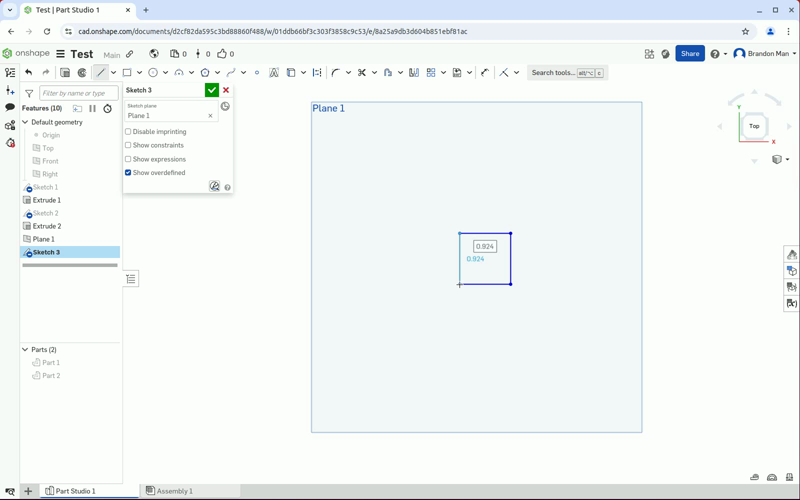
scroll(-6)
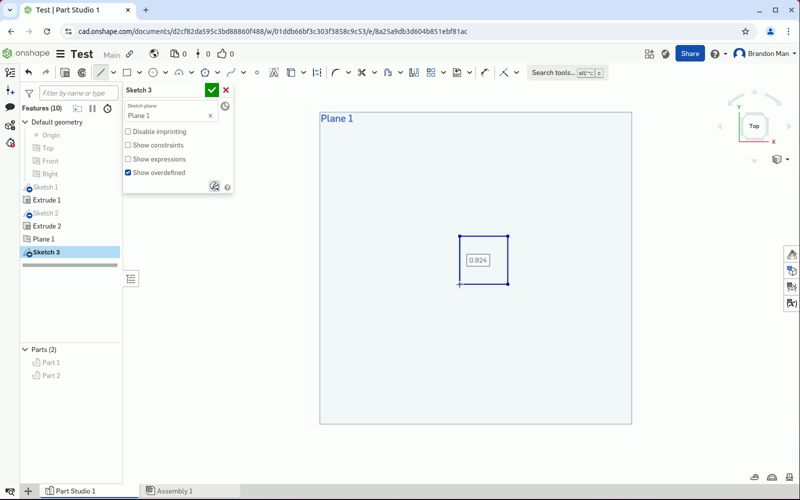
scroll(-6)
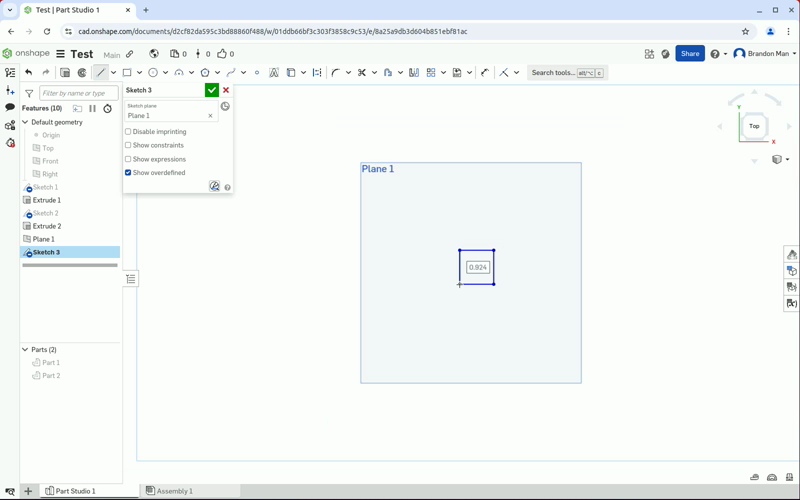
scroll(-6)
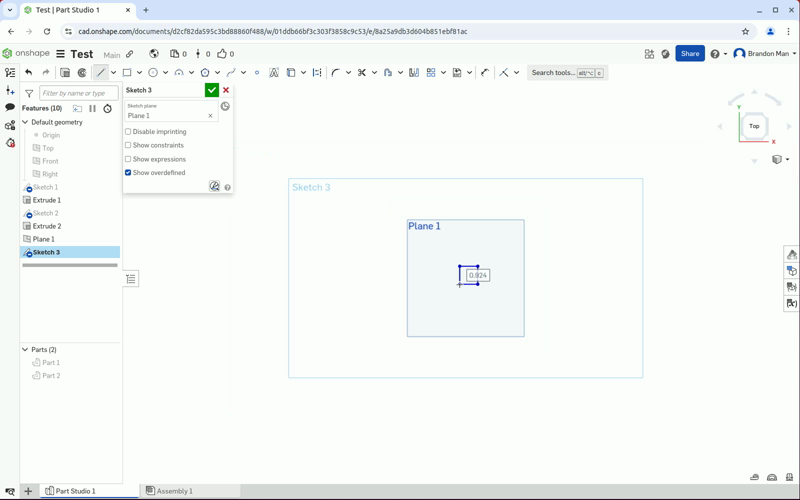
scroll(-6)
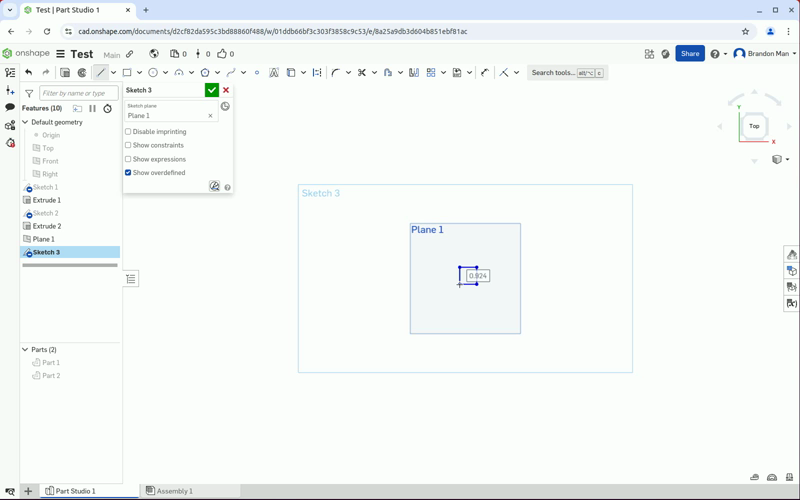
scroll(-6)
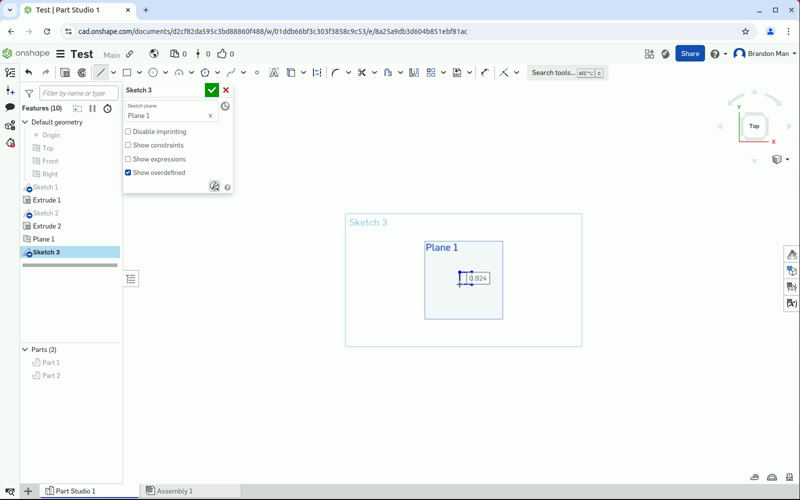
scroll(-6)
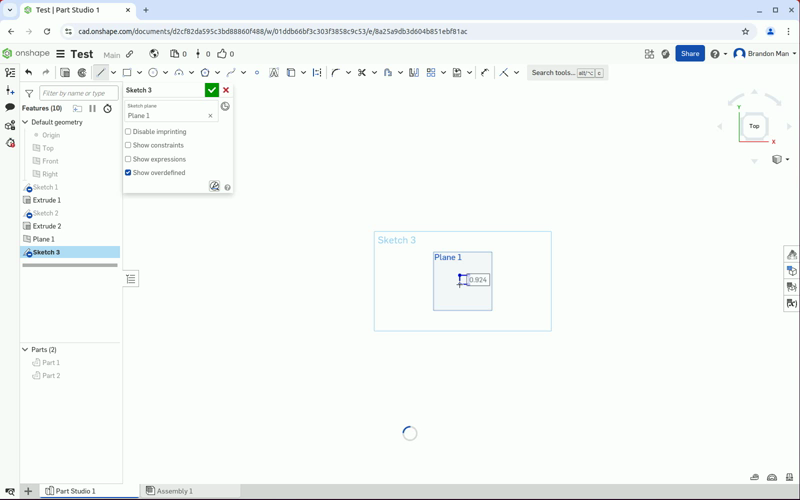
scroll(-6)
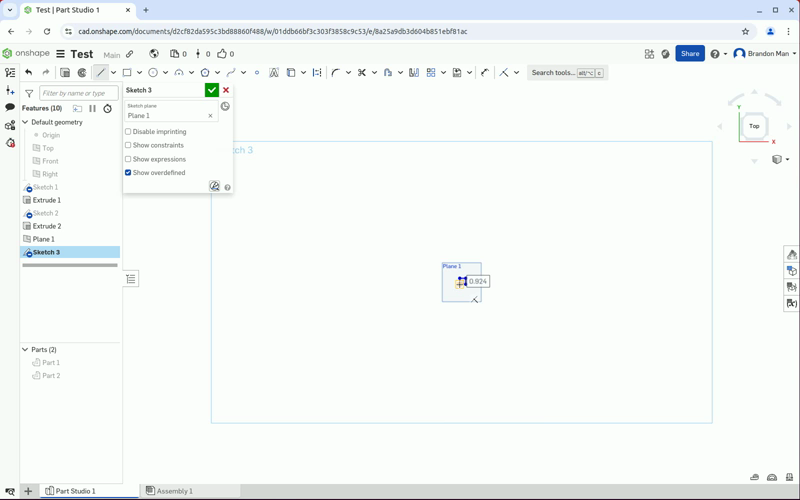
key(esc)
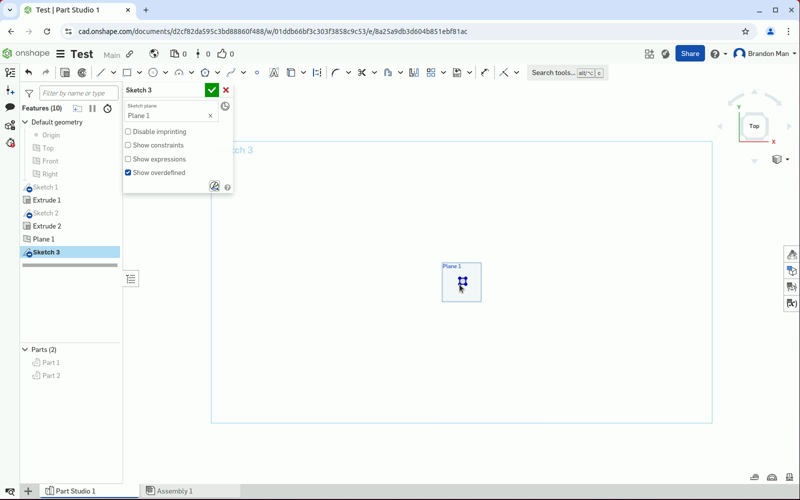
mouse_move(460, 280)
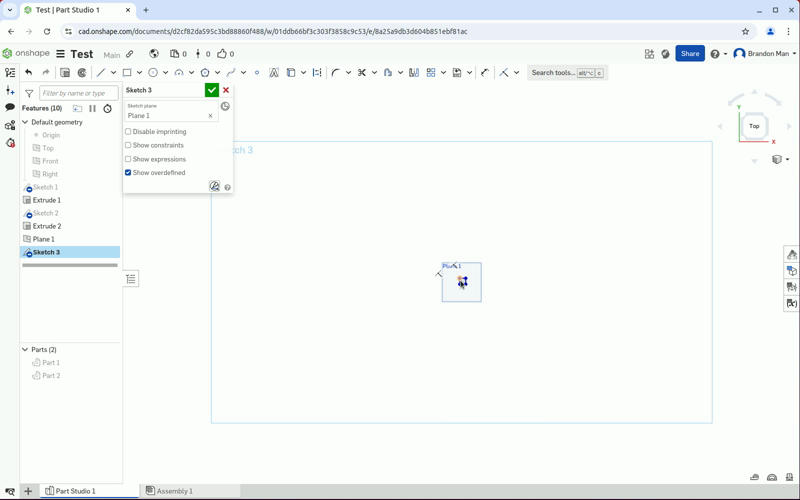
scroll(6)
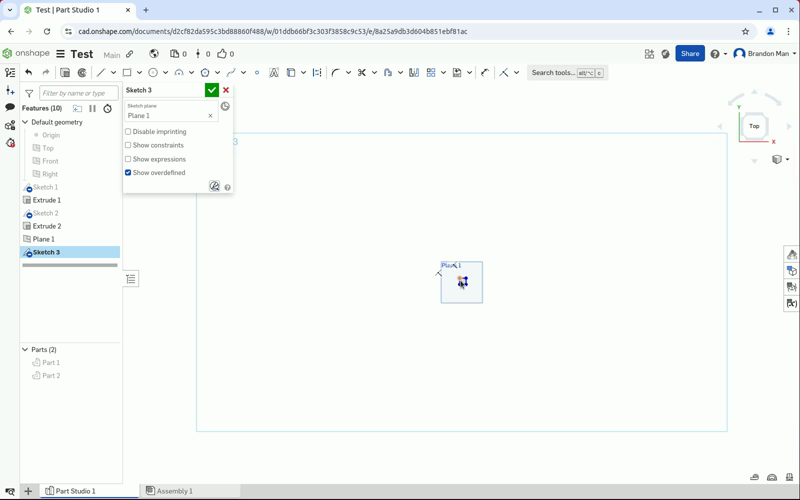
scroll(6)
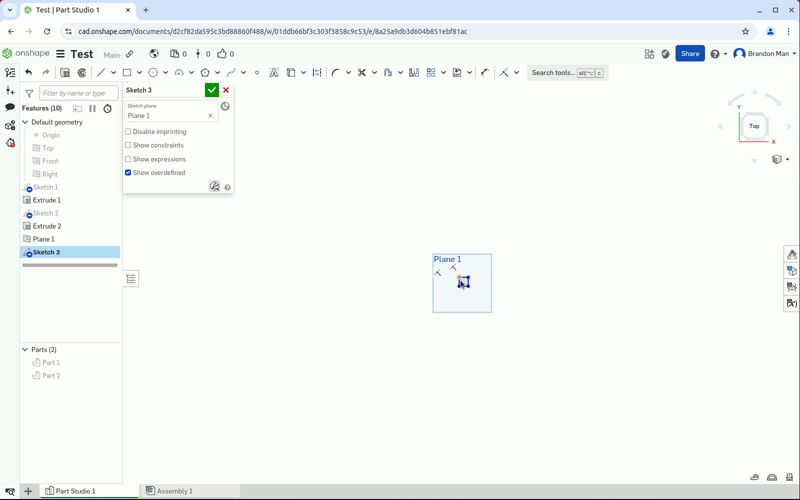
scroll(6)
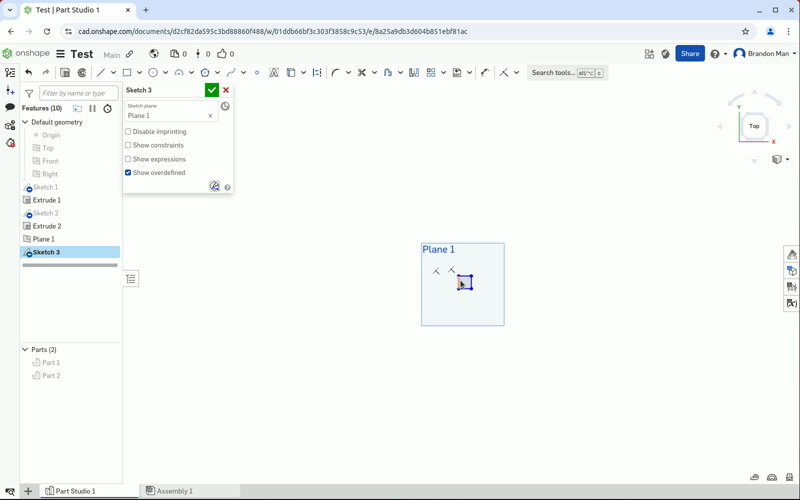
scroll(6)
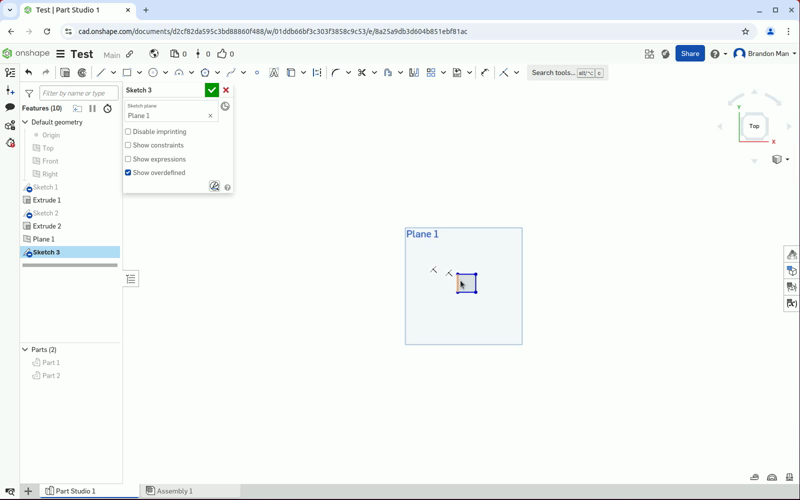
scroll(6)
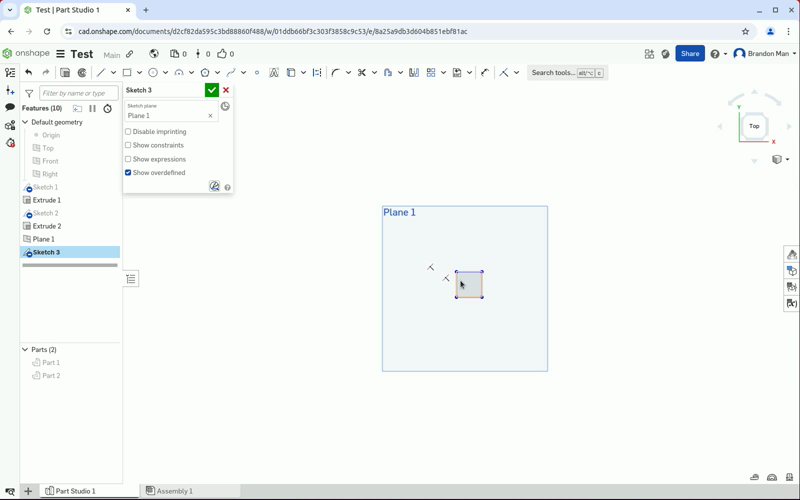
scroll(6)
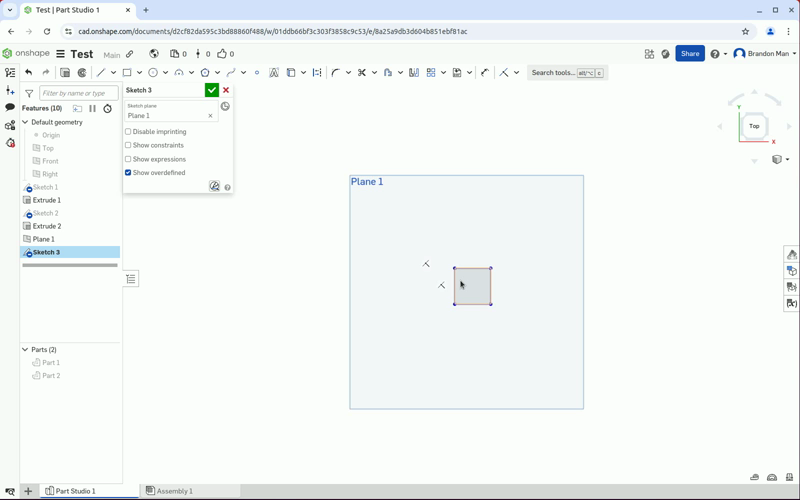
scroll(6)
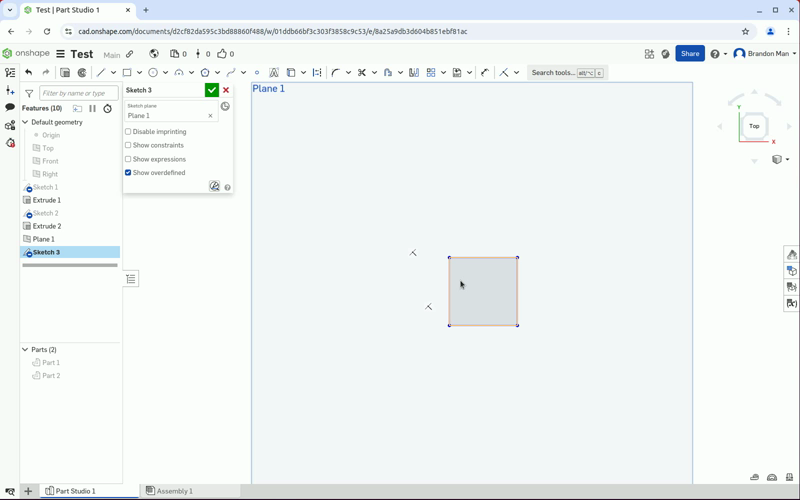
click(460, 280)
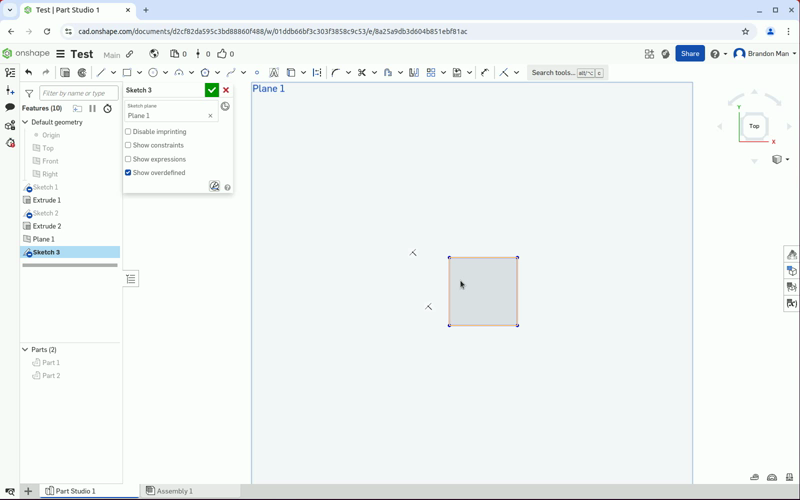
scroll(-6)
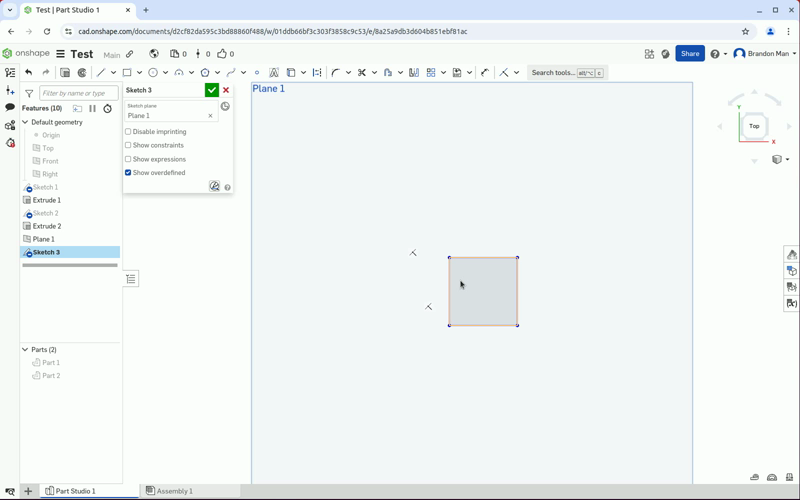
scroll(-6)
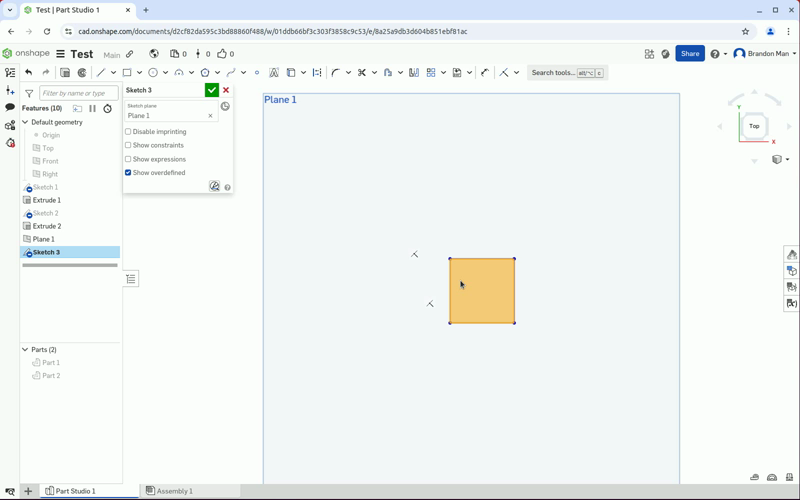
scroll(-6)
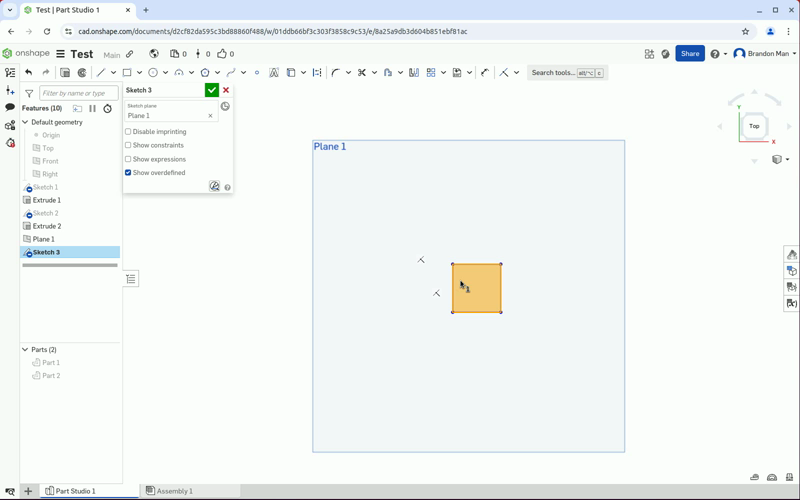
scroll(-6)
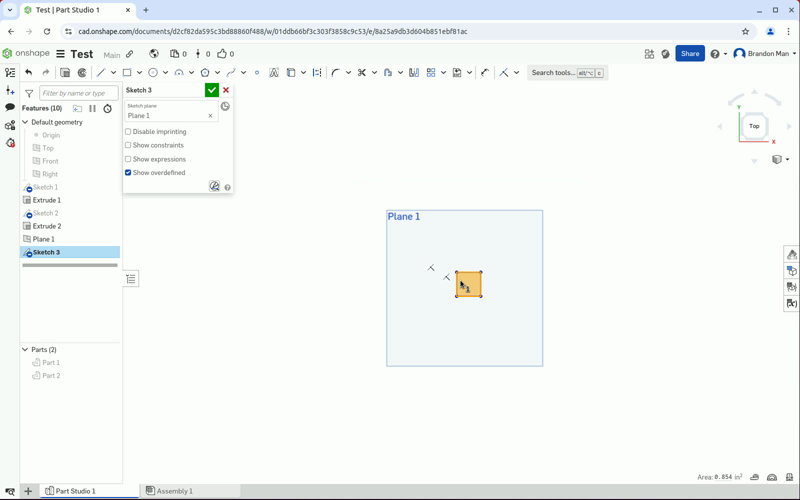
scroll(-6)
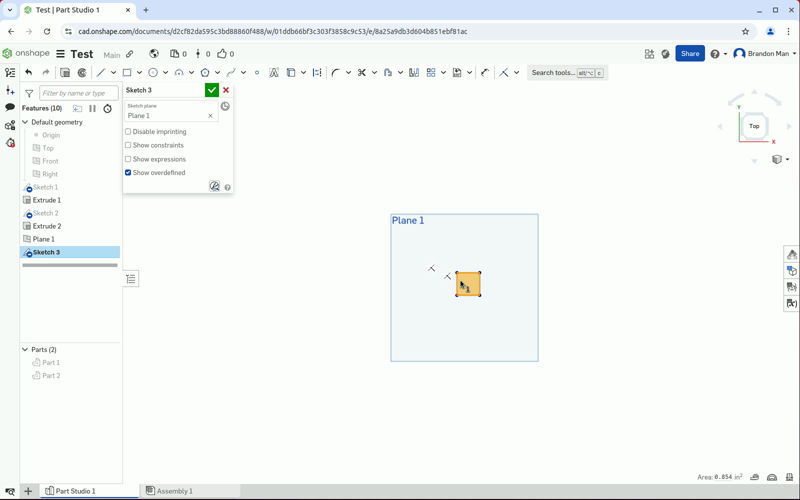
scroll(-6)
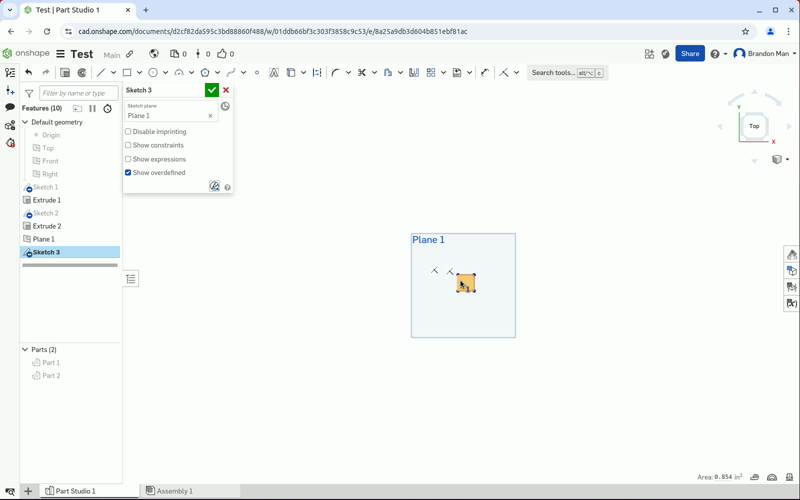
scroll(-6)
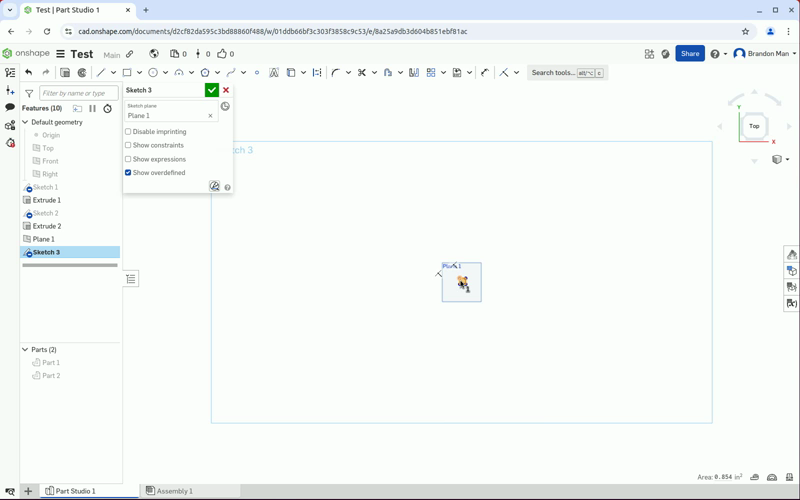
mouse_move(73, 352)
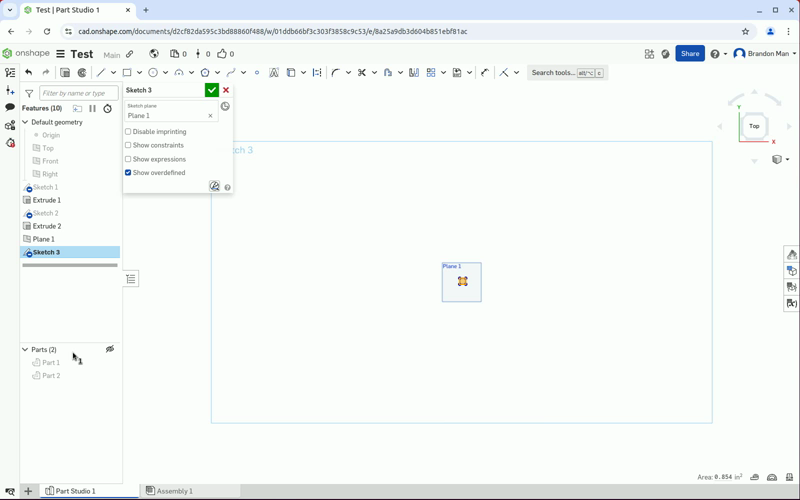
key(shift+y)
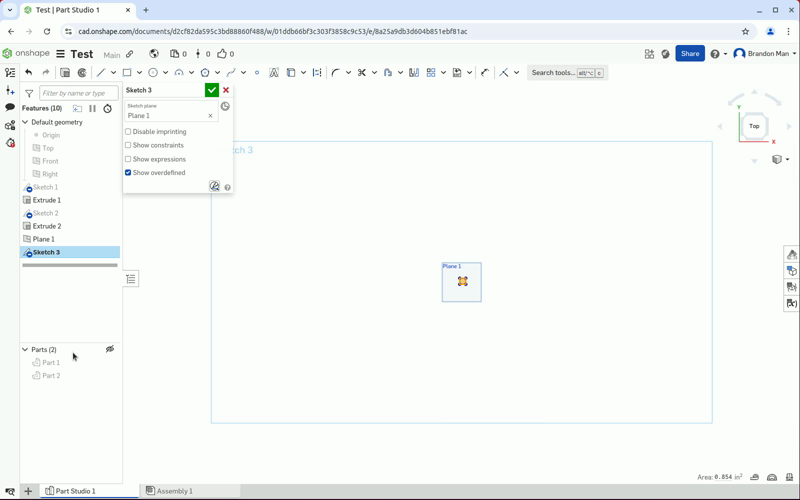
key(shift+e)
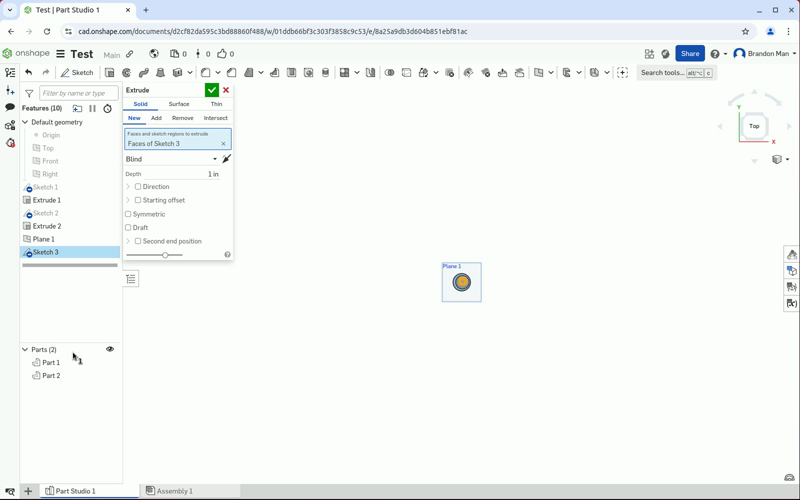
mouse_move(143, 106)
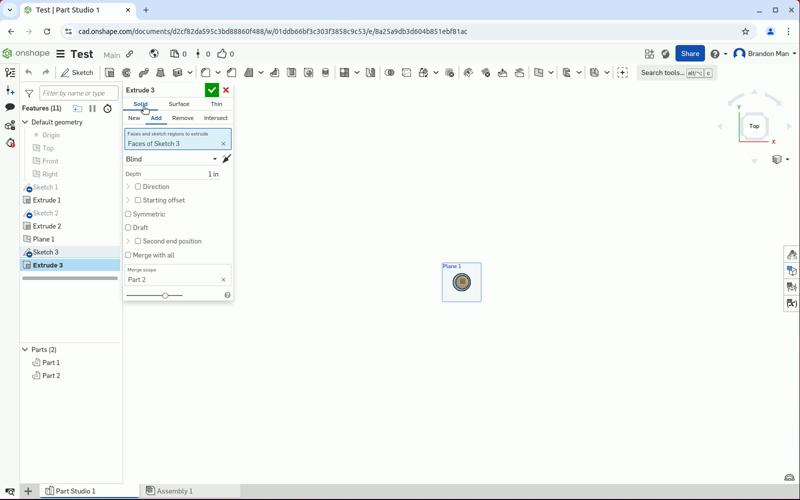
click(143, 106)
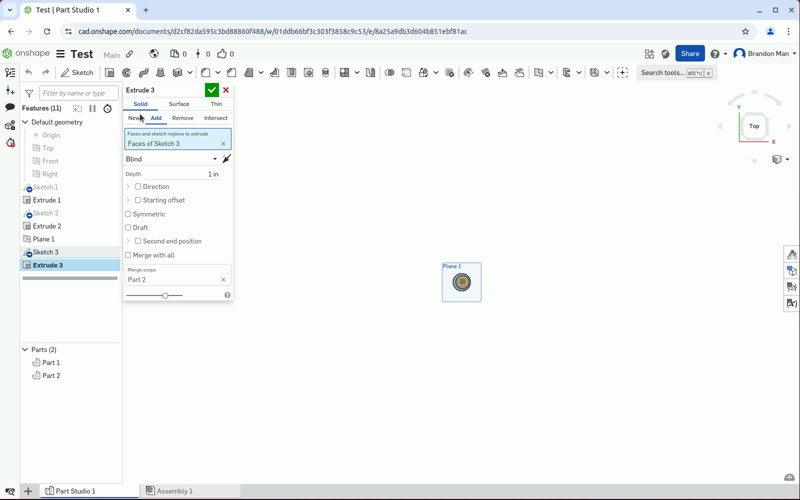
mouse_move(137, 120)
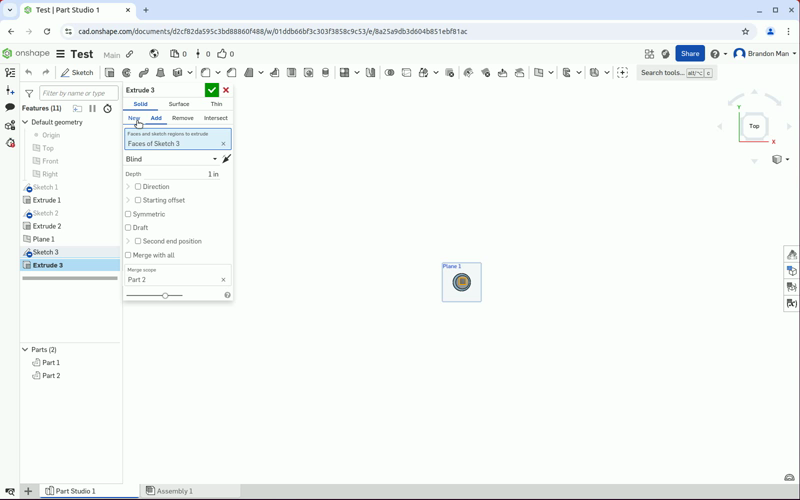
click(137, 120)
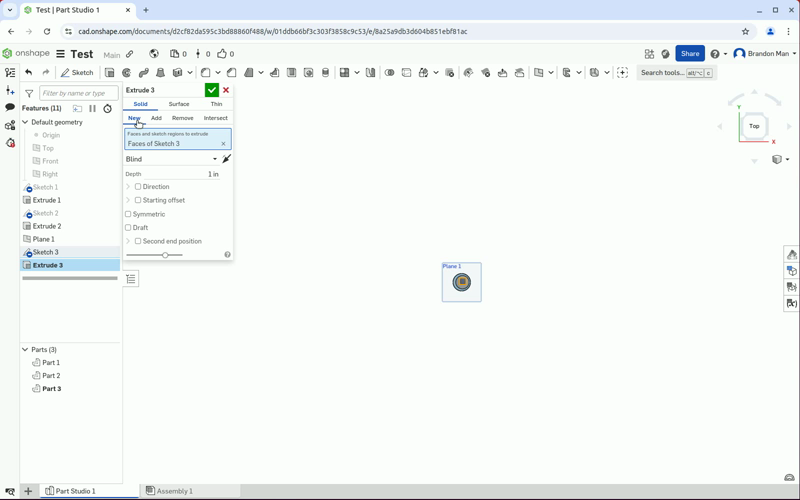
key(tab, 4)
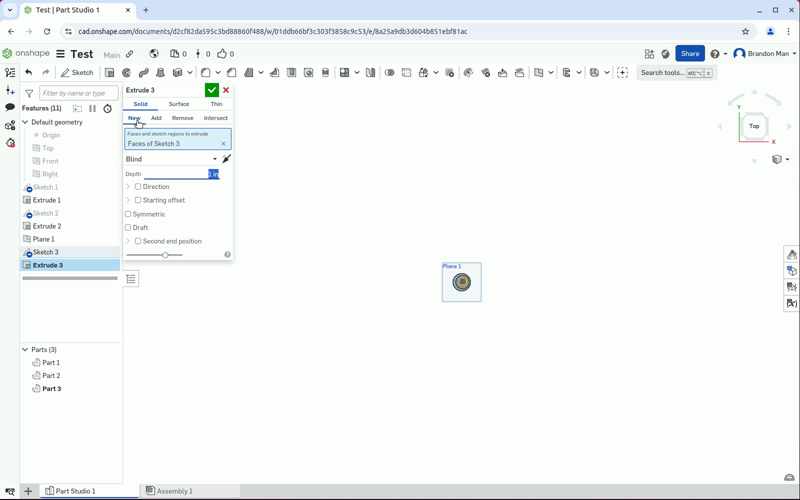
text(3.37)
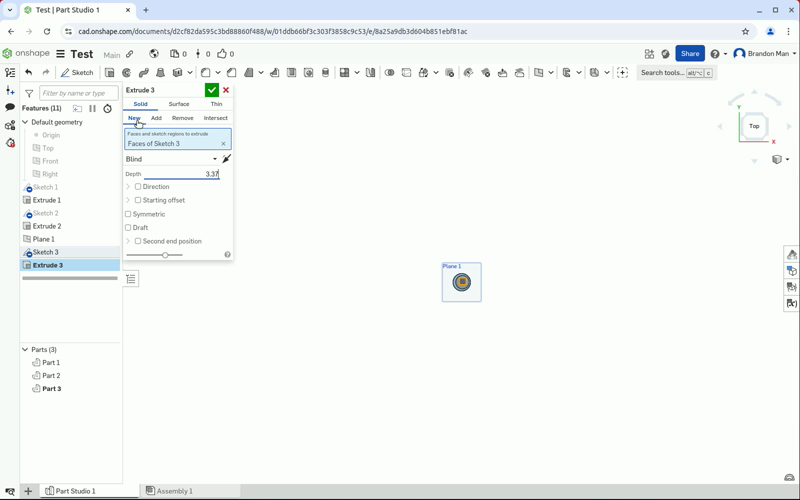
key(enter)
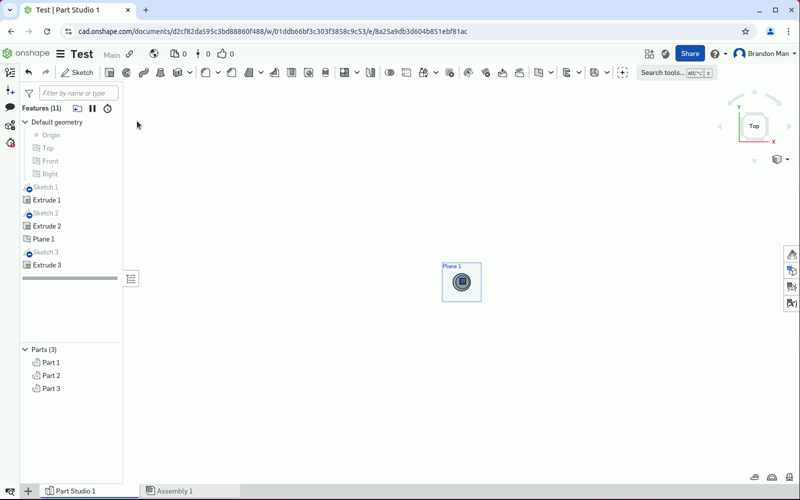
key(shift+h)
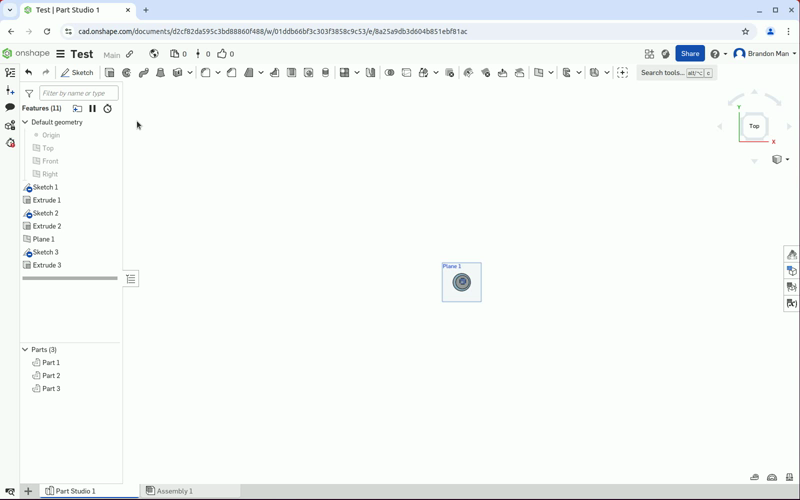
key(shift+h)
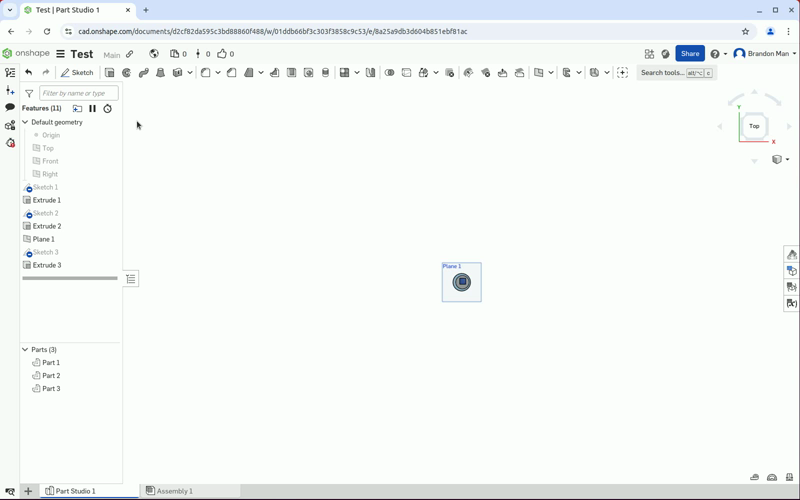
mouse_move(73, 189)
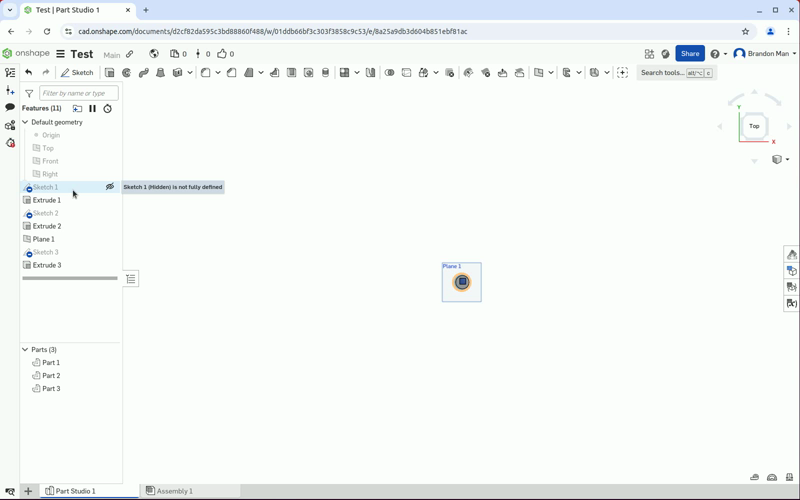
click(73, 189)
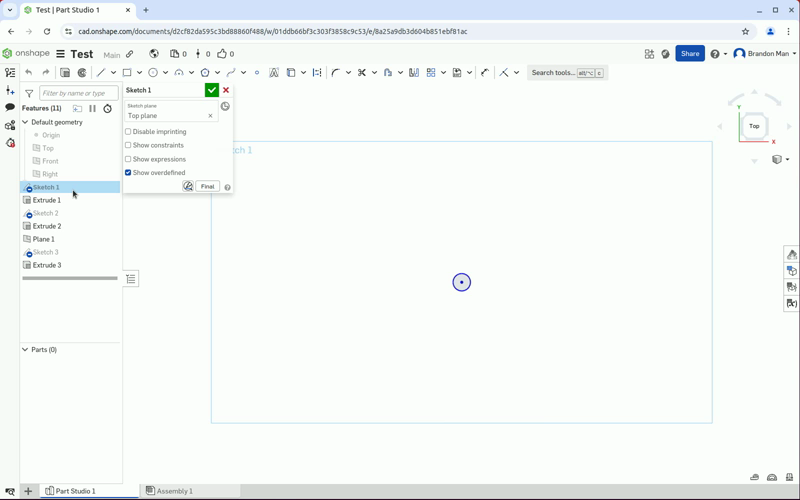
mouse_move(229, 92)
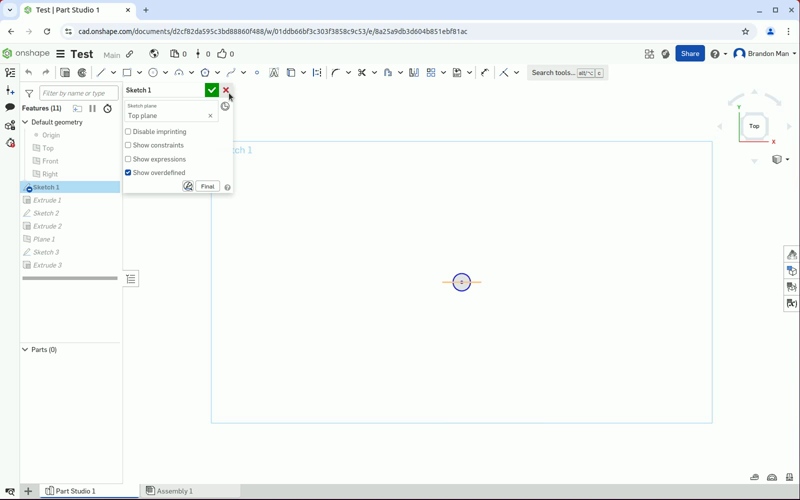
click(229, 92)
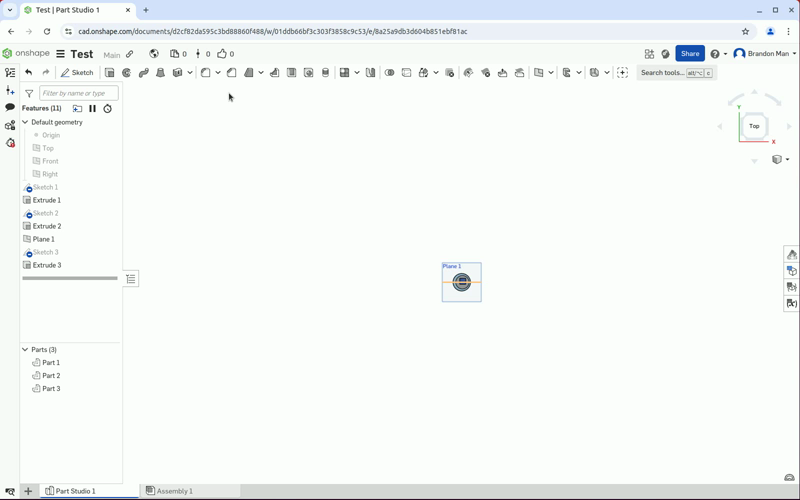
mouse_move(541, 75)
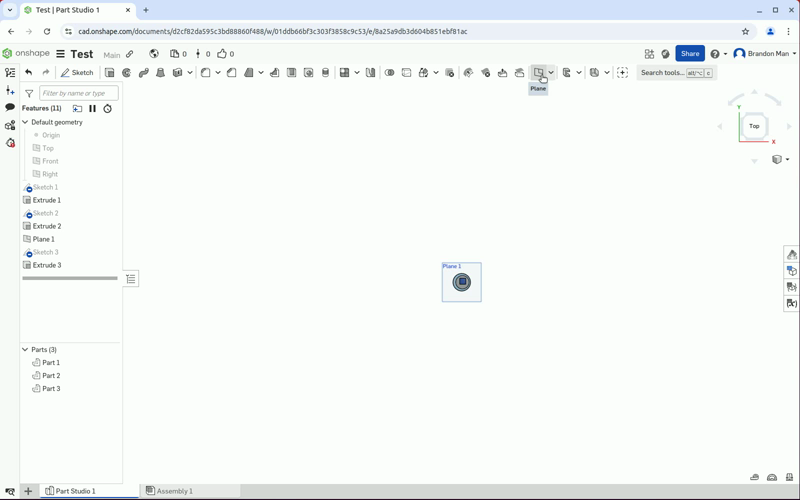
click(541, 75)
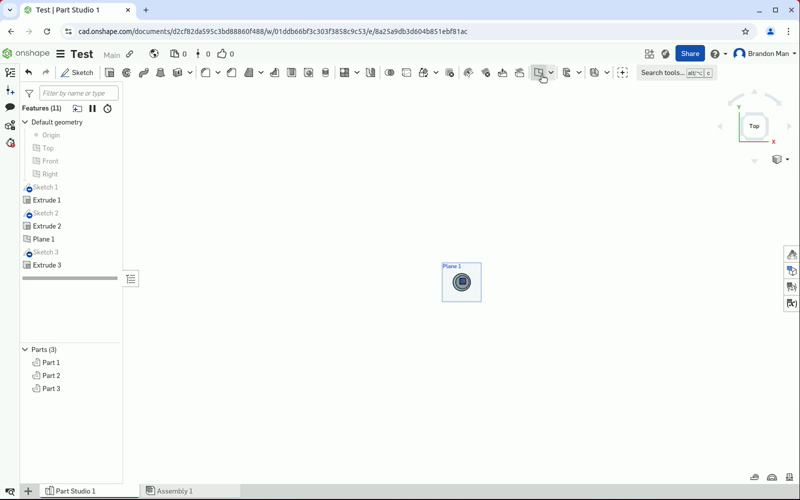
mouse_move(73, 150)
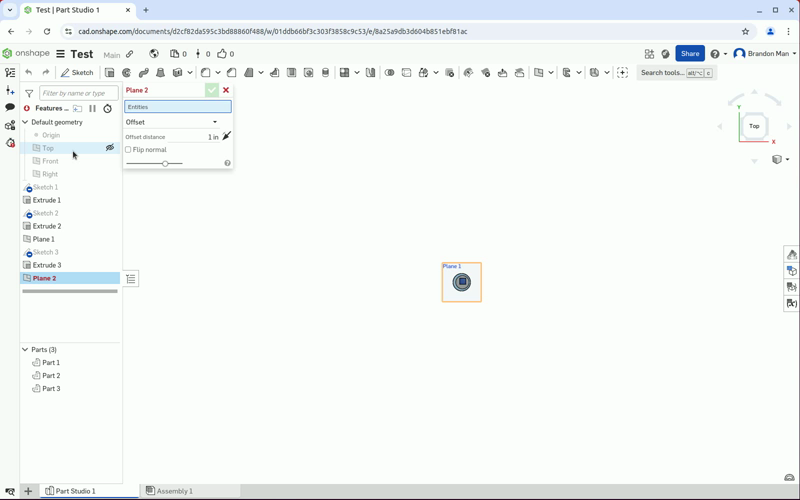
click(73, 150)
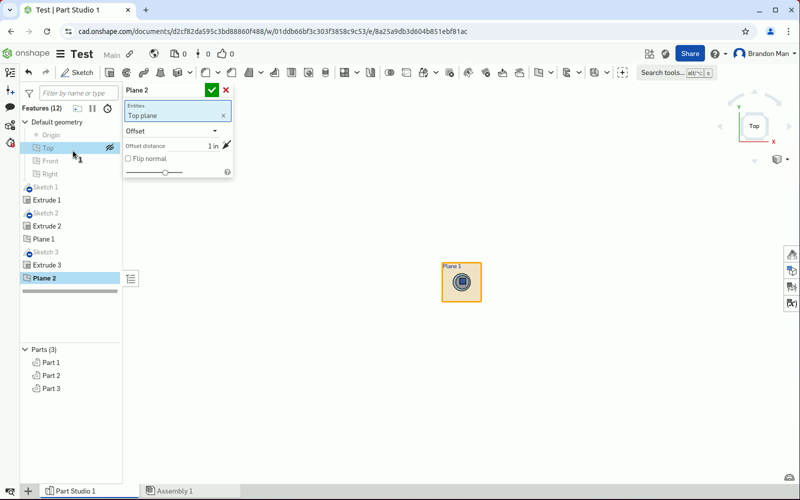
key(tab, 2)
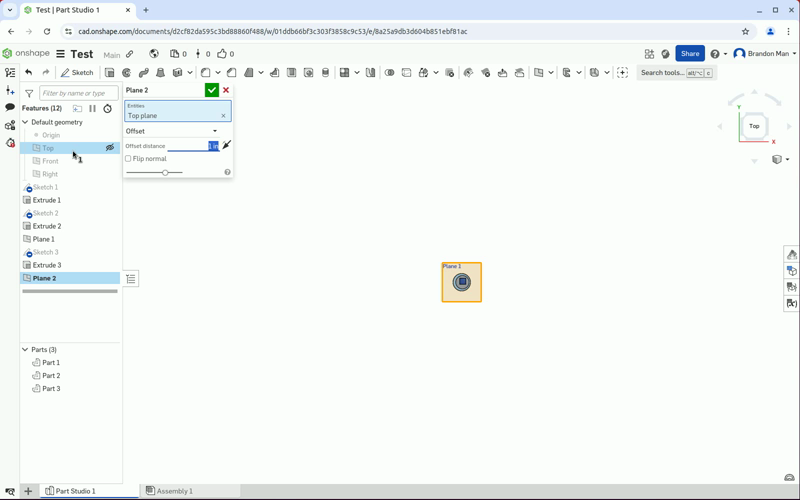
text(19.75)
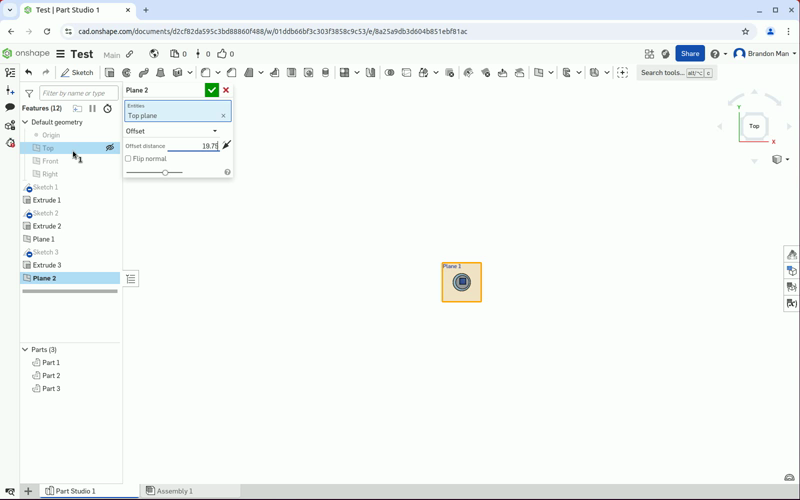
key(enter, 2)
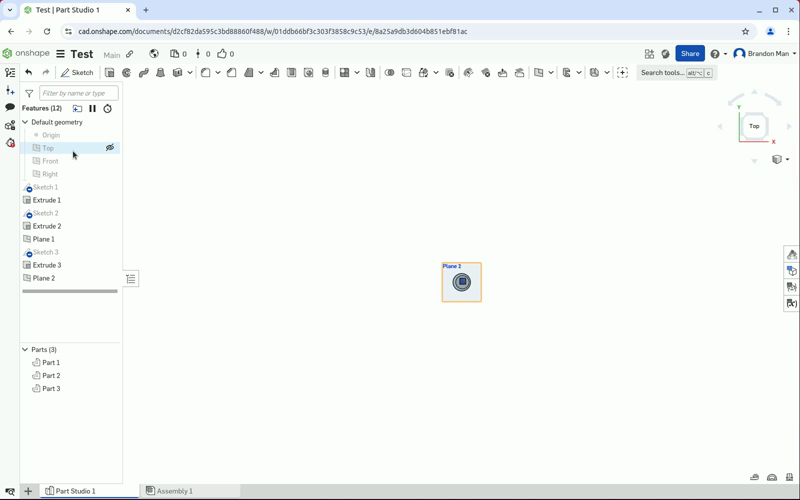
key(shift+s)
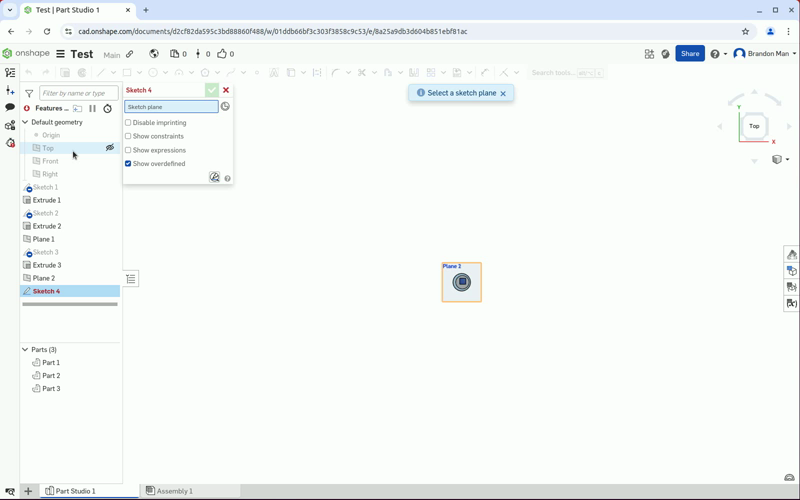
mouse_move(73, 280)
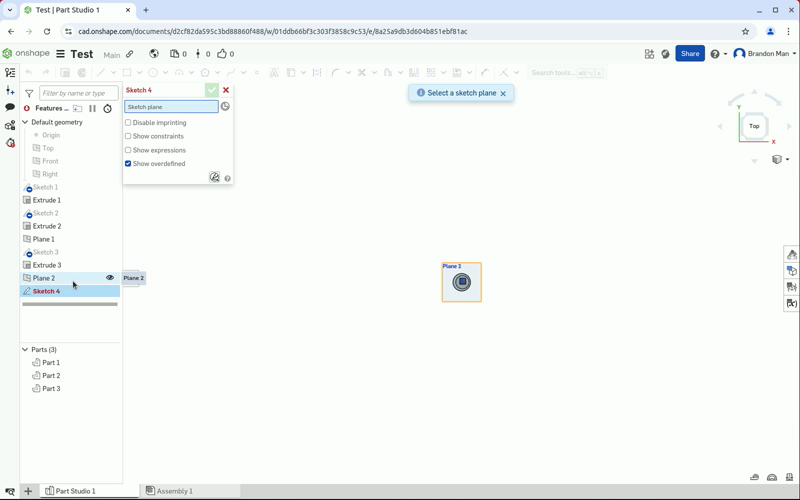
click(73, 280)
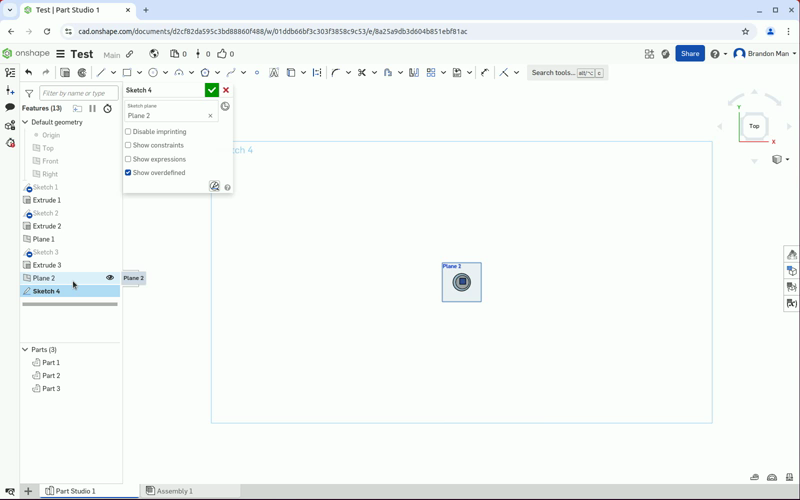
mouse_move(73, 352)
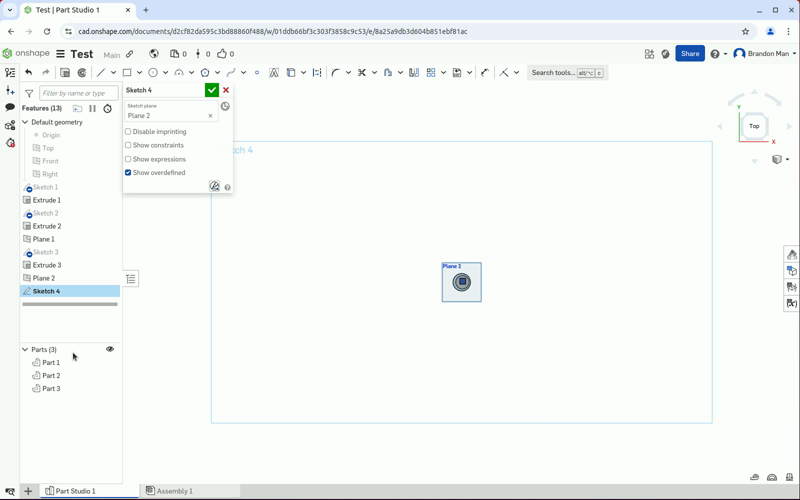
key(y)
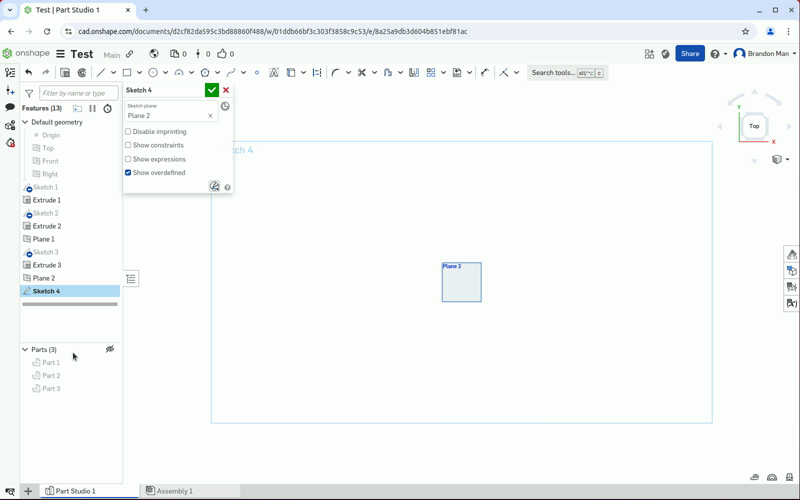
key(l)
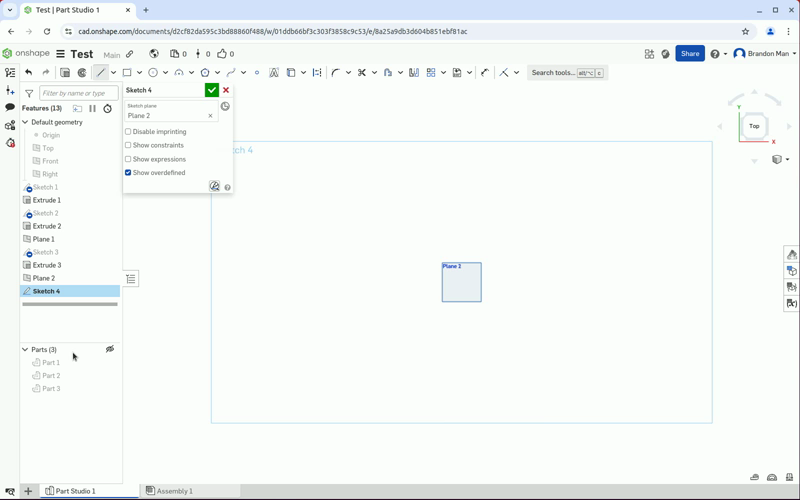
key_down(shift)
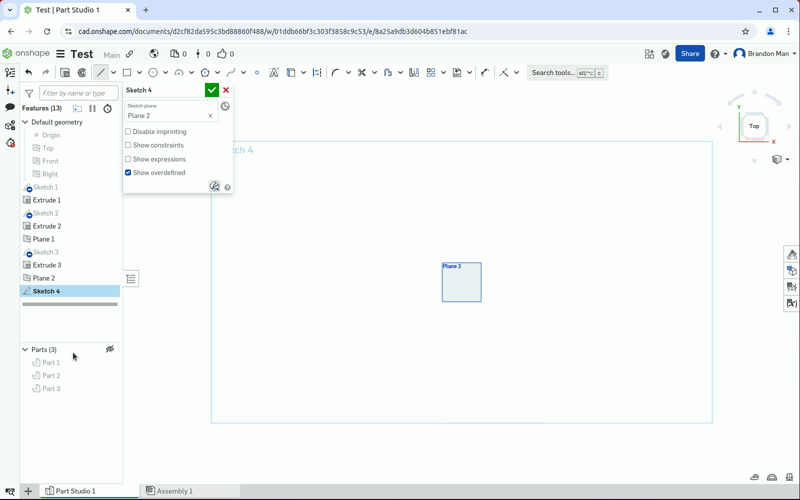
mouse_move(459, 284)
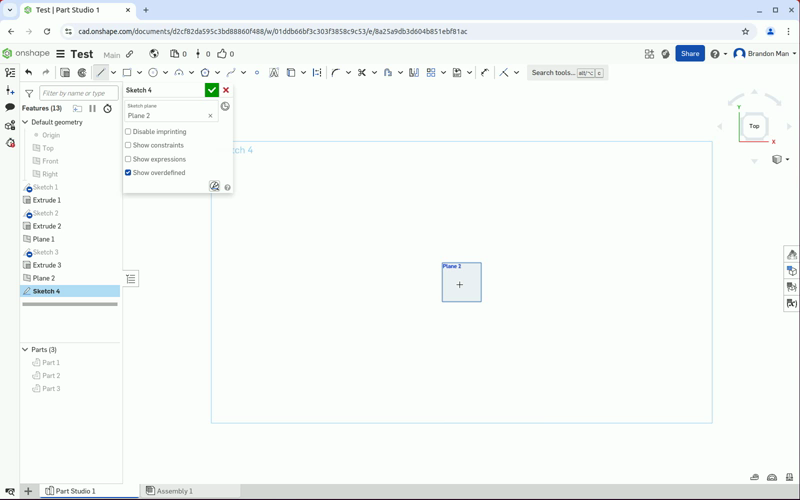
click(459, 284)
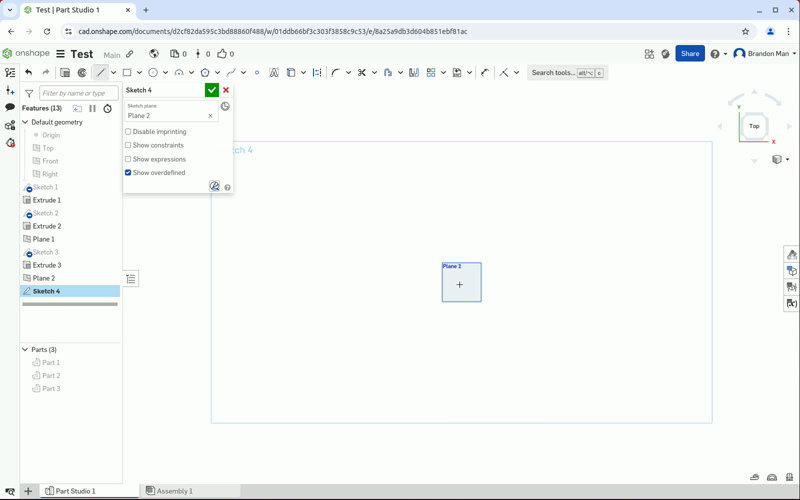
key_up(shift)
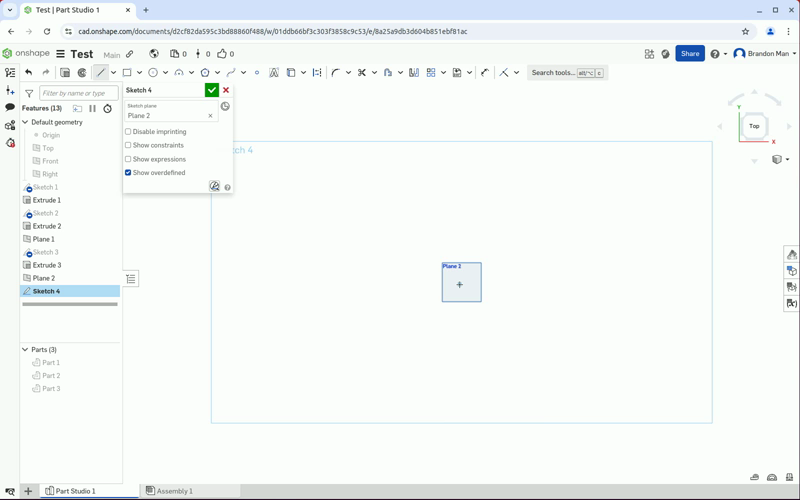
key_down(shift)
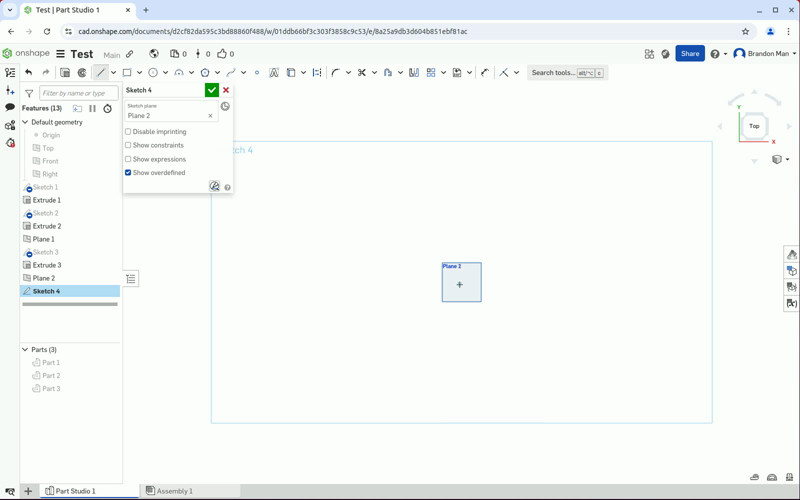
mouse_move(489, 284)
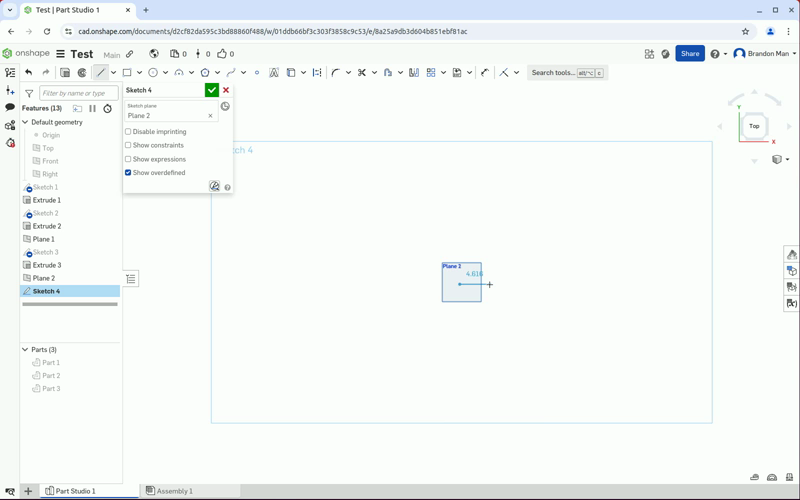
mouse_move(461, 284)
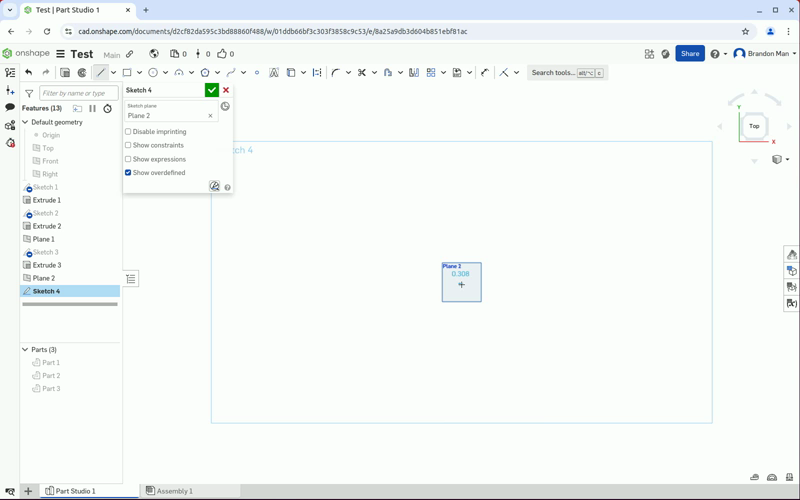
scroll(6)
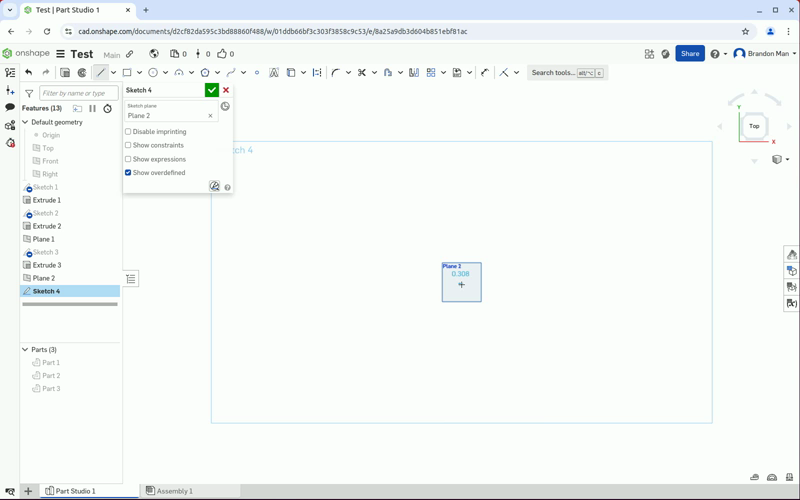
scroll(6)
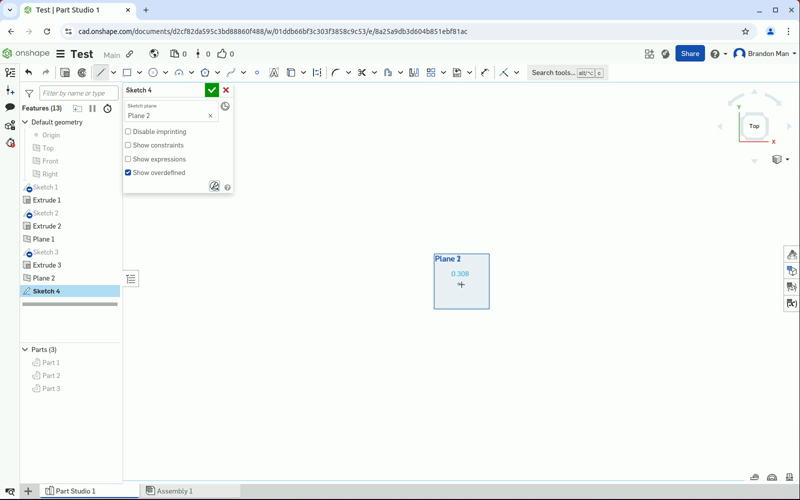
scroll(6)
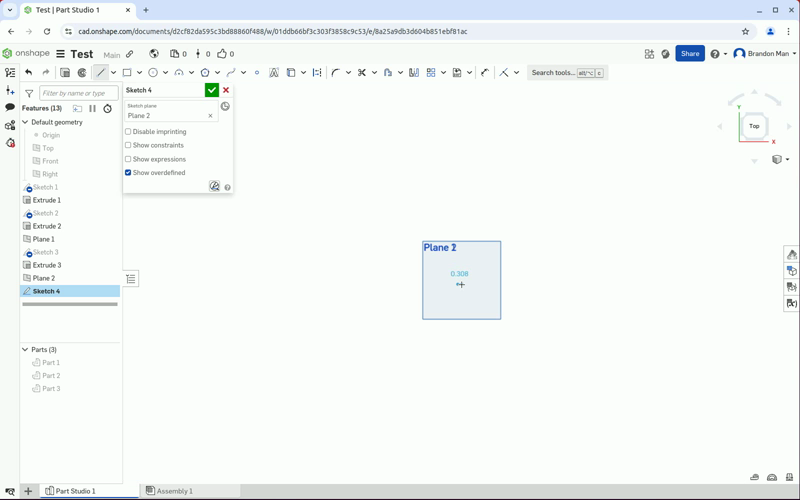
scroll(6)
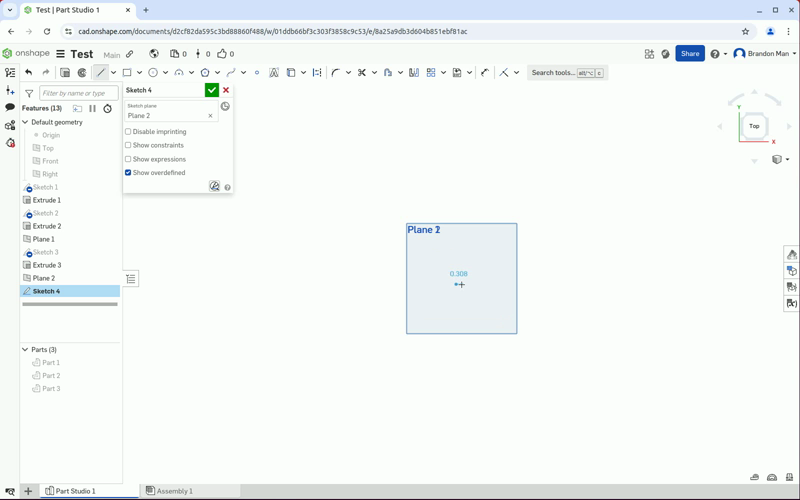
scroll(6)
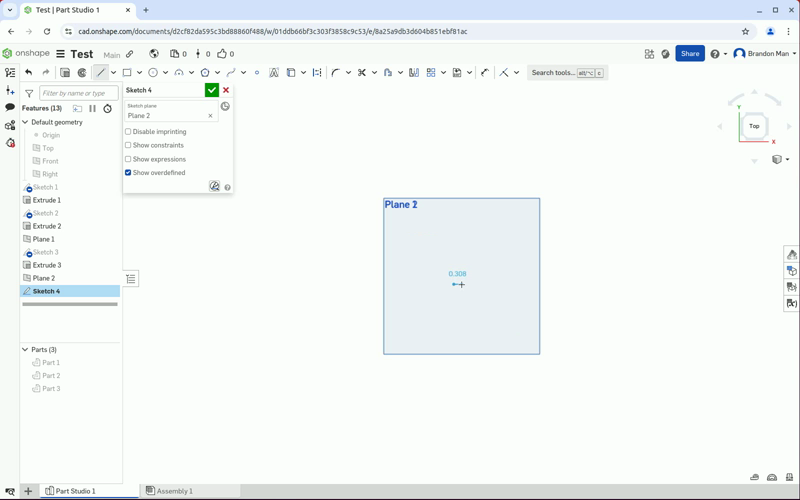
scroll(6)
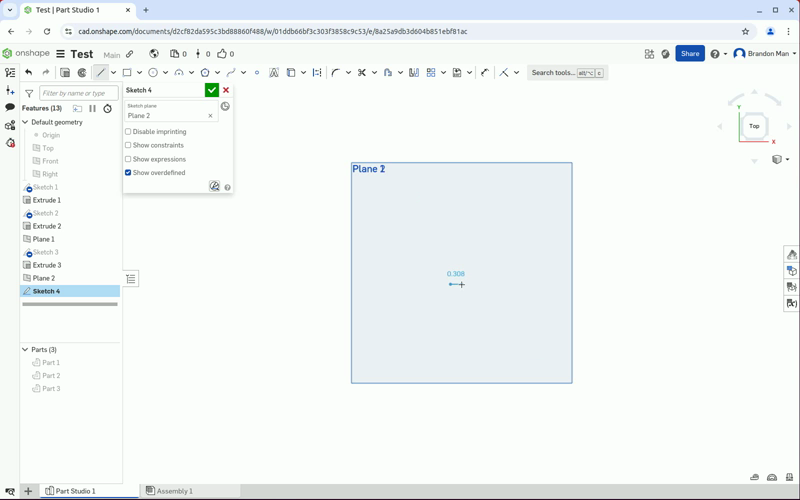
scroll(6)
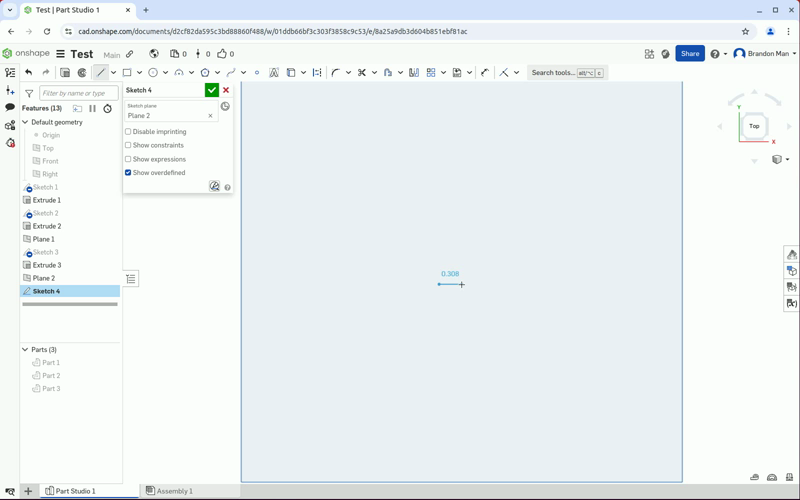
click(461, 284)
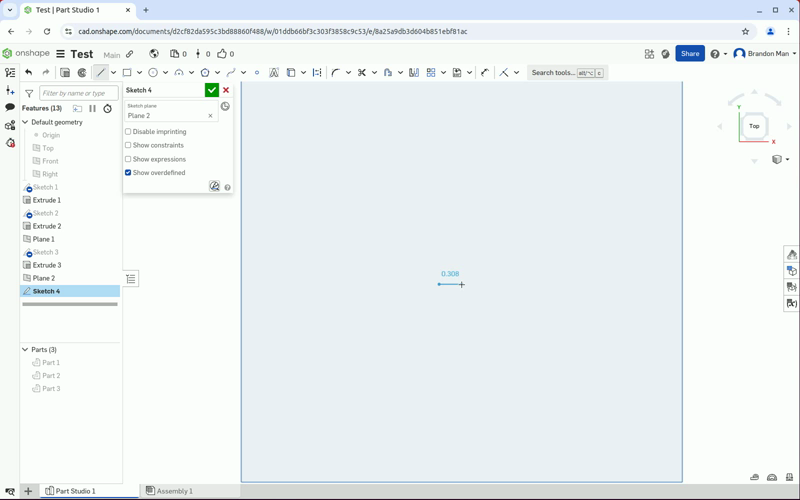
scroll(-6)
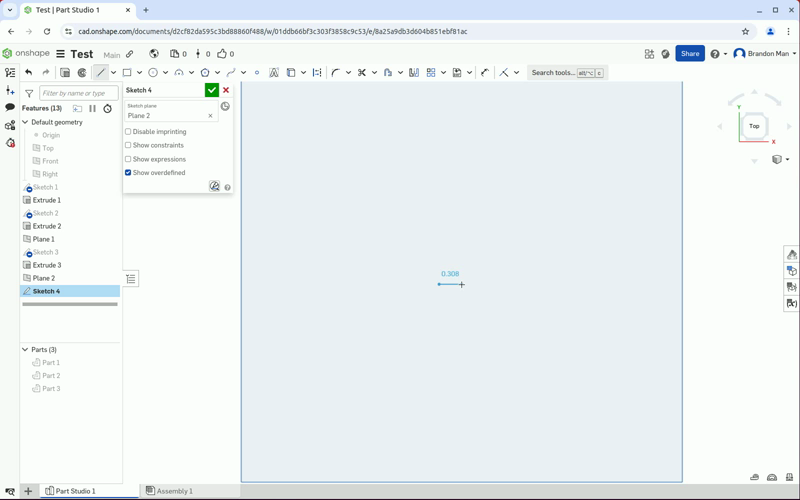
scroll(-6)
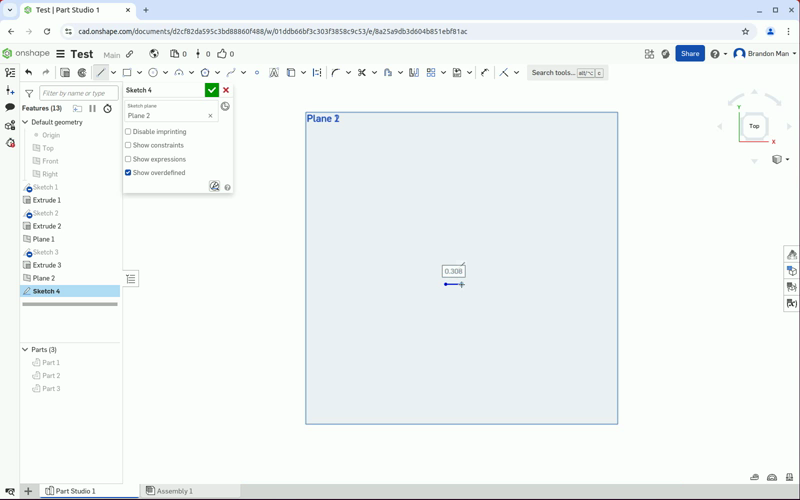
scroll(-6)
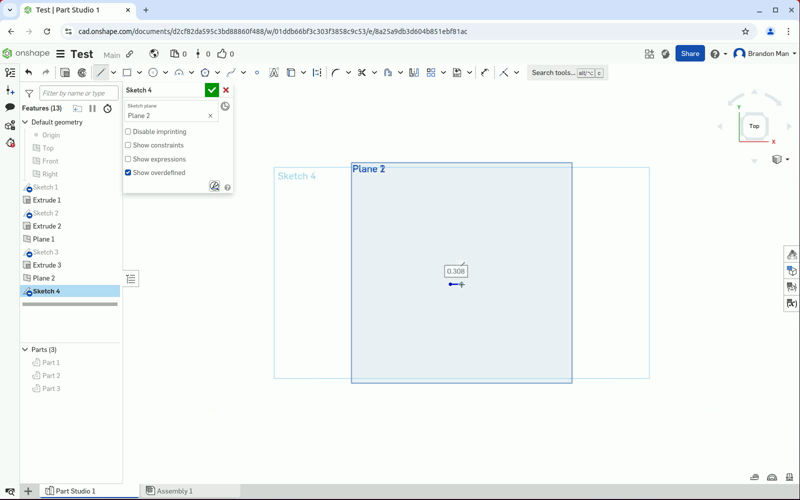
scroll(-6)
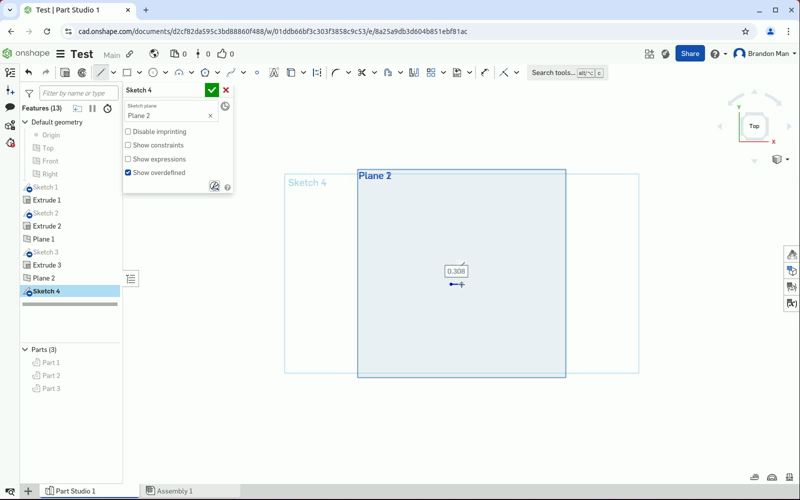
scroll(-6)
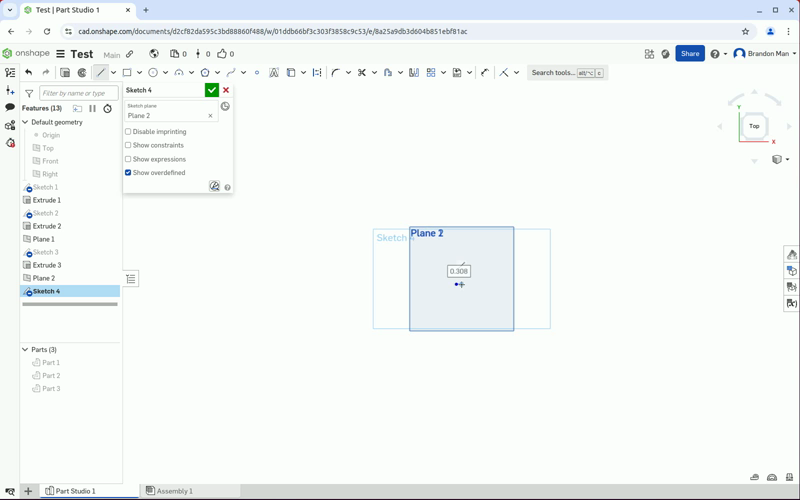
scroll(-6)
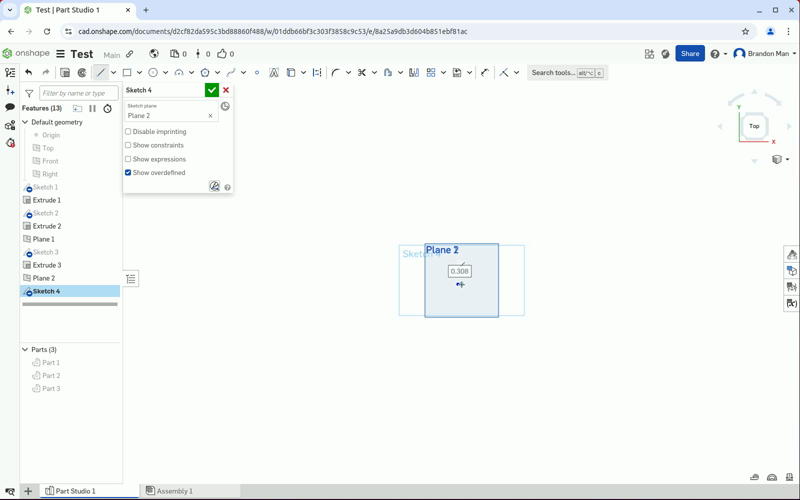
scroll(-6)
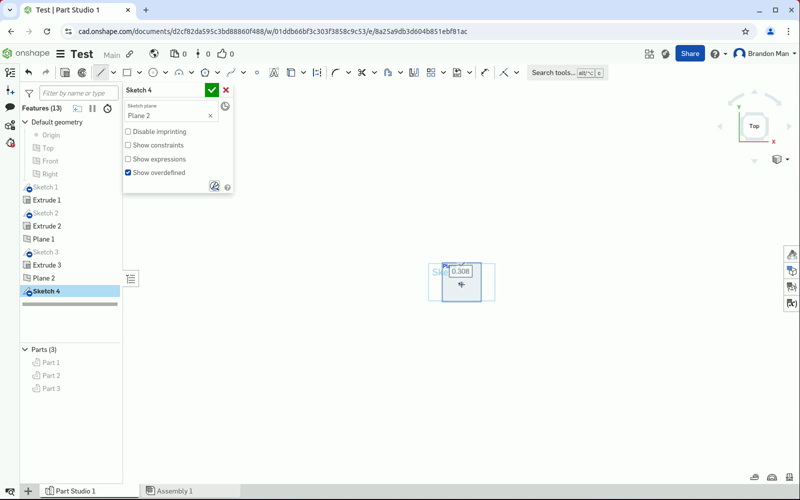
key_up(shift)
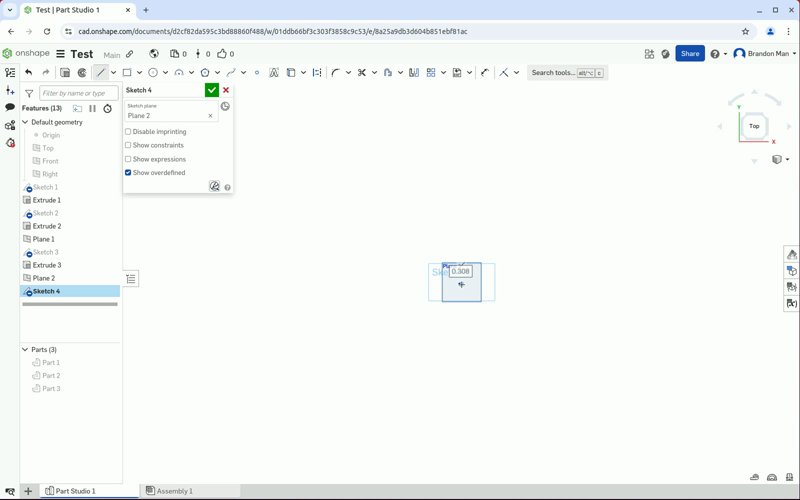
key_down(shift)
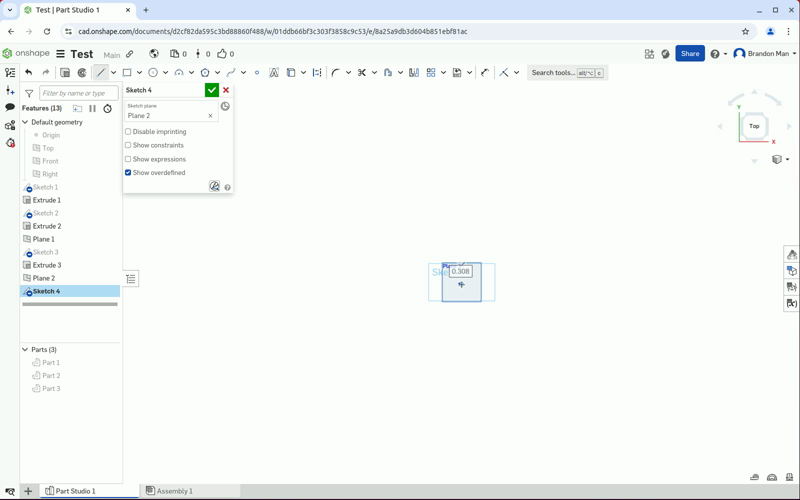
mouse_move(492, 284)
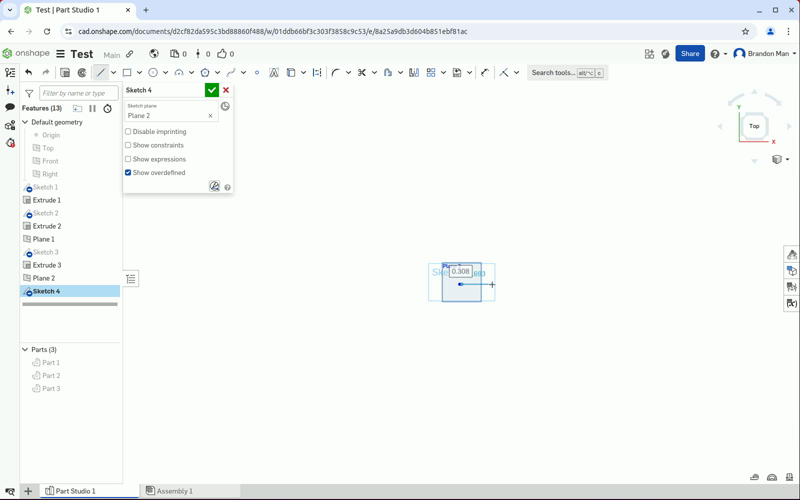
mouse_move(461, 281)
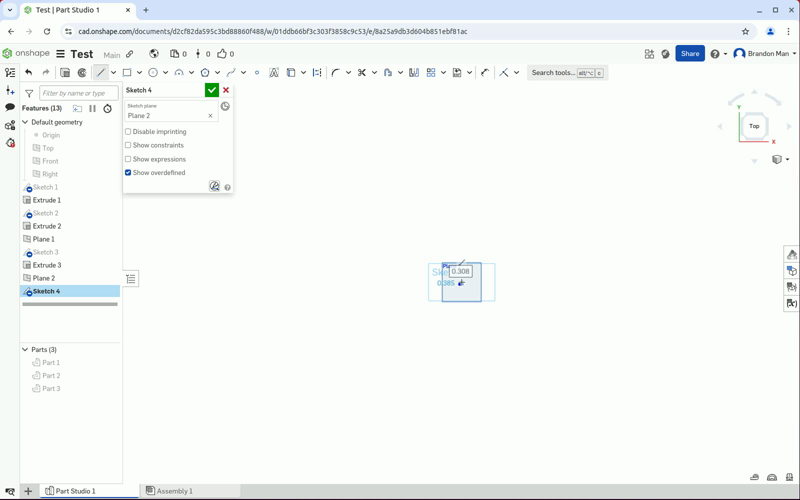
scroll(6)
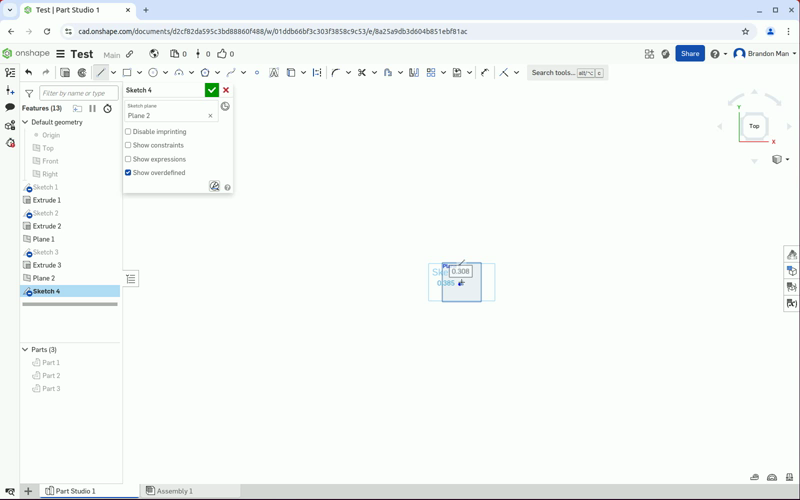
scroll(6)
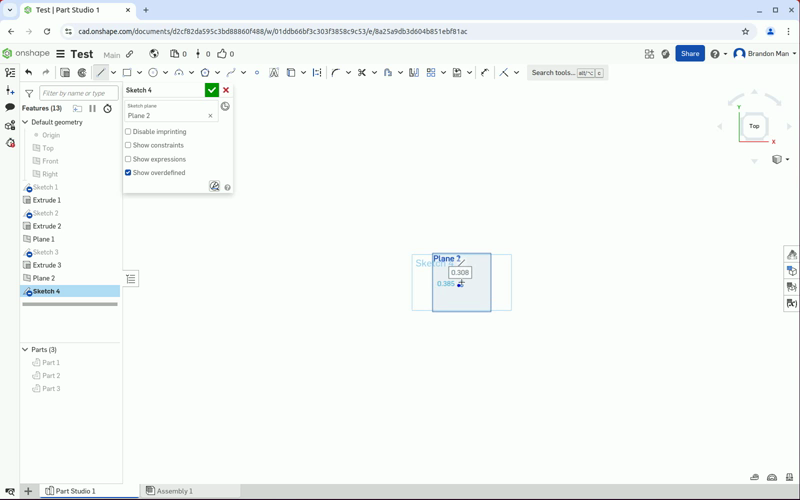
scroll(6)
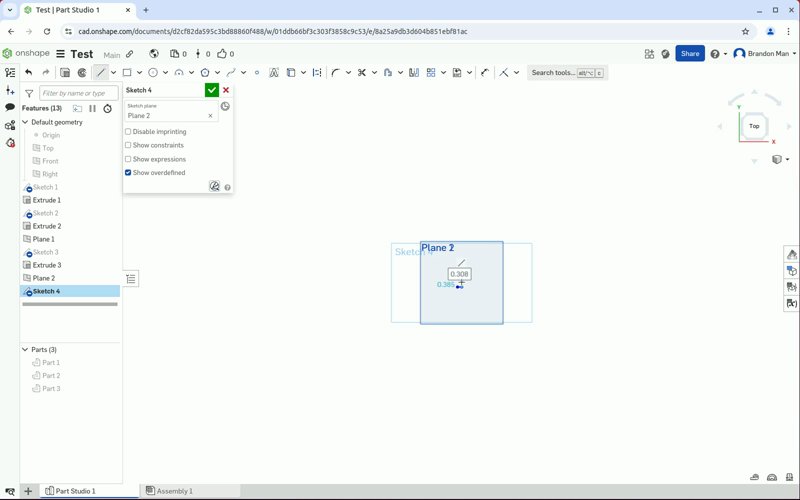
scroll(6)
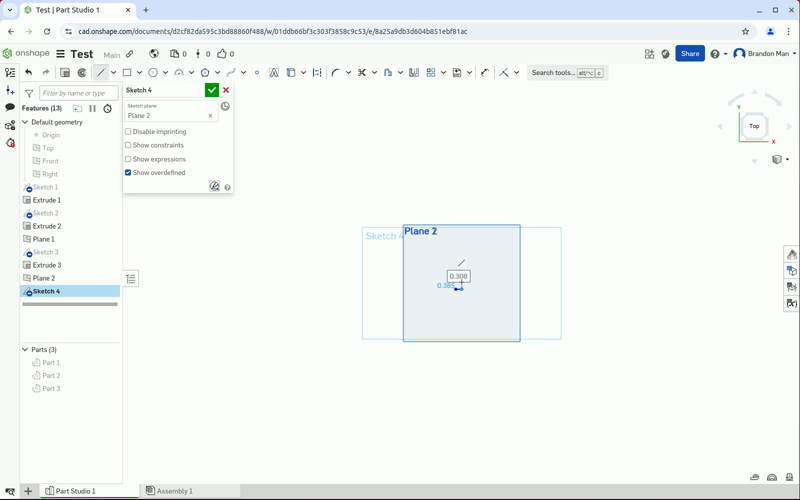
scroll(6)
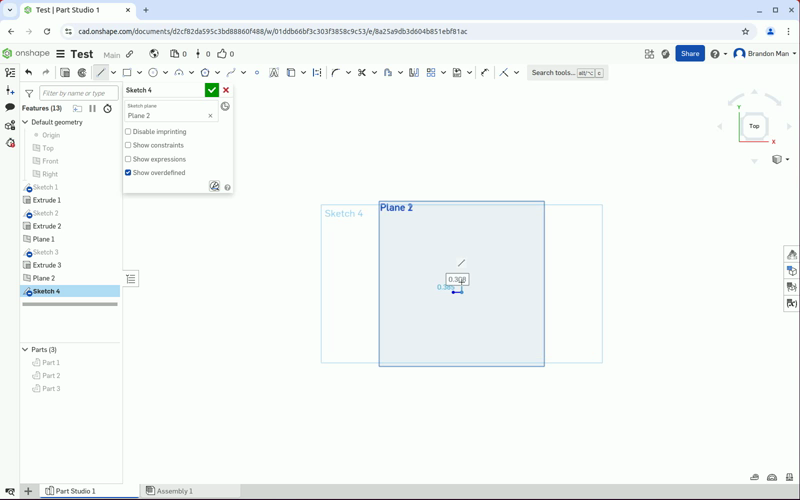
scroll(6)
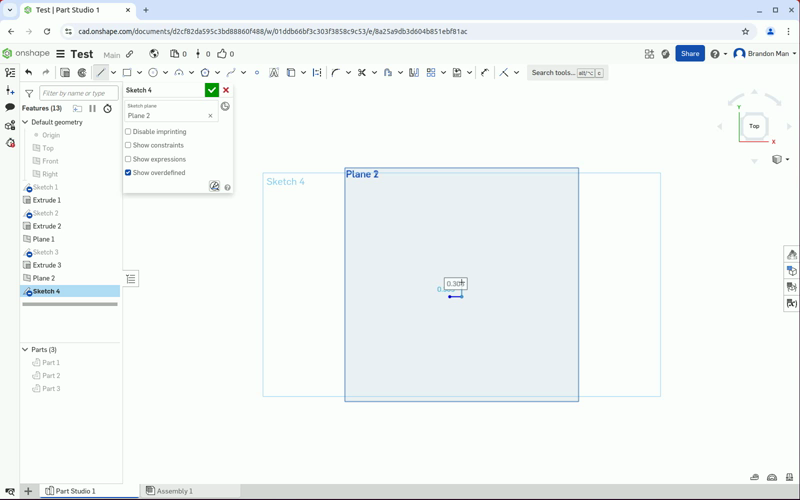
scroll(6)
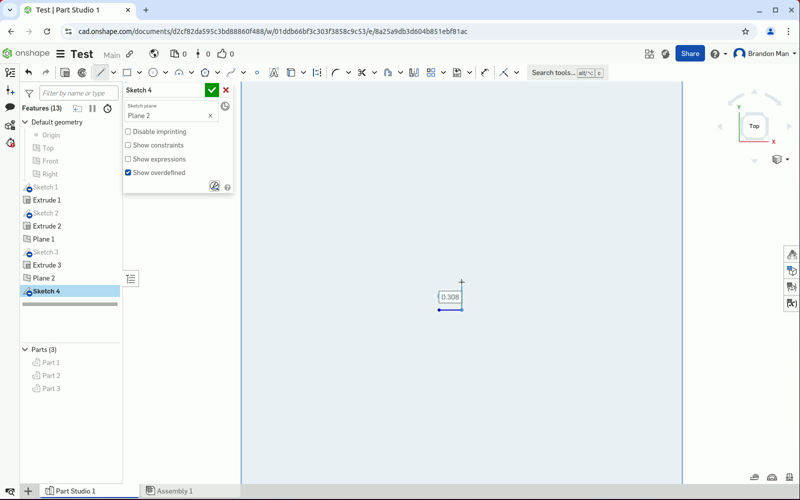
click(461, 281)
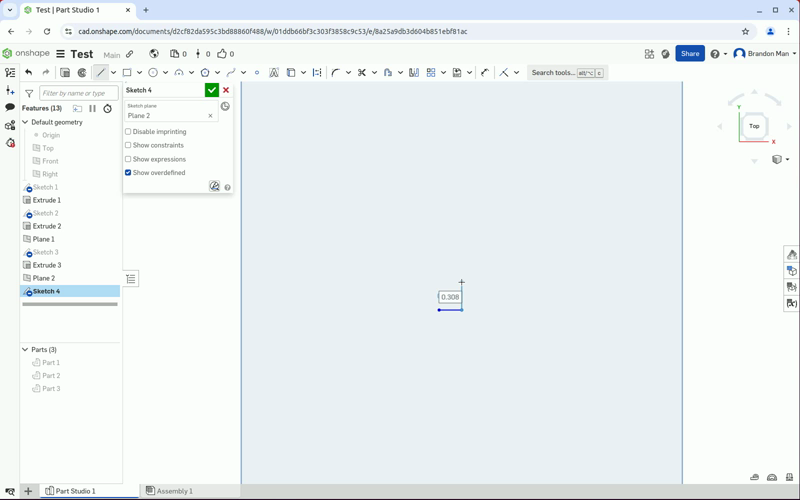
scroll(-6)
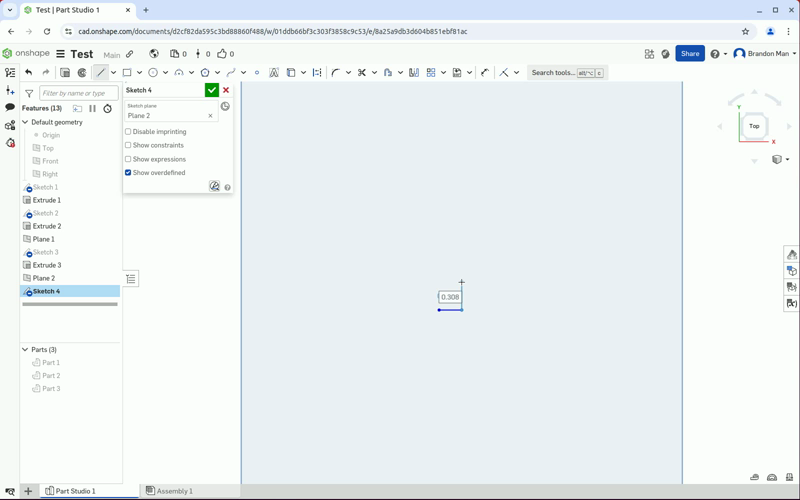
scroll(-6)
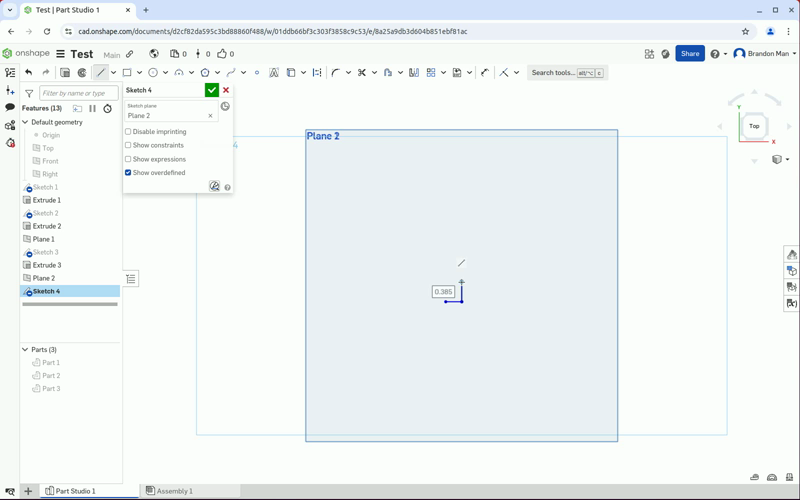
scroll(-6)
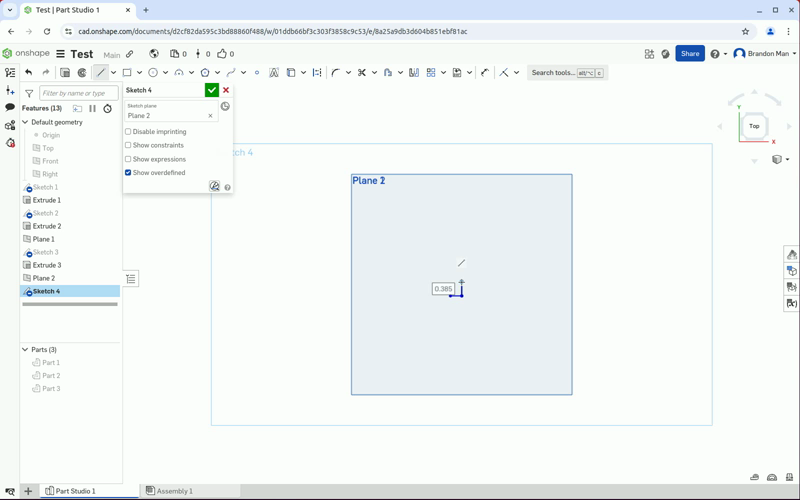
scroll(-6)
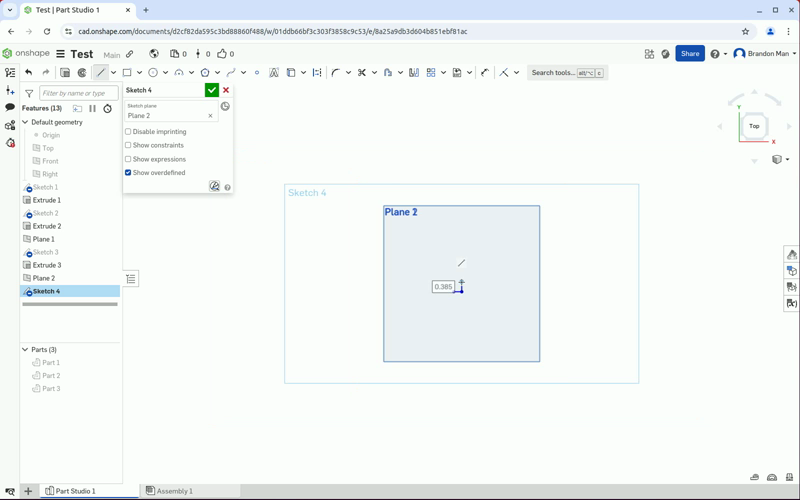
scroll(-6)
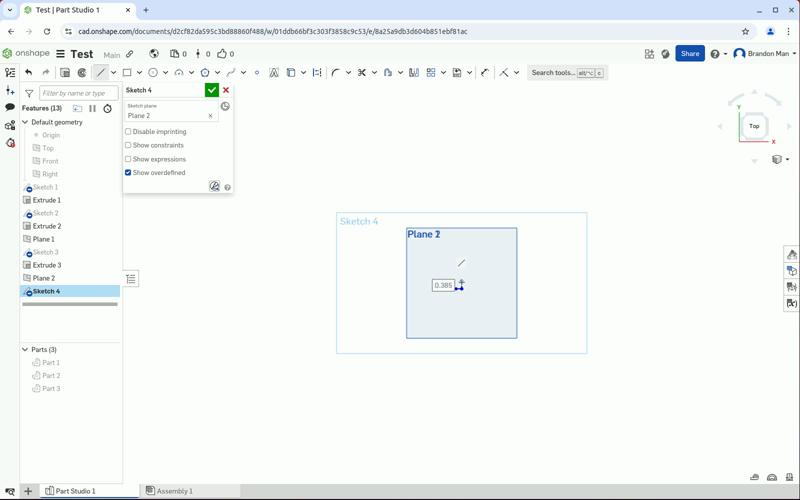
scroll(-6)
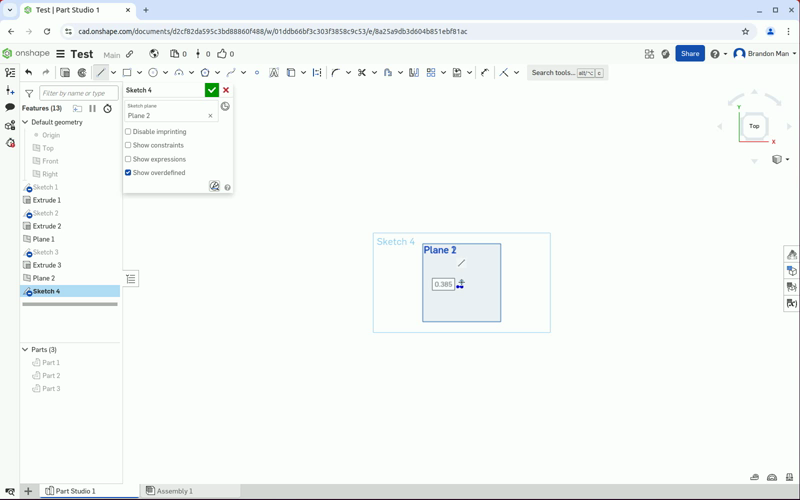
scroll(-6)
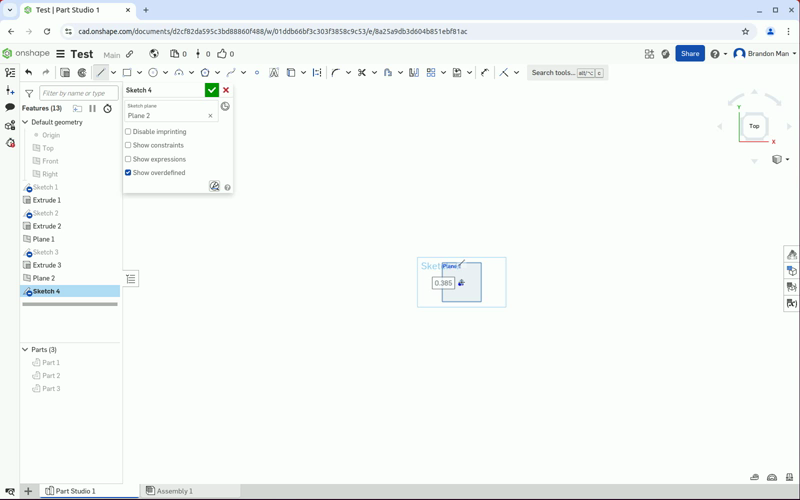
key_up(shift)
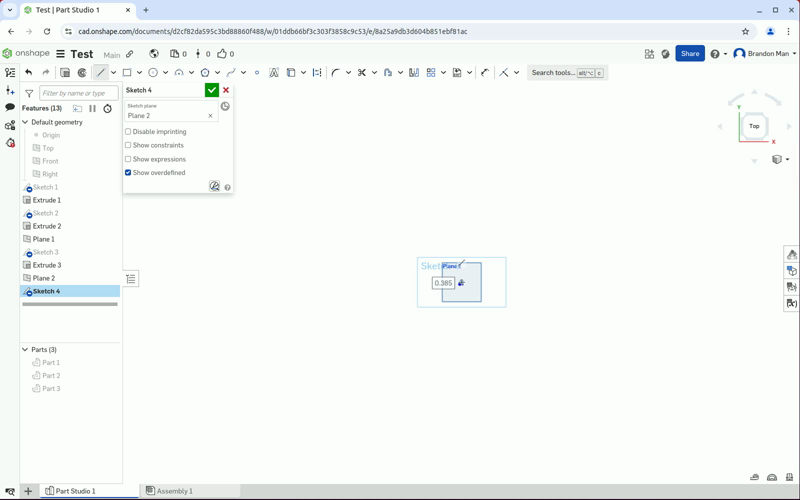
key_down(shift)
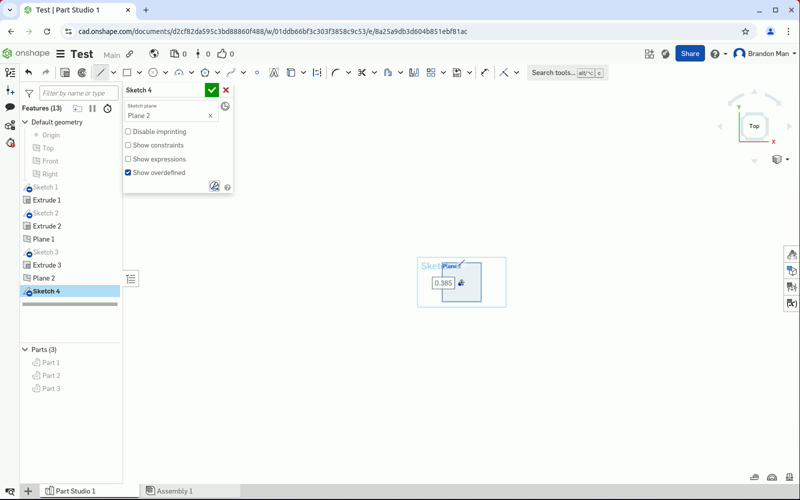
mouse_move(492, 281)
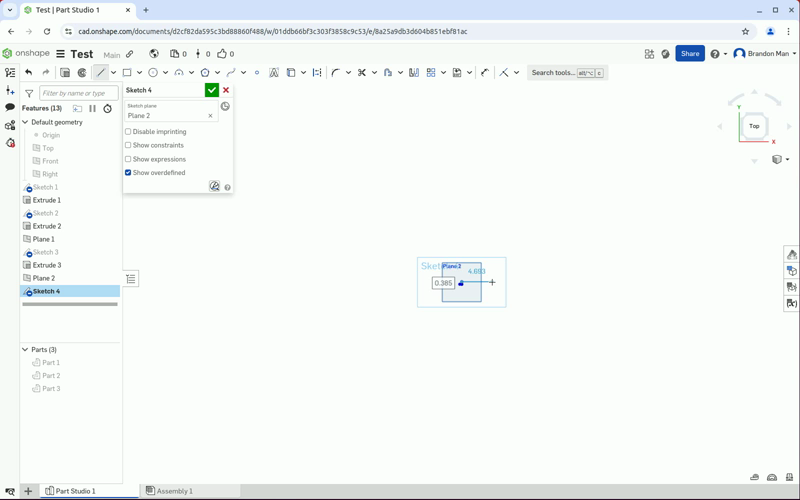
mouse_move(459, 281)
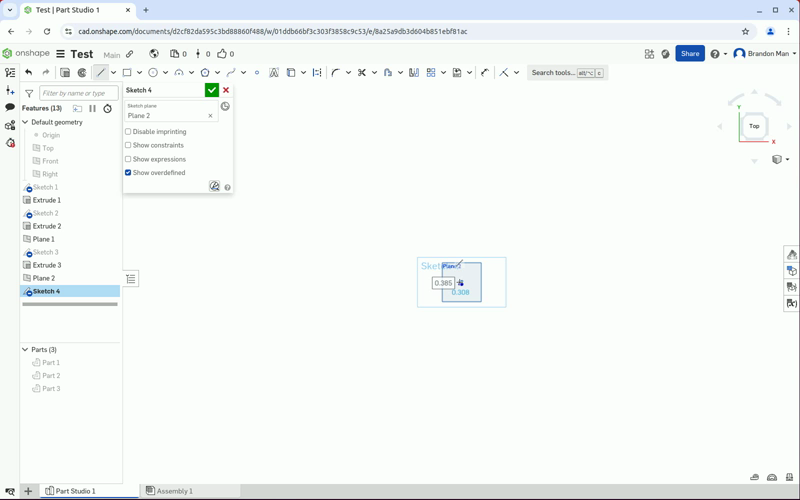
scroll(6)
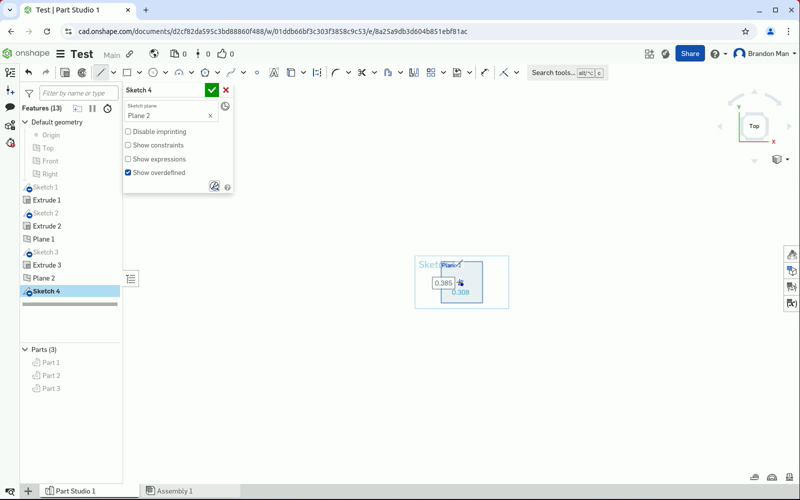
scroll(6)
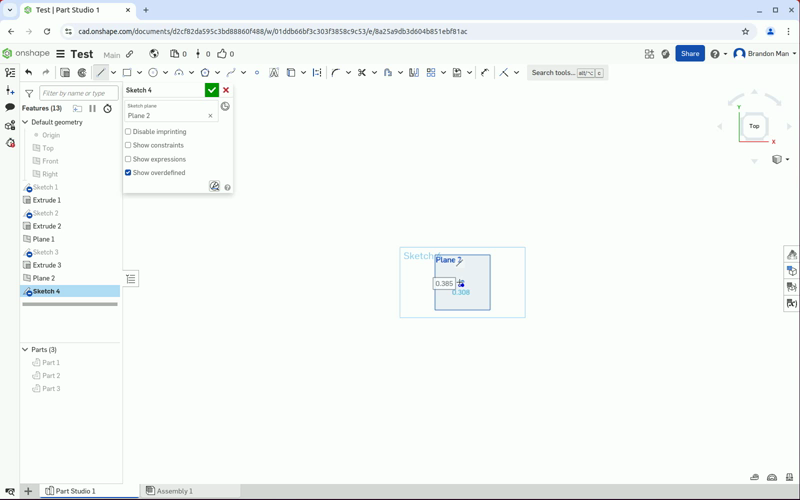
scroll(6)
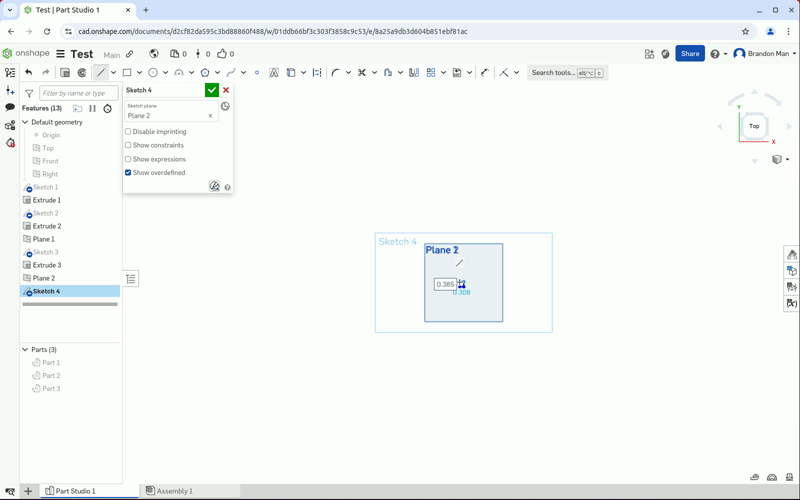
scroll(6)
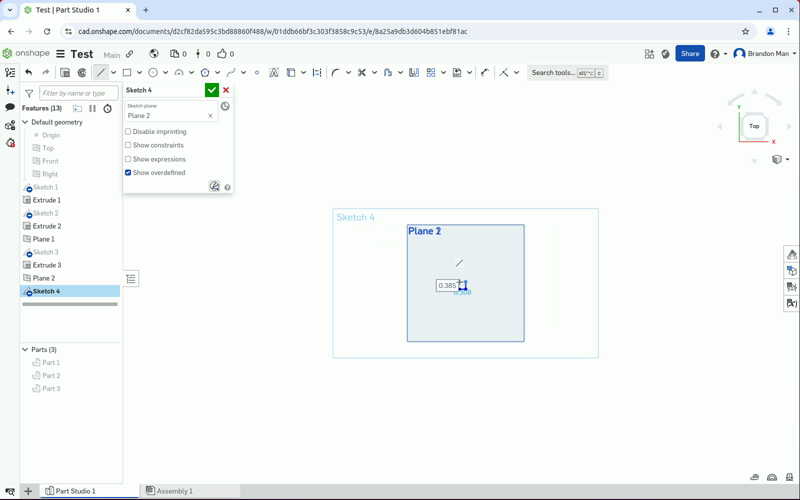
scroll(6)
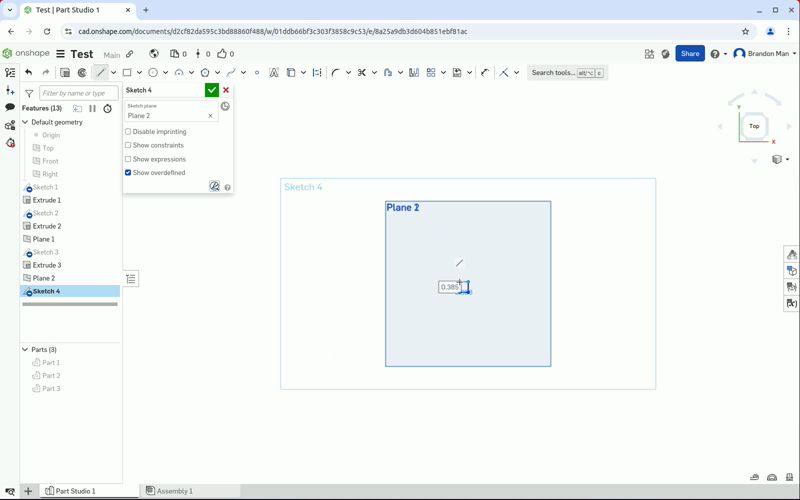
scroll(6)
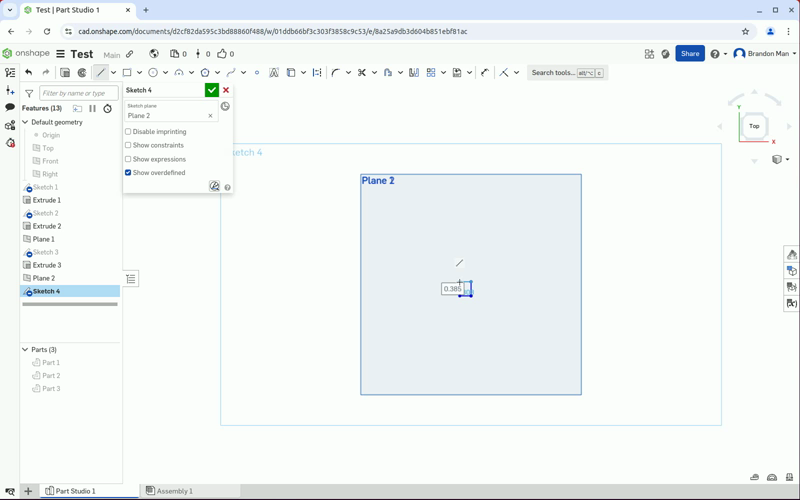
scroll(6)
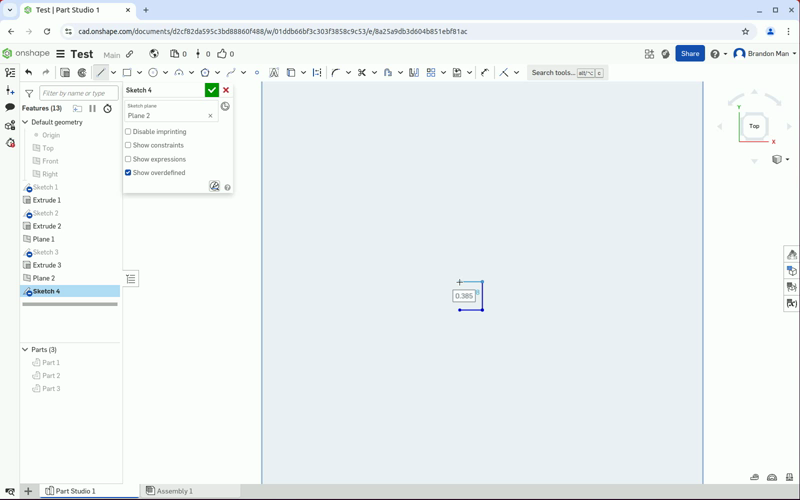
click(459, 281)
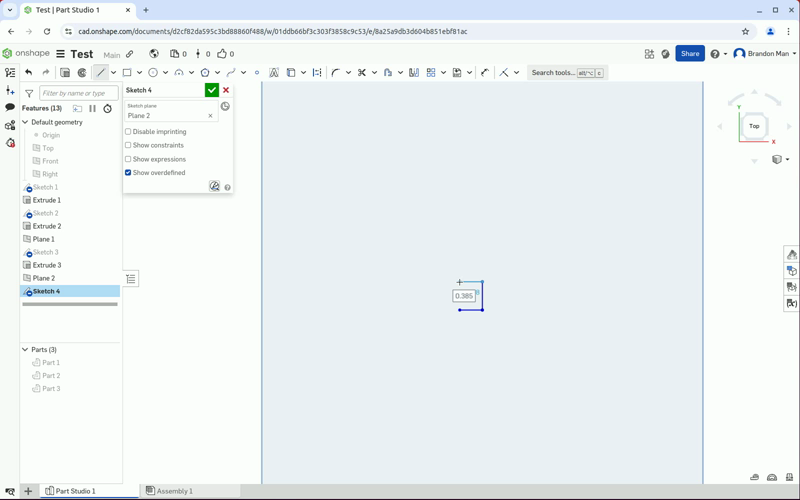
scroll(-6)
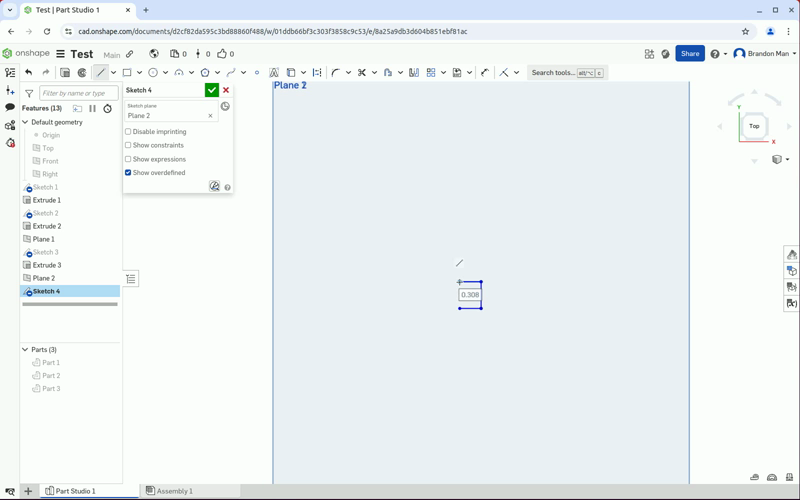
scroll(-6)
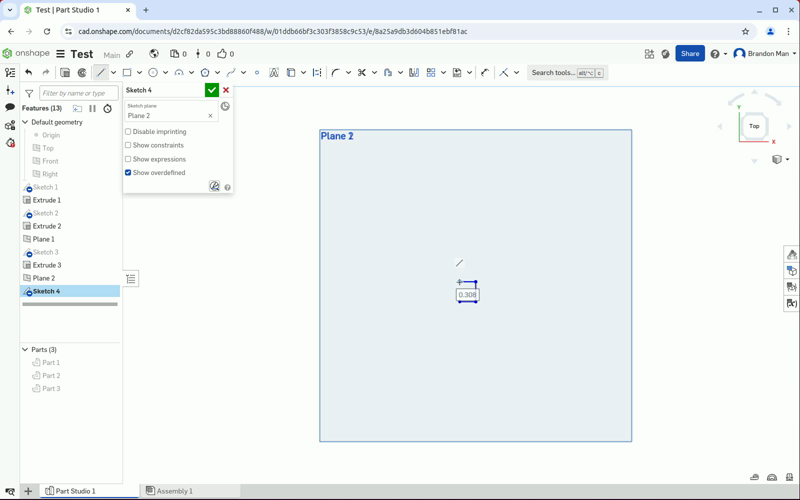
scroll(-6)
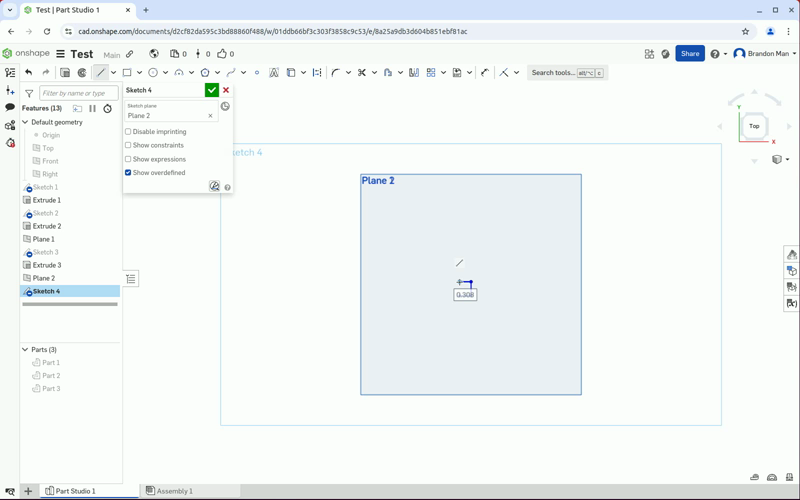
scroll(-6)
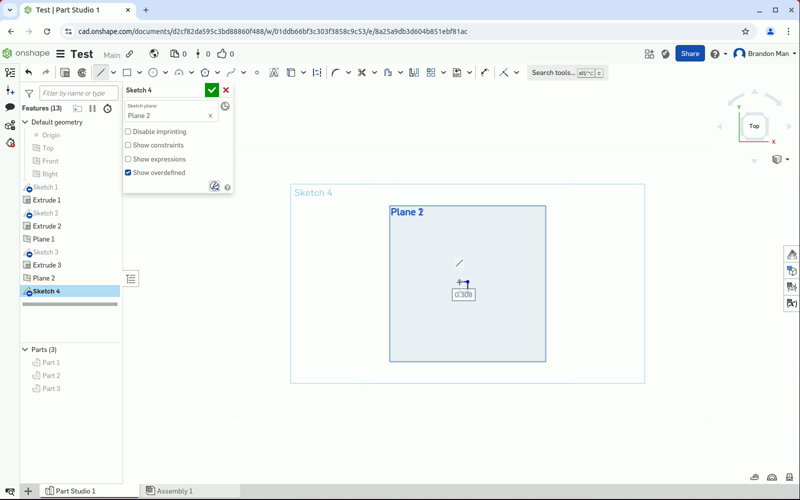
scroll(-6)
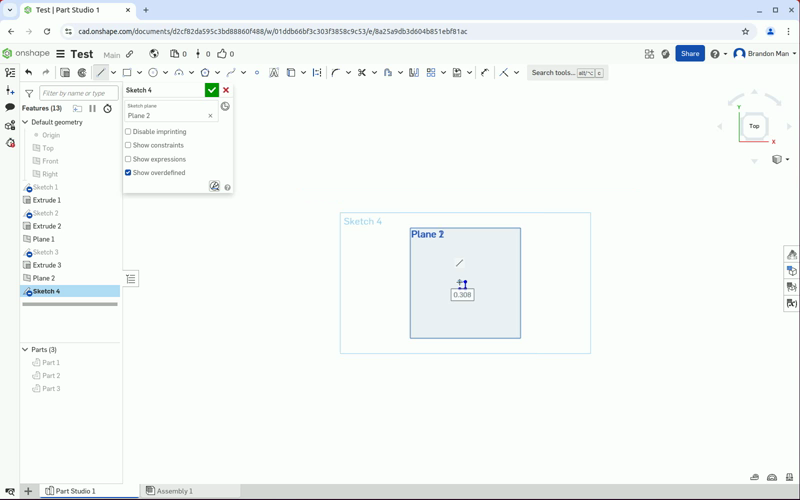
scroll(-6)
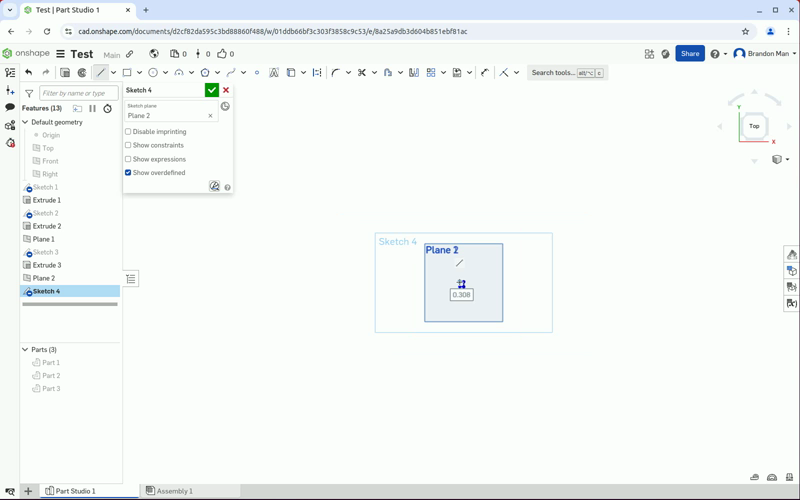
scroll(-6)
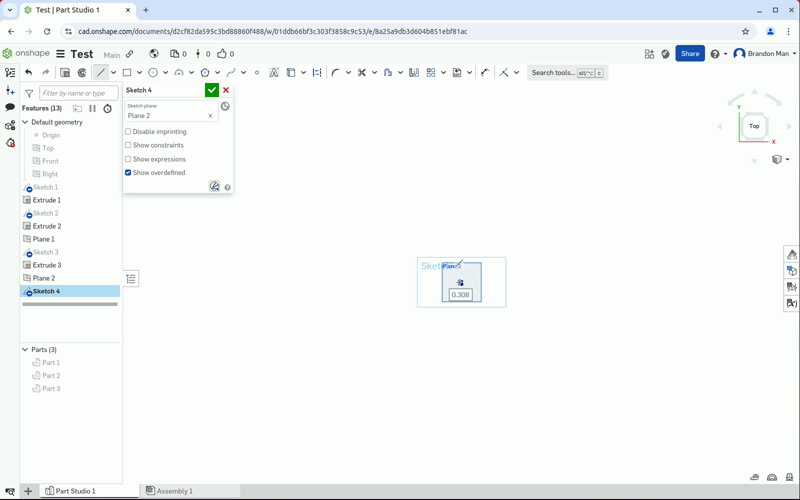
key_up(shift)
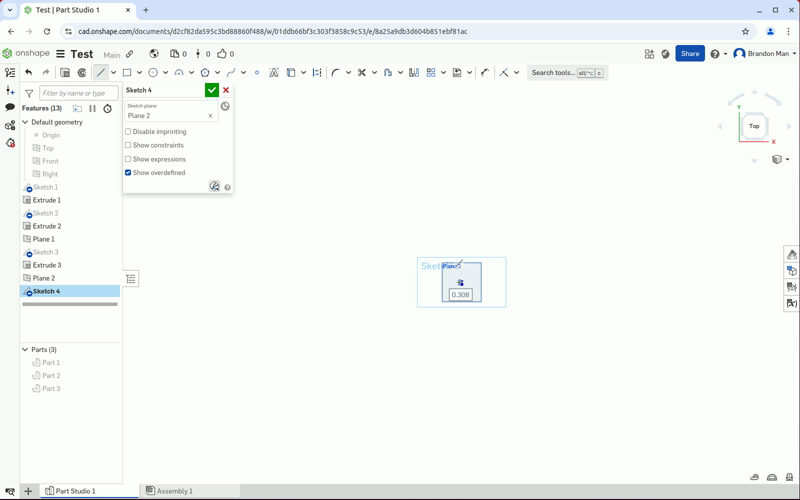
mouse_move(489, 281)
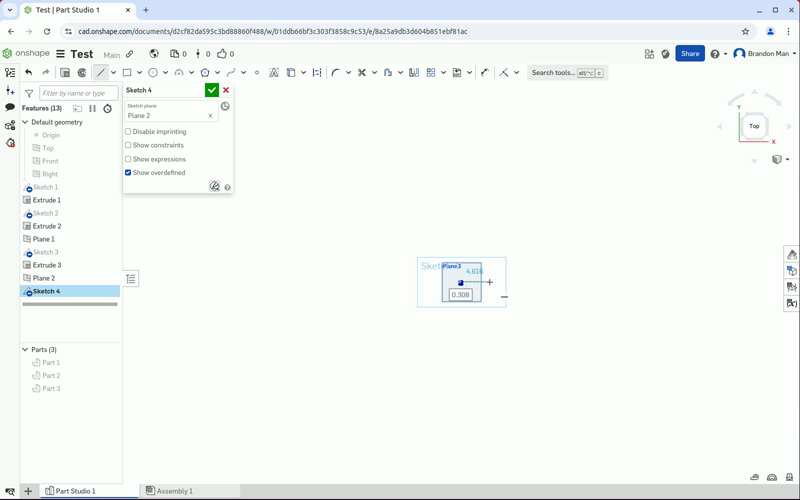
key_down(shift)
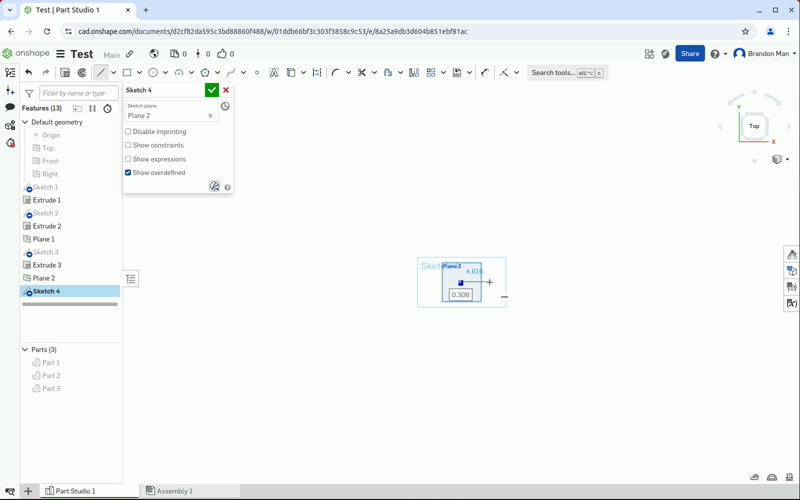
mouse_move(459, 284)
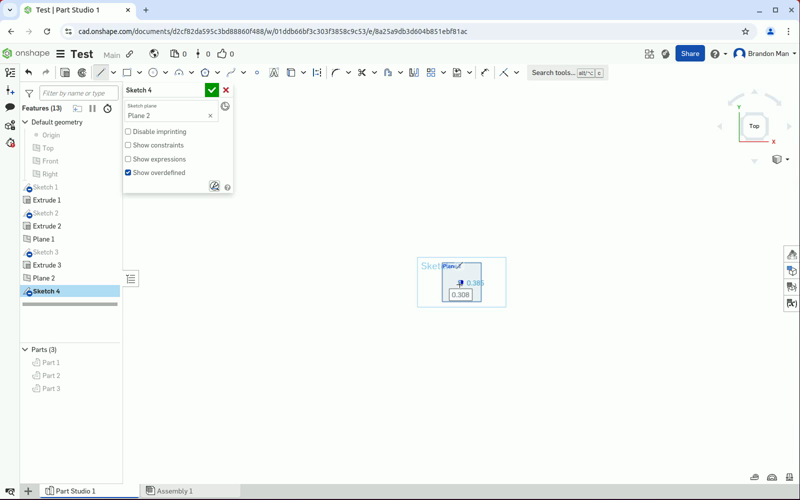
scroll(6)
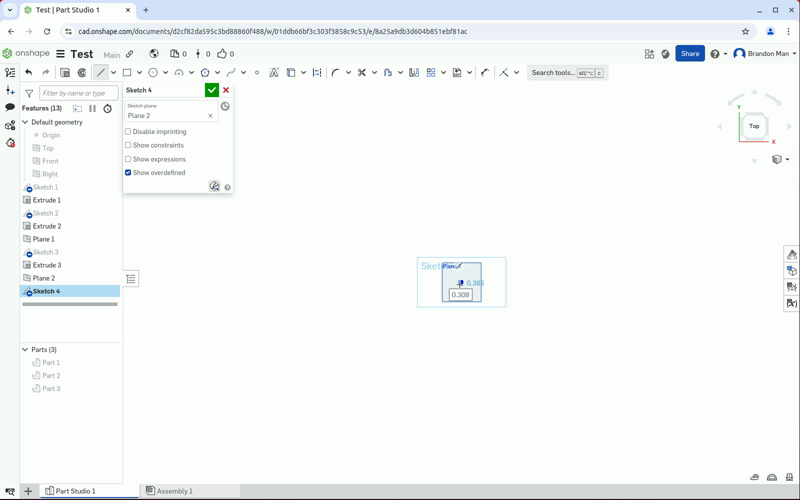
scroll(6)
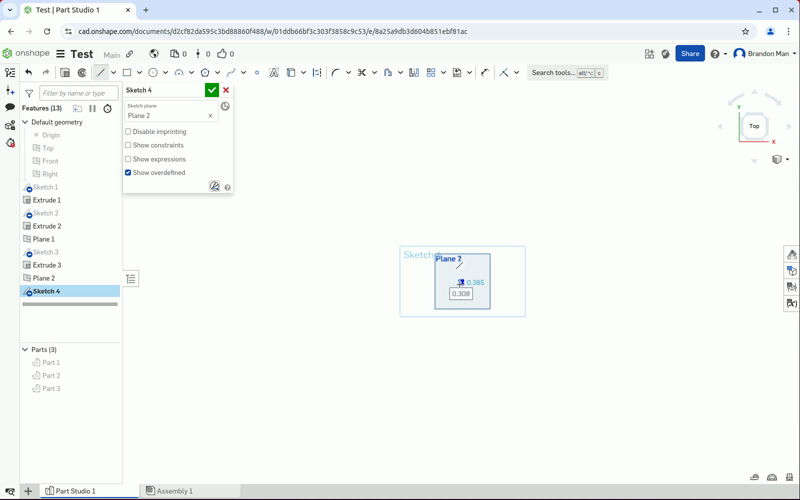
scroll(6)
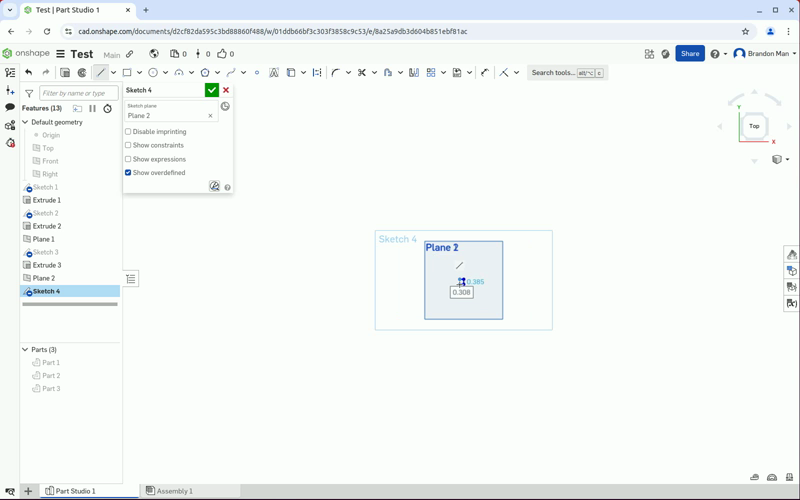
scroll(6)
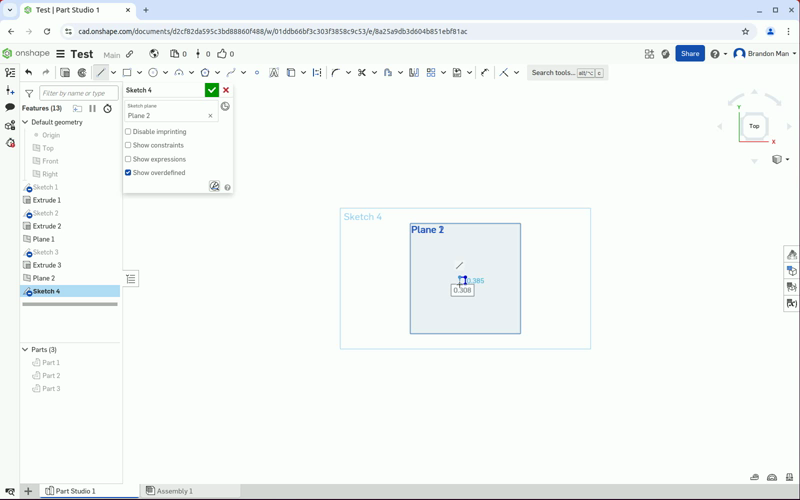
scroll(6)
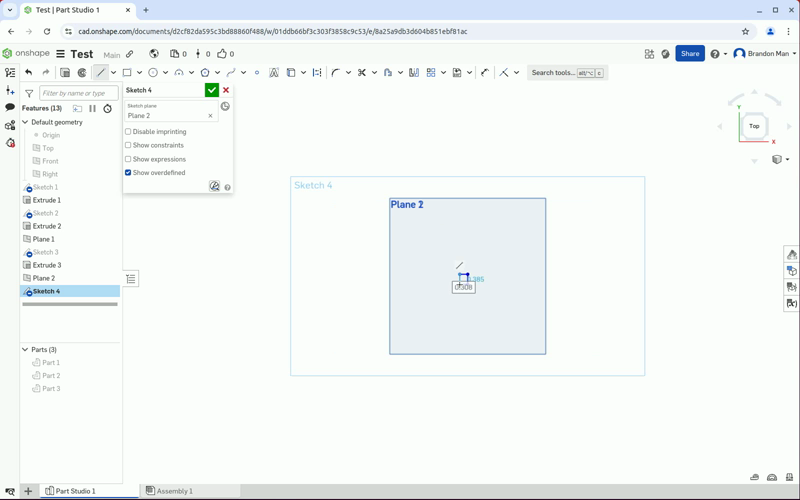
scroll(6)
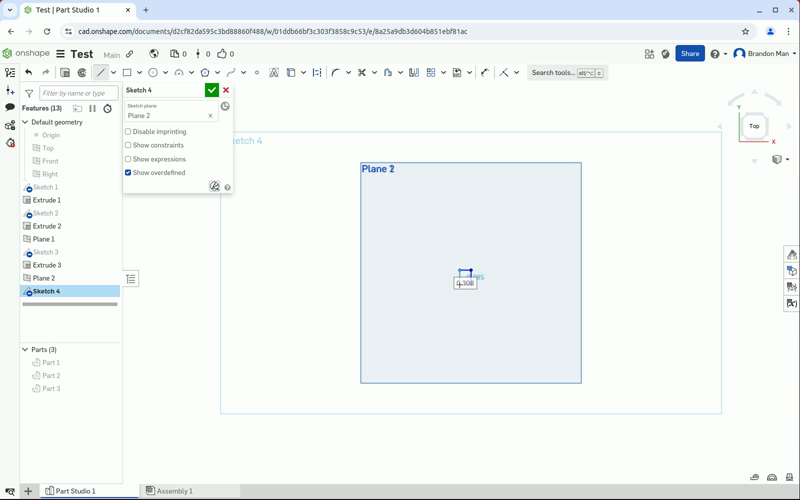
scroll(6)
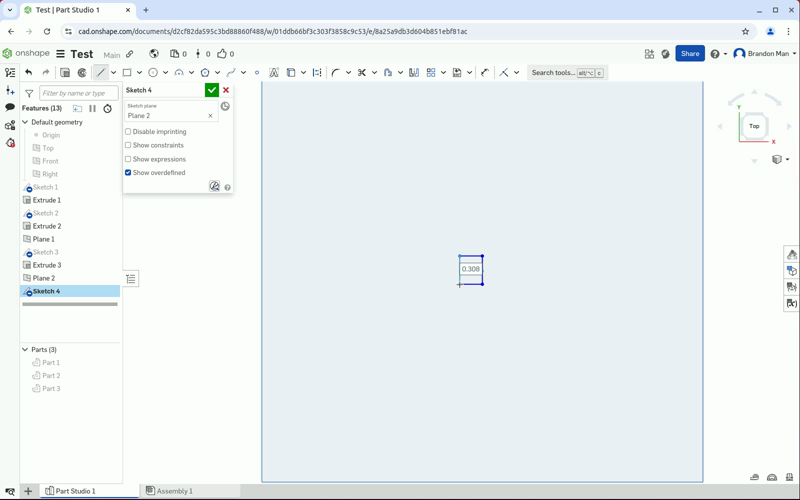
key_up(shift)
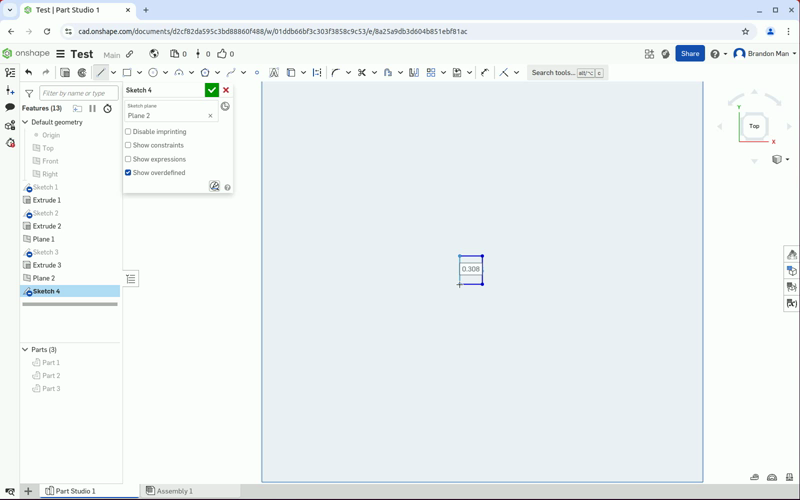
click(459, 284)
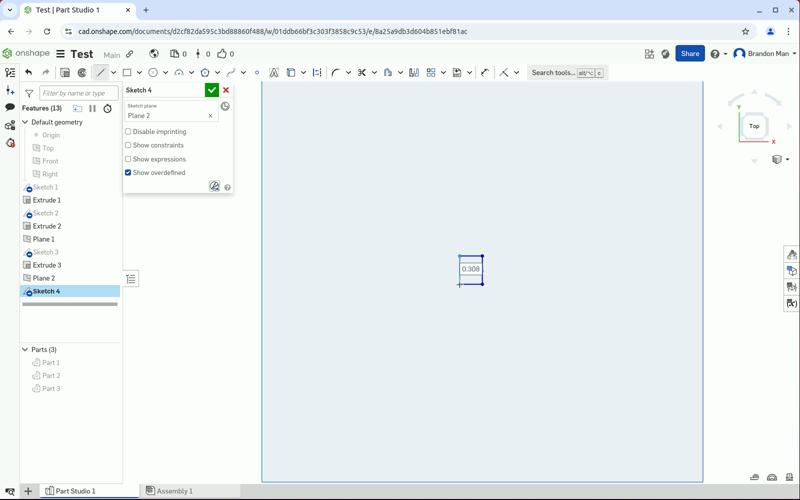
scroll(-6)
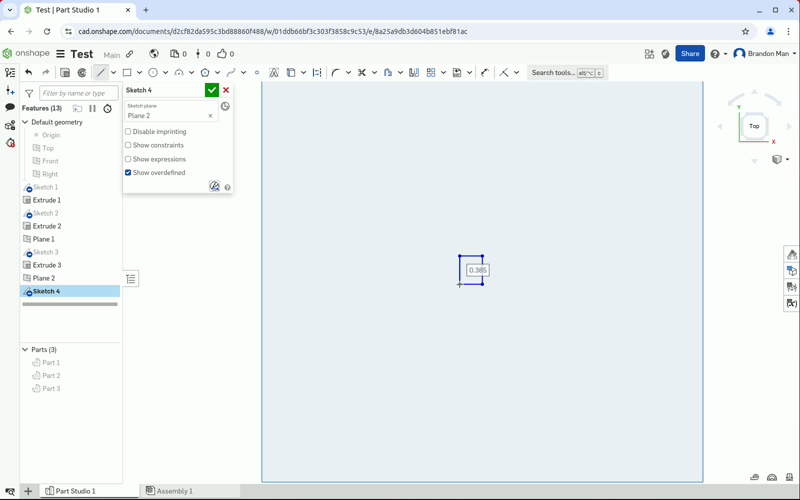
scroll(-6)
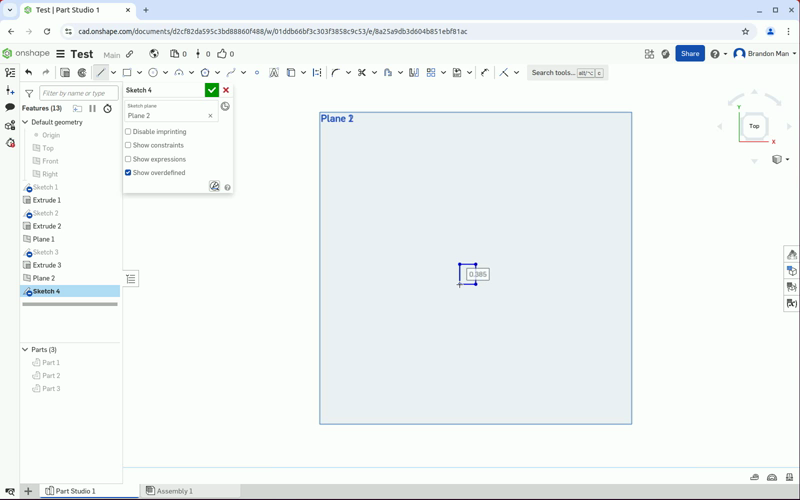
scroll(-6)
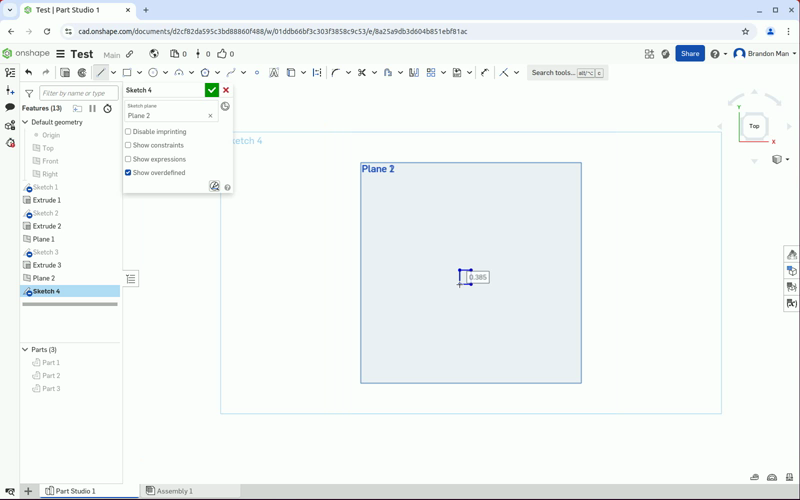
scroll(-6)
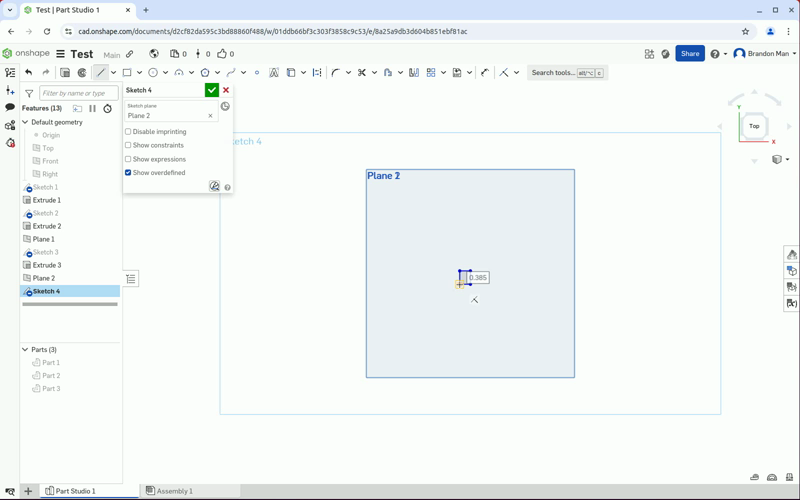
scroll(-6)
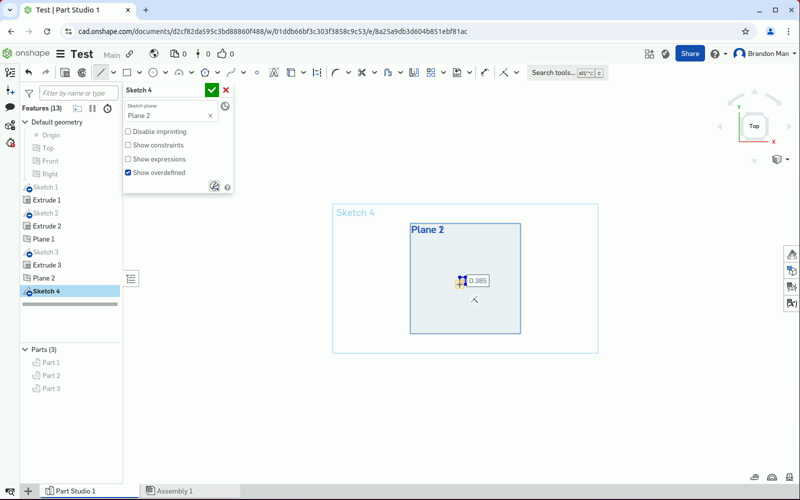
scroll(-6)
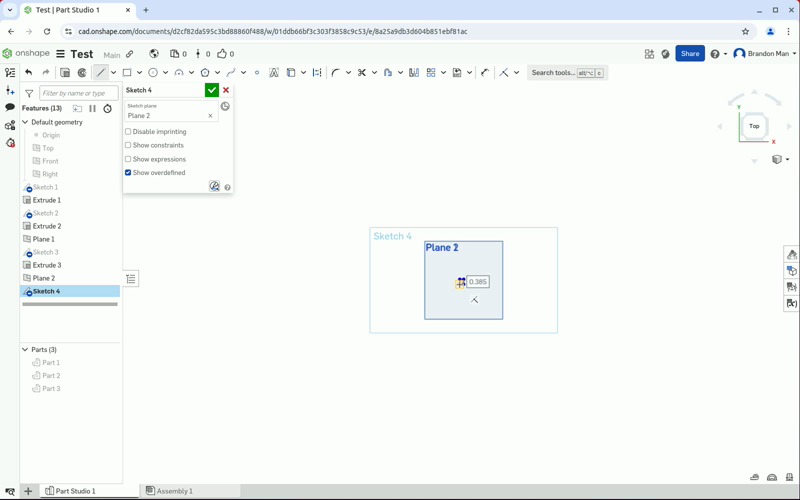
scroll(-6)
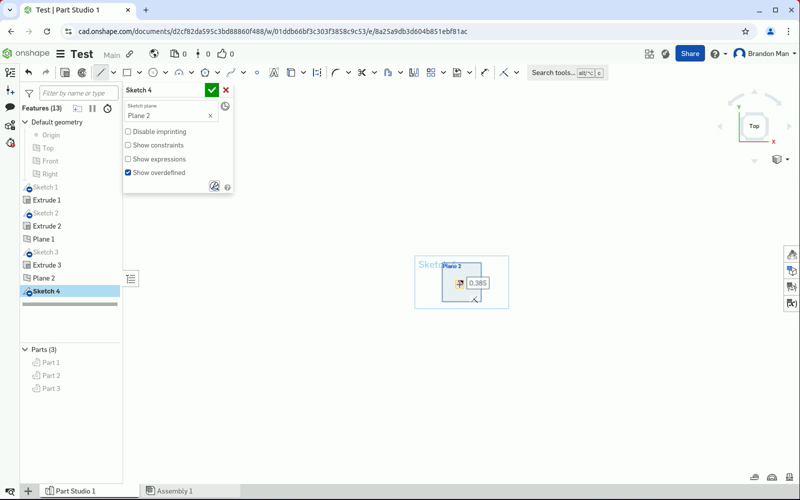
key(esc)
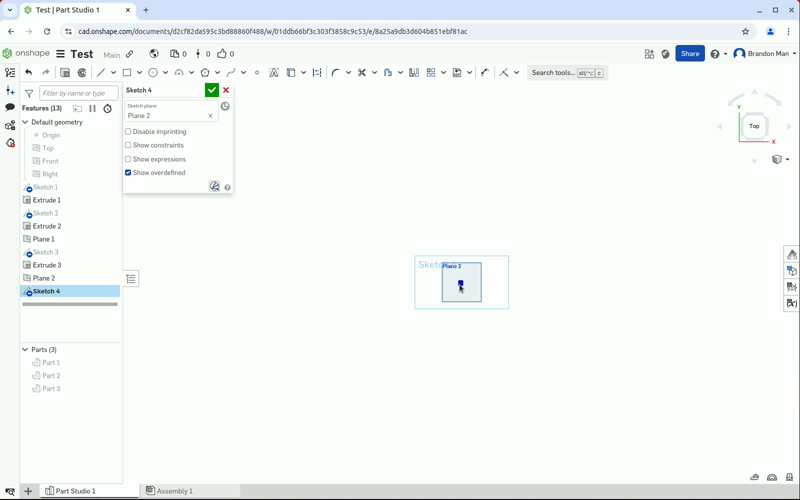
mouse_move(461, 283)
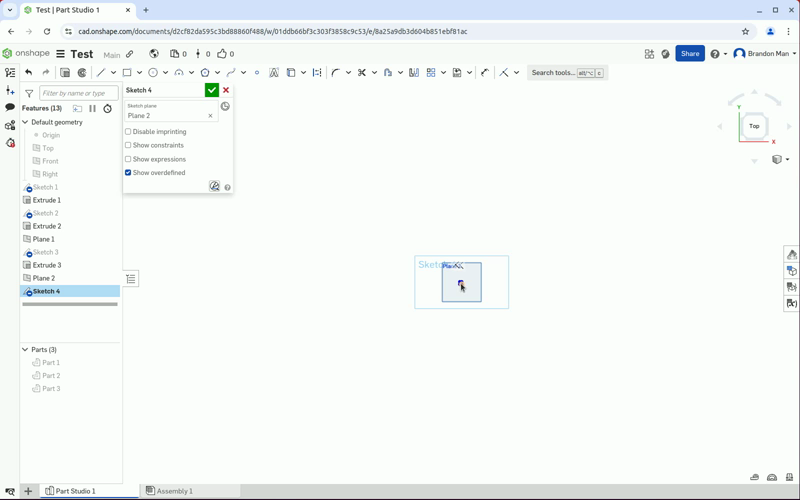
scroll(6)
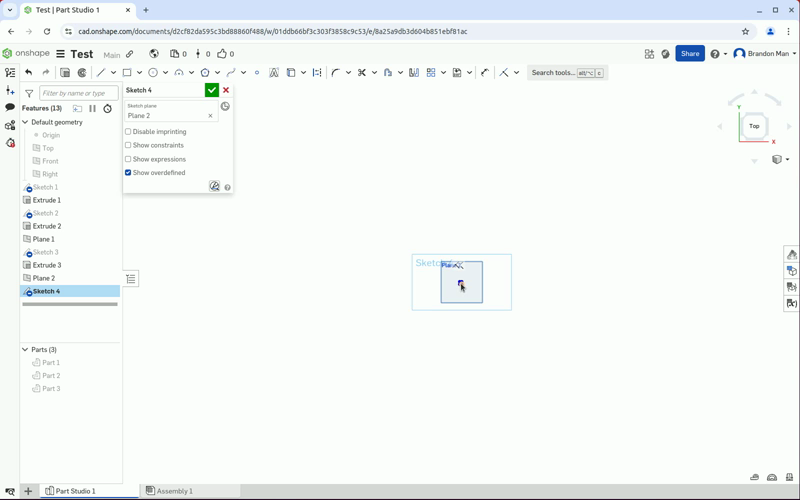
scroll(6)
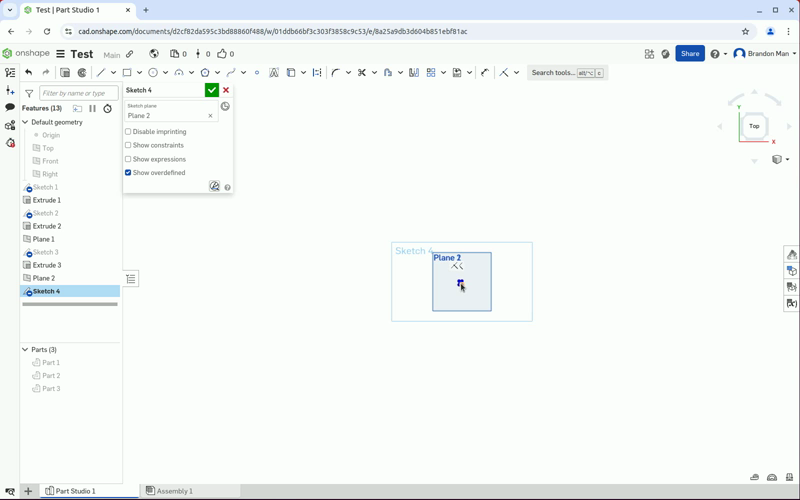
scroll(6)
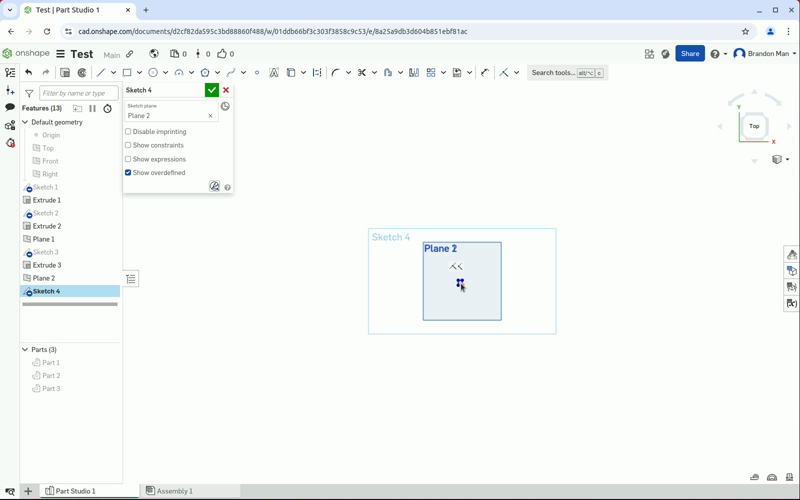
scroll(6)
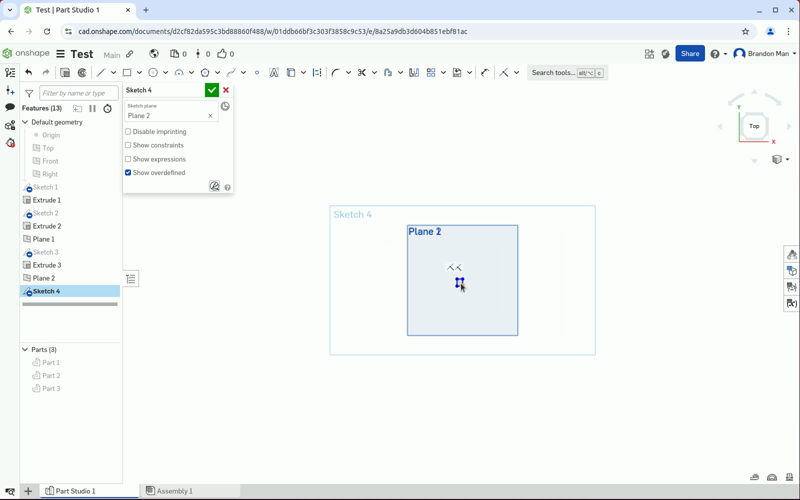
scroll(6)
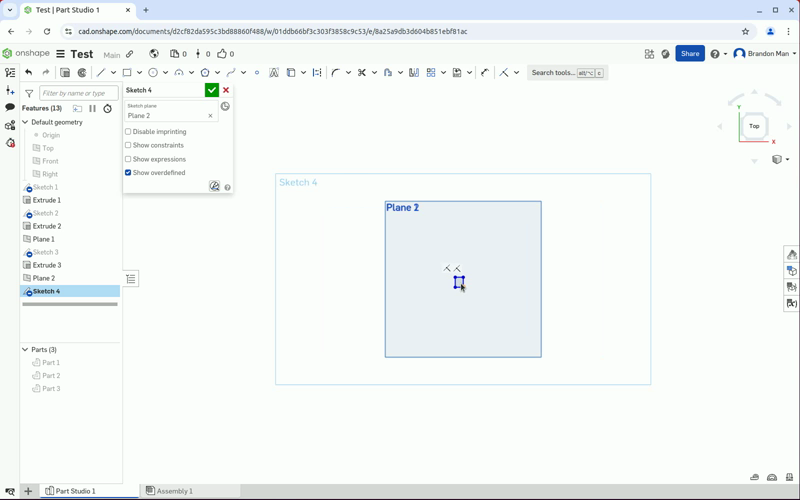
scroll(6)
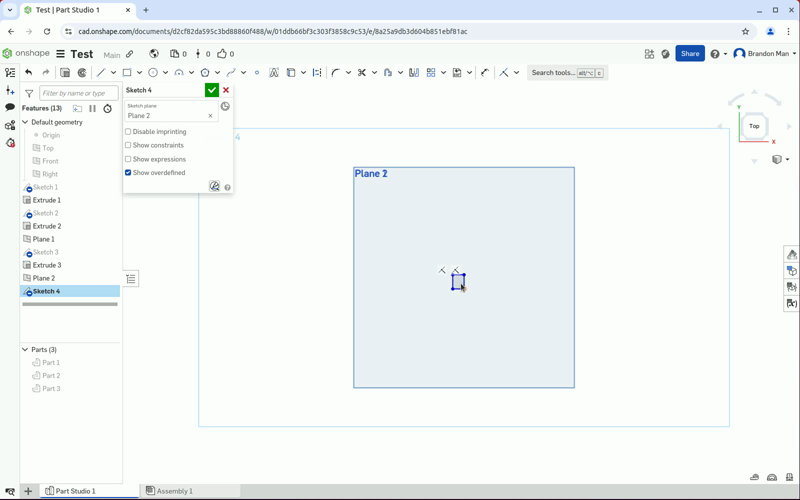
scroll(6)
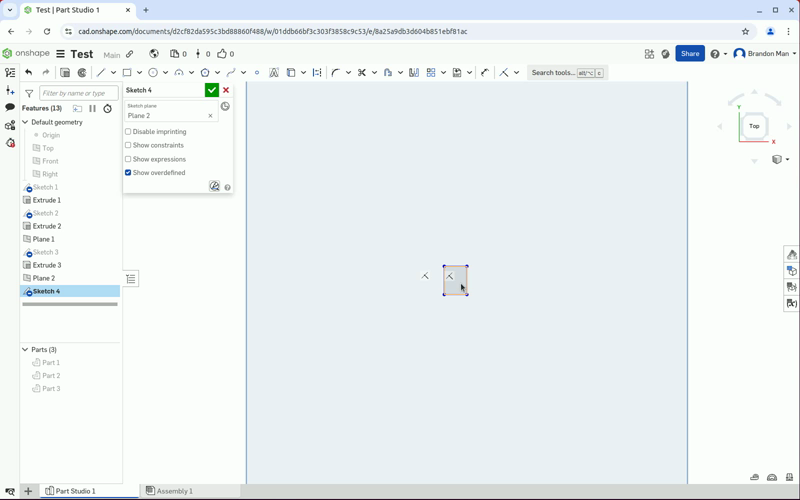
click(461, 283)
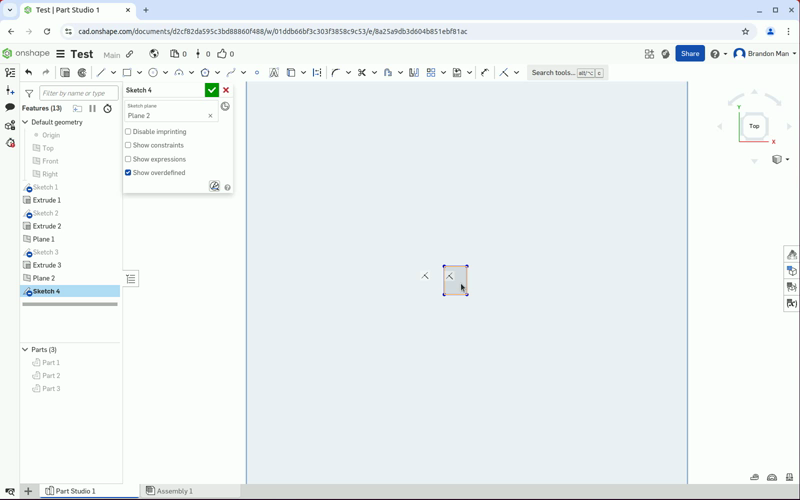
scroll(-6)
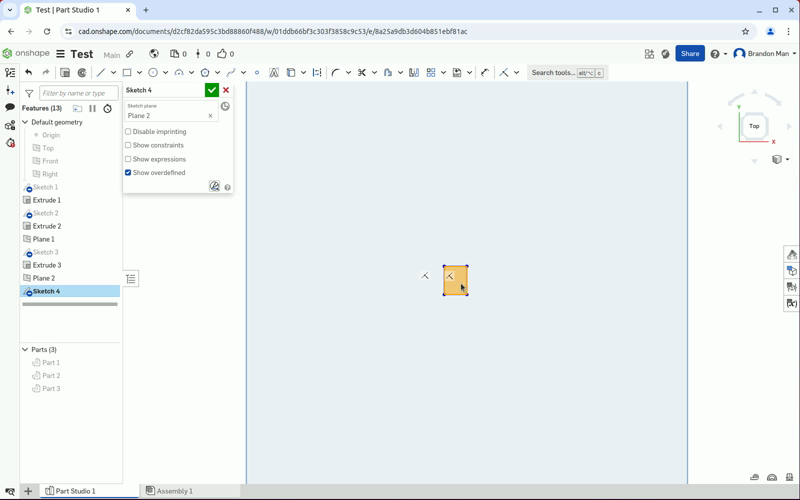
scroll(-6)
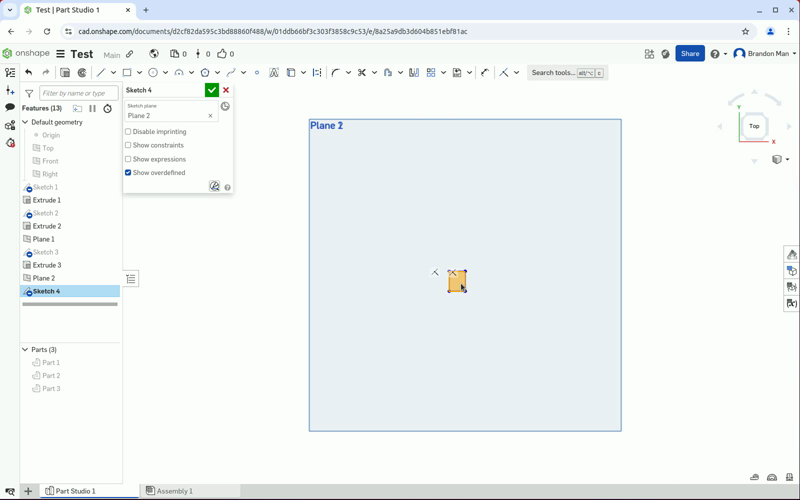
scroll(-6)
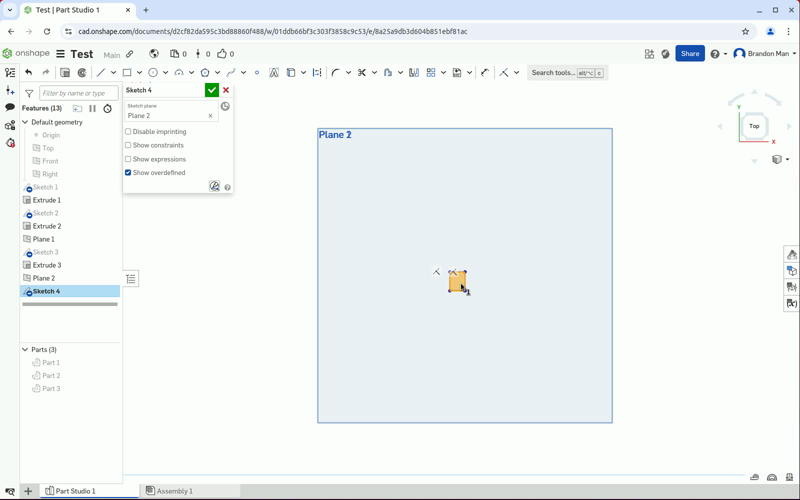
scroll(-6)
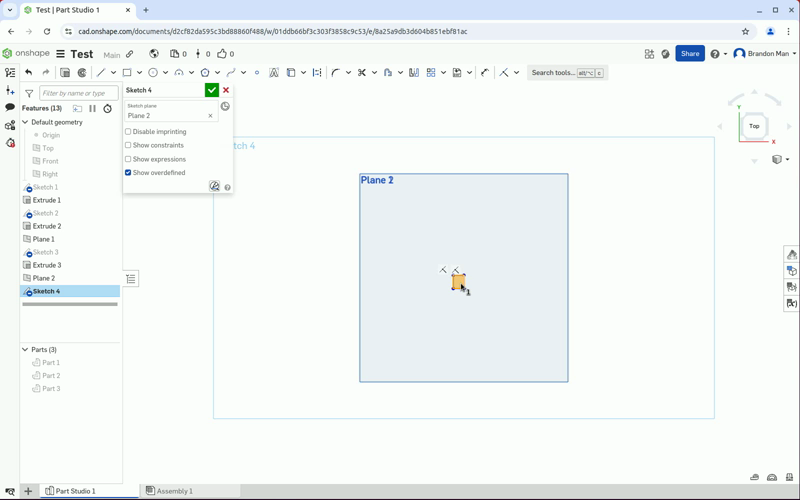
scroll(-6)
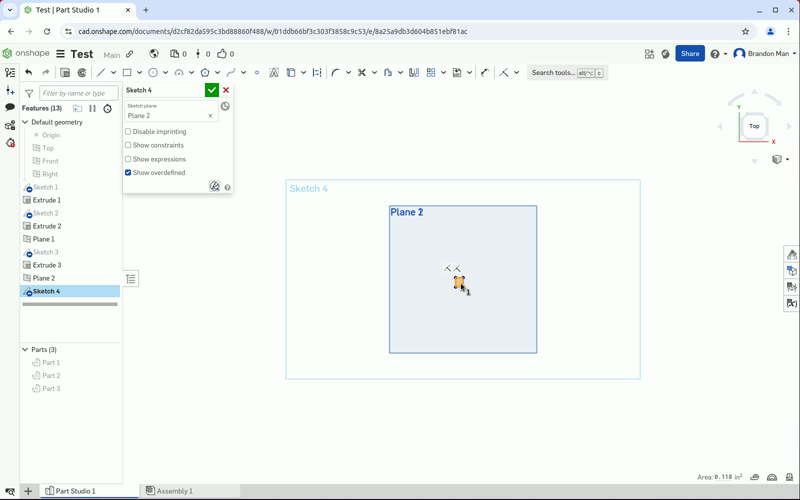
scroll(-6)
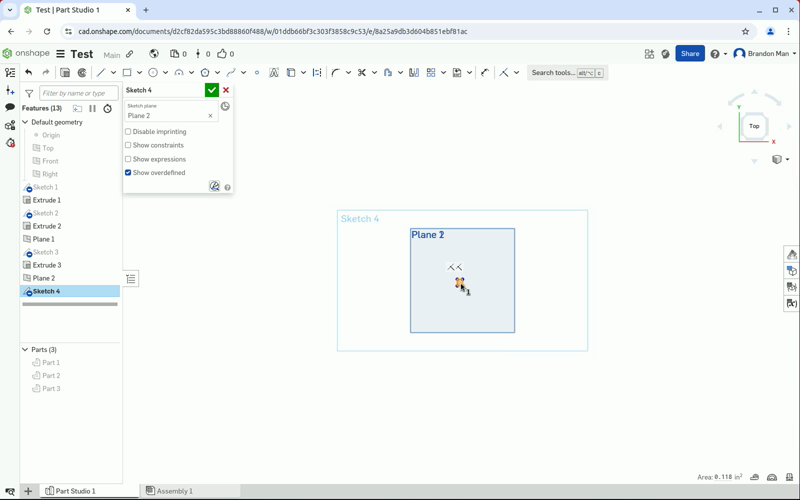
scroll(-6)
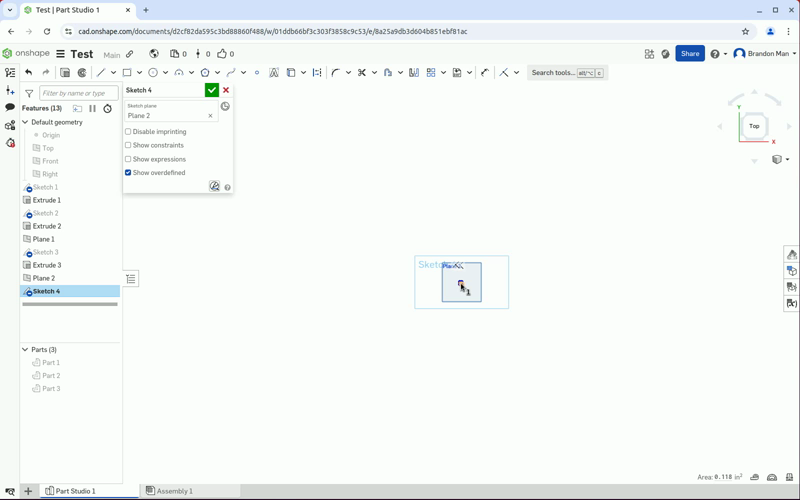
mouse_move(73, 352)
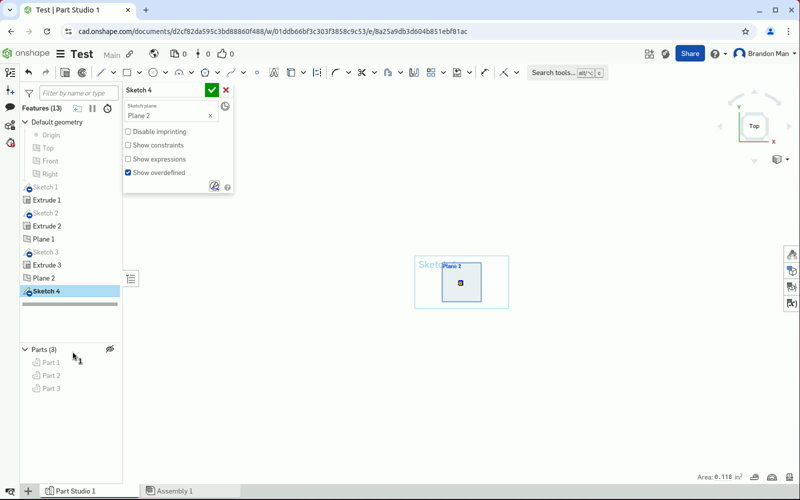
key(shift+y)
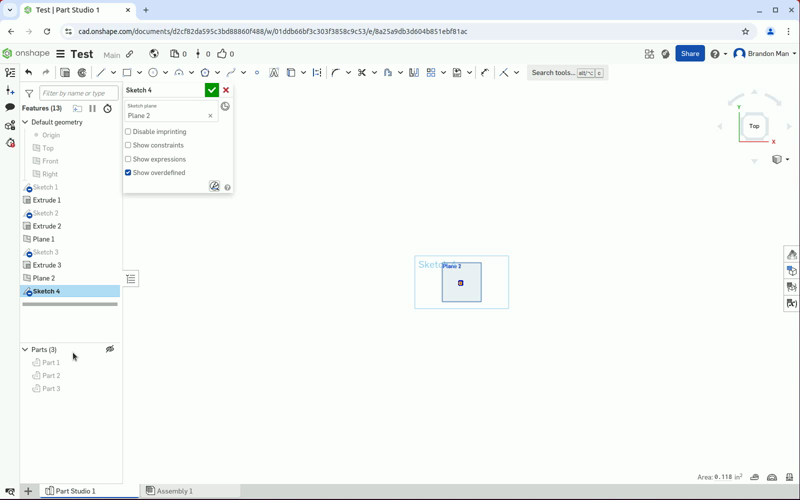
key(shift+e)
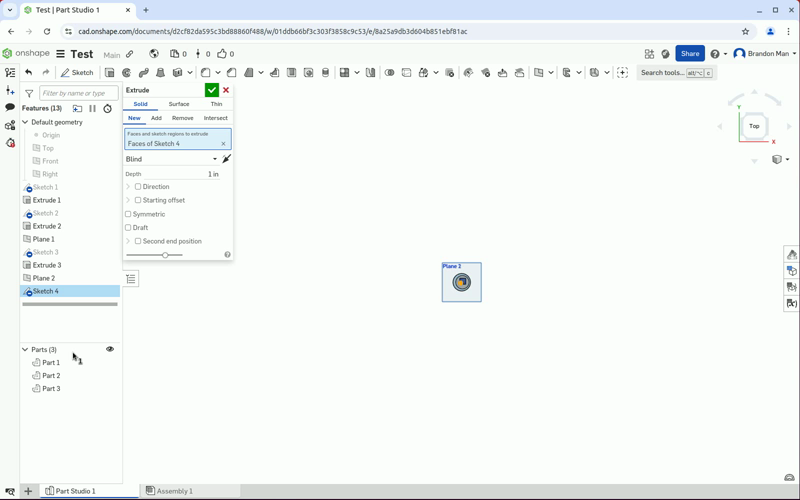
mouse_move(143, 106)
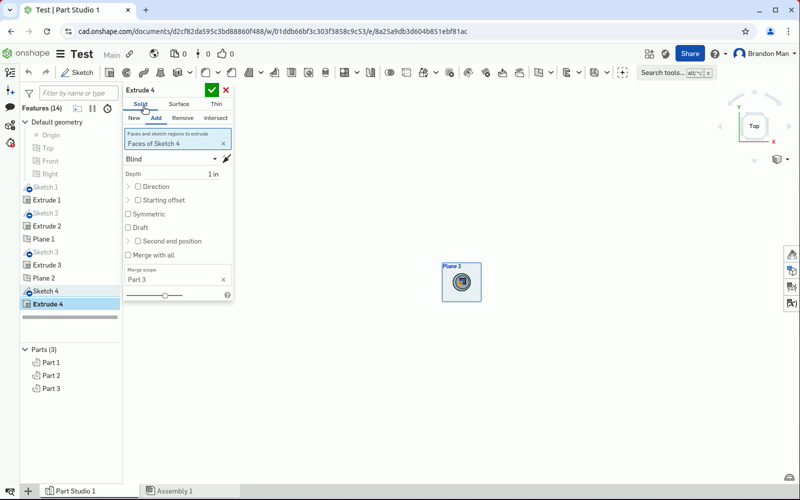
click(143, 106)
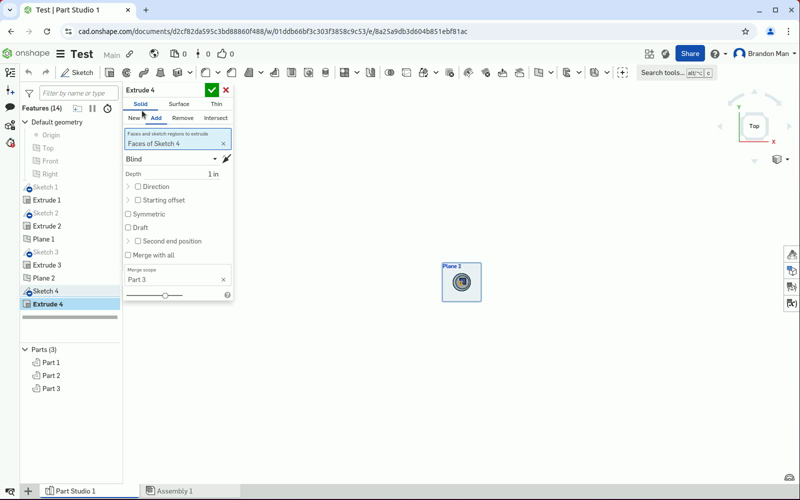
mouse_move(137, 120)
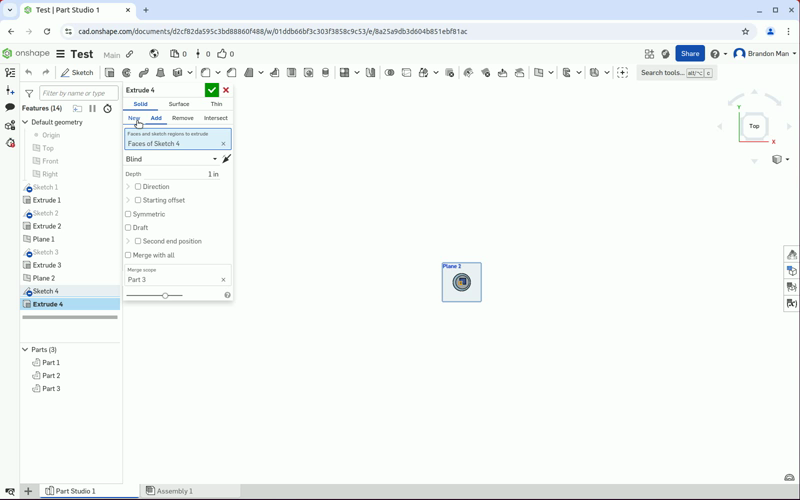
click(137, 120)
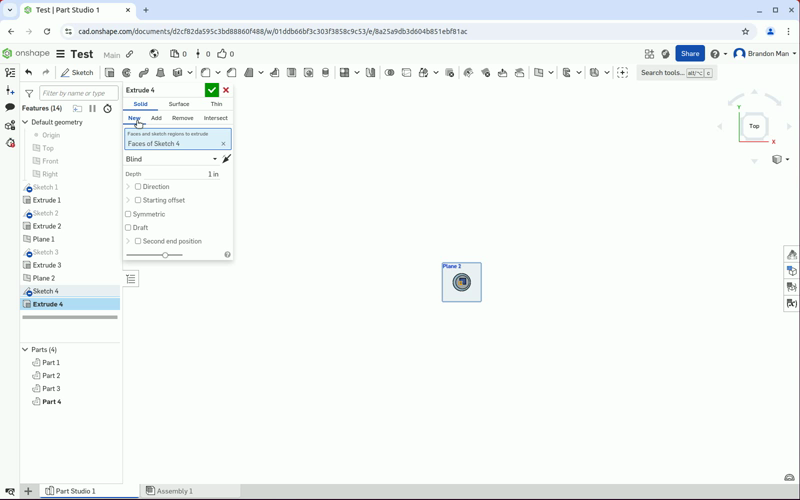
key(tab, 4)
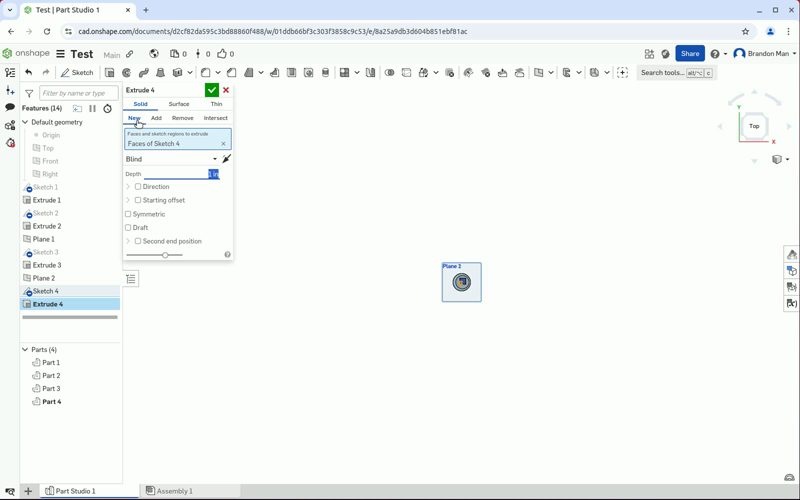
text(3.37)
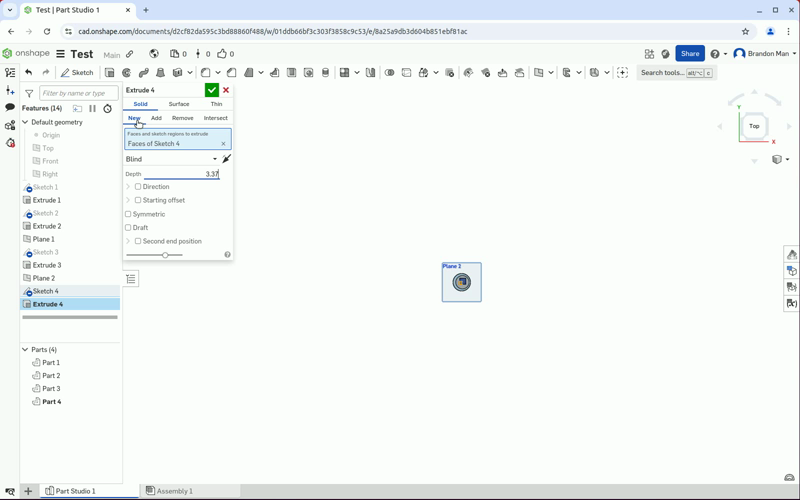
key(enter)
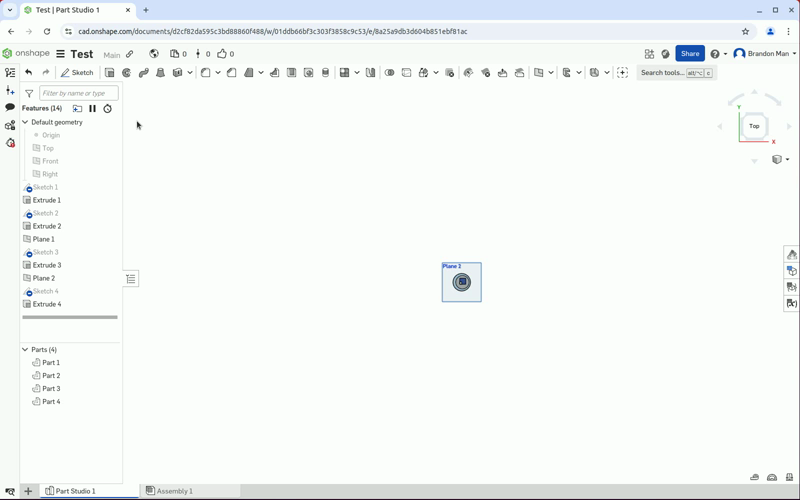
key(shift+h)
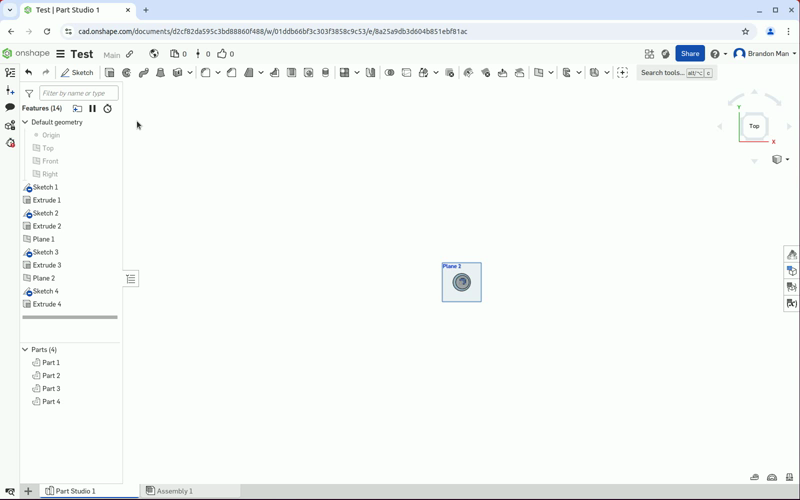
key(shift+h)
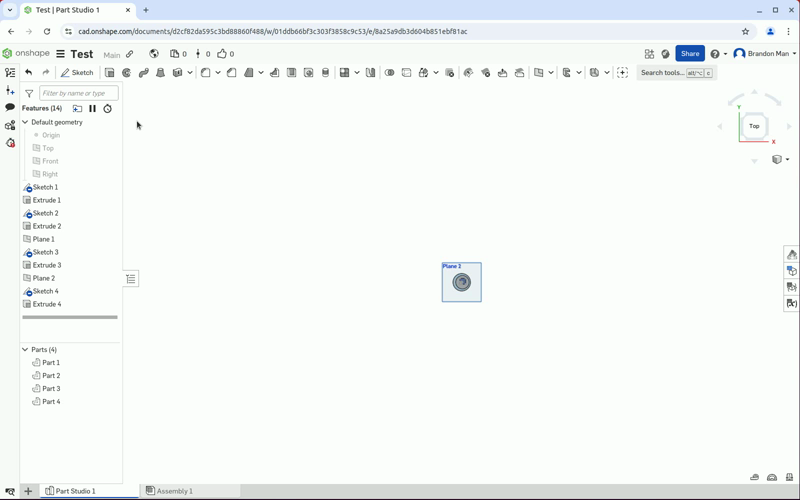
key(shift+7)
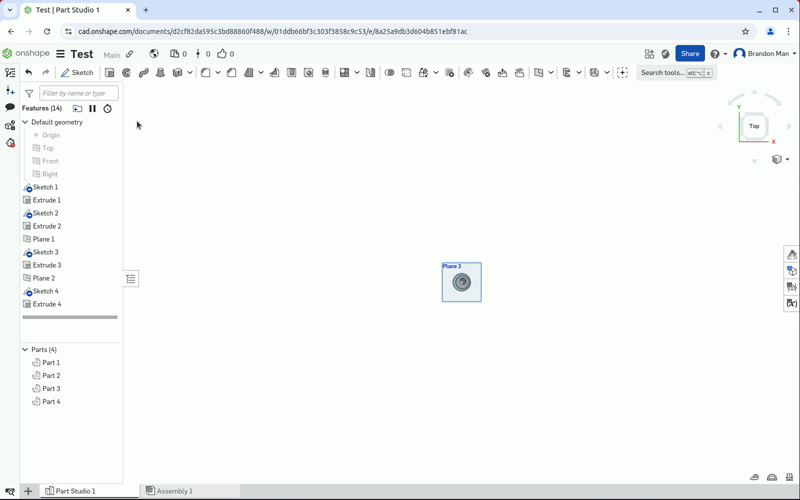
key(up, 3)
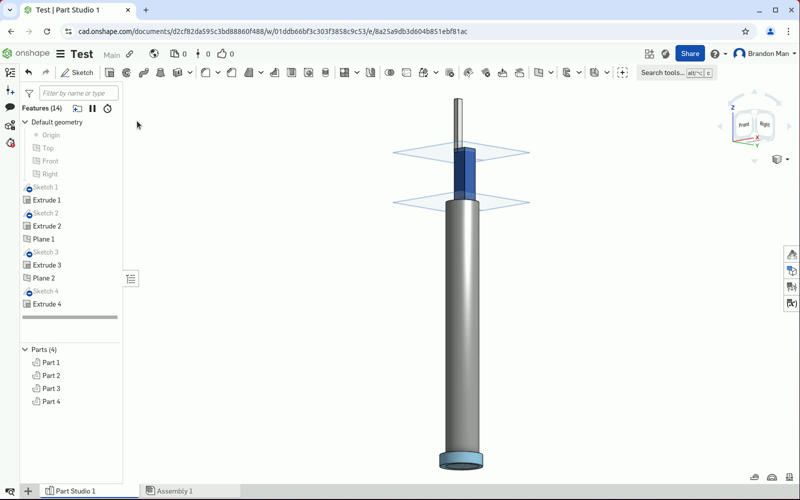
key(left, 3)
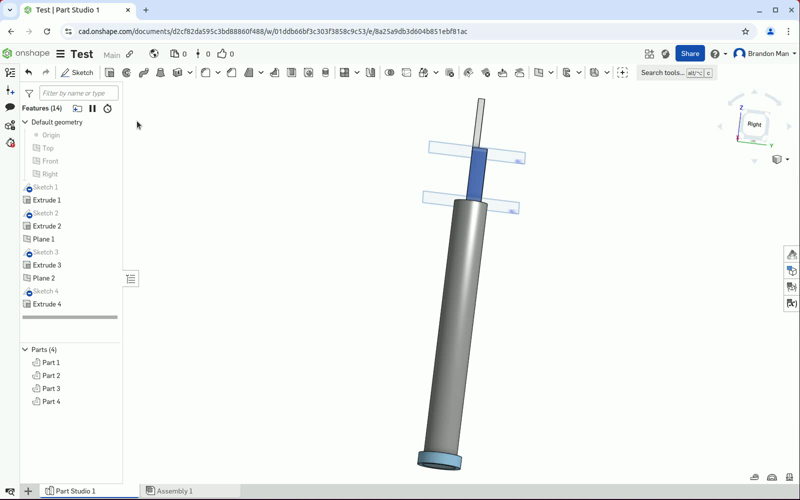
key(right, 3)
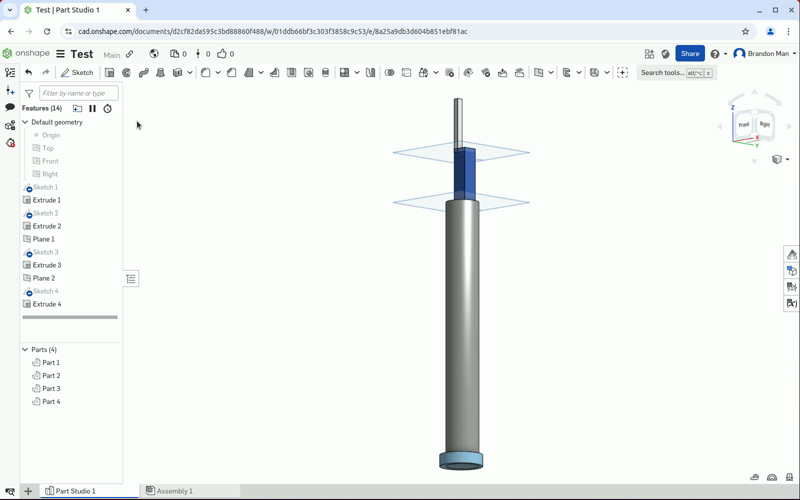
key(down, 3)
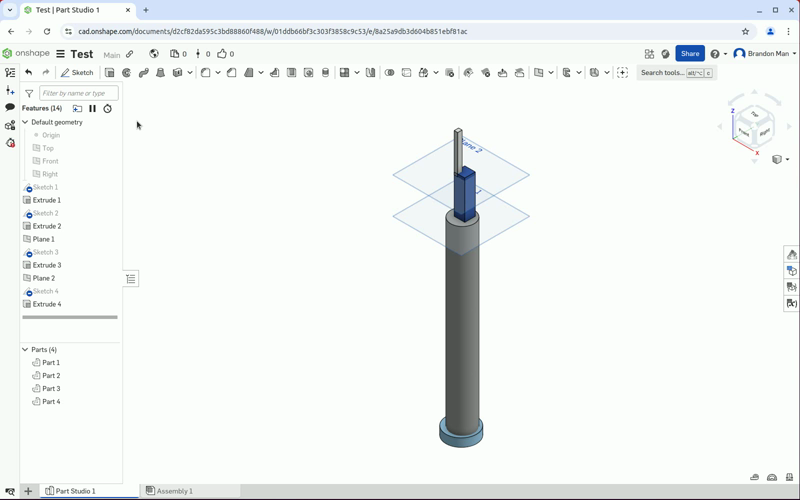
mouse_move(73, 189)
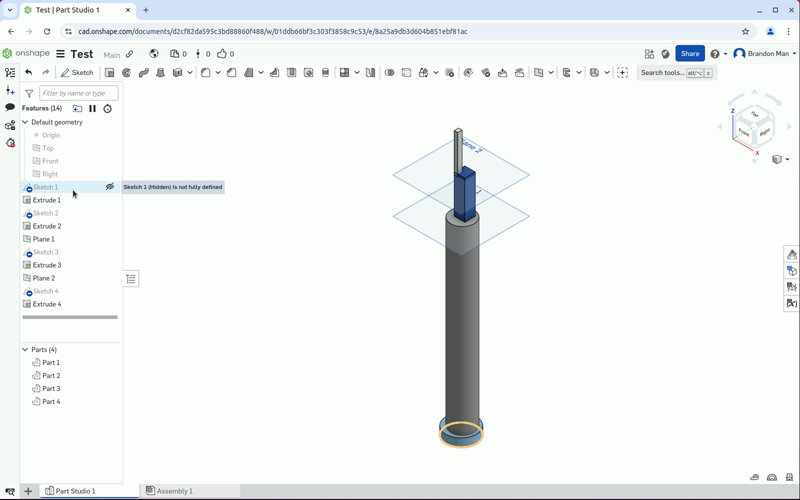
click(73, 189)